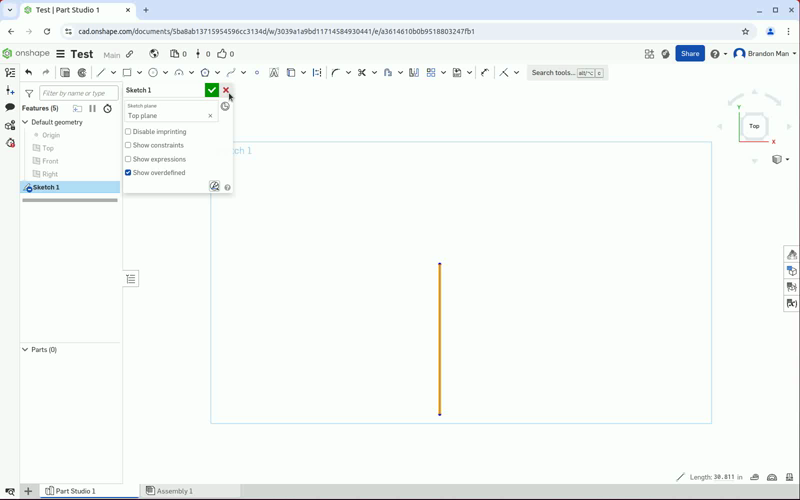
key(shift+h)
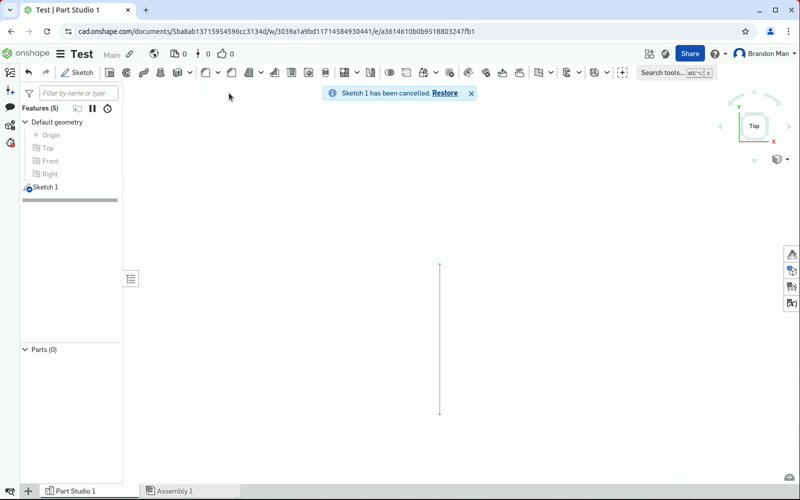
key(shift+s)
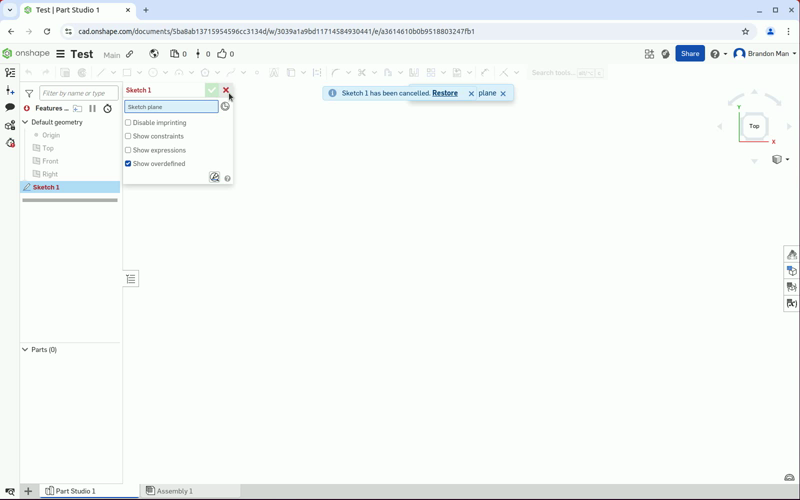
mouse_move(73, 150)
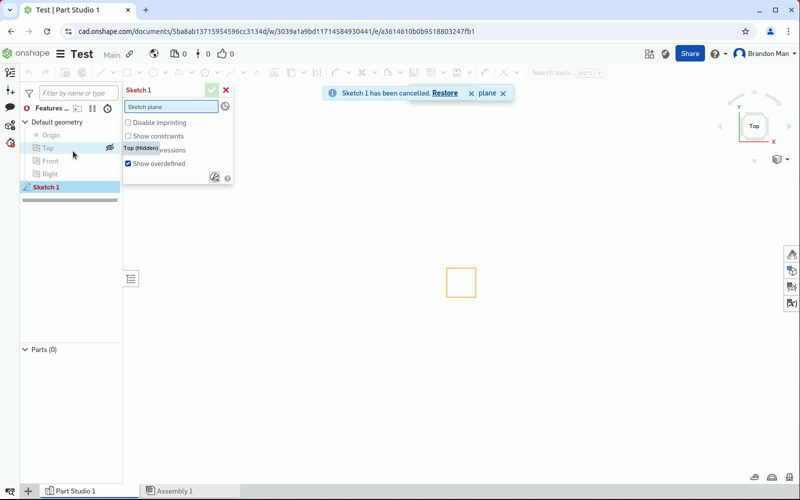
click(73, 150)
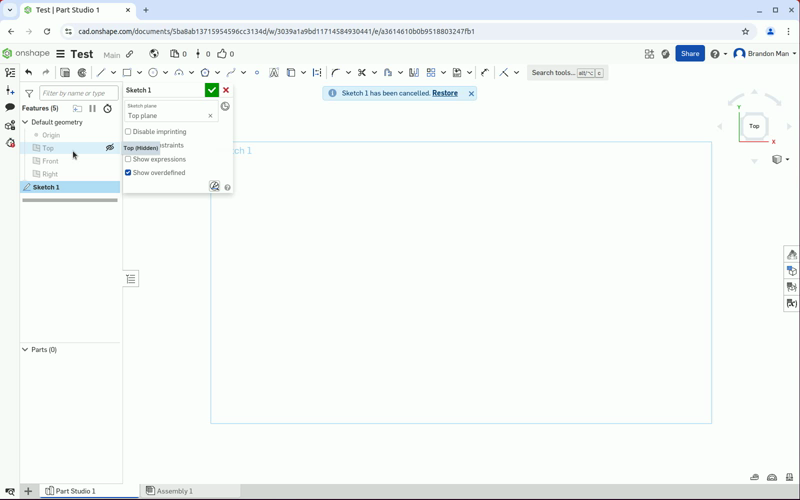
mouse_move(73, 352)
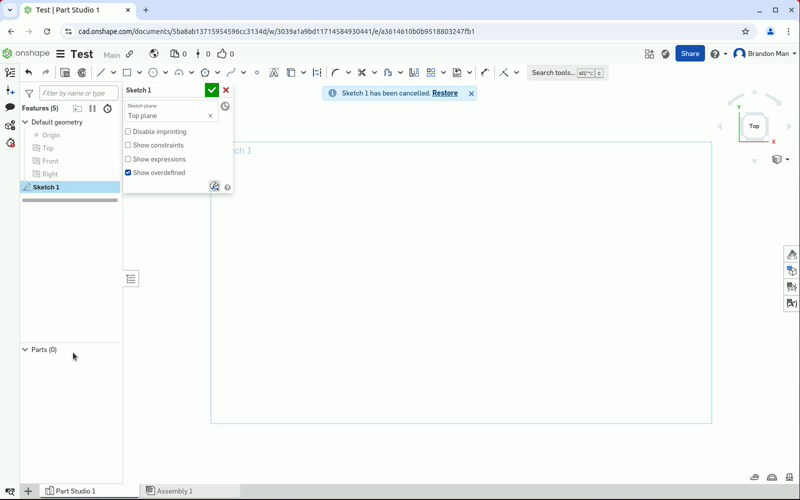
key(y)
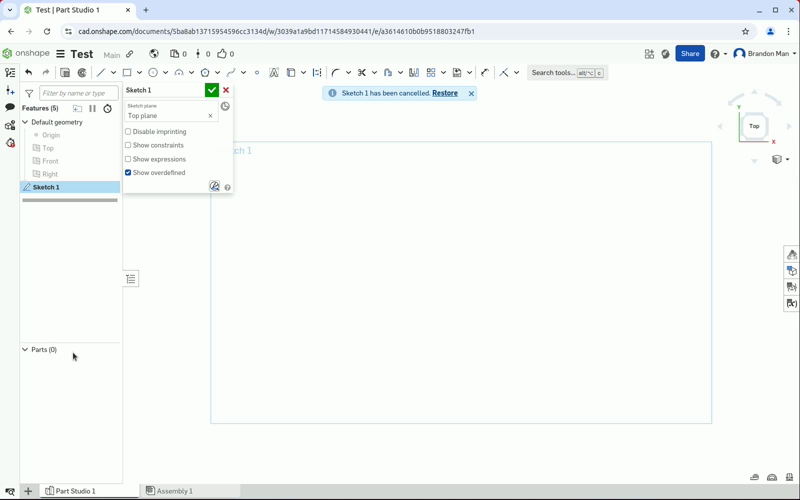
key(l)
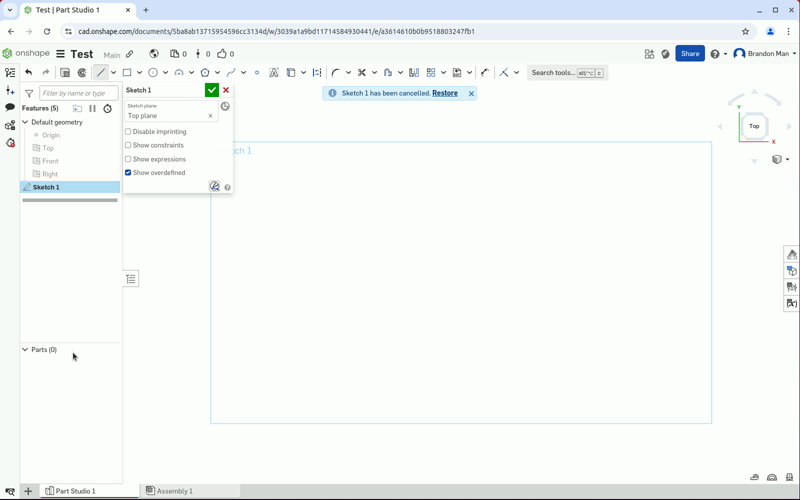
key_down(shift)
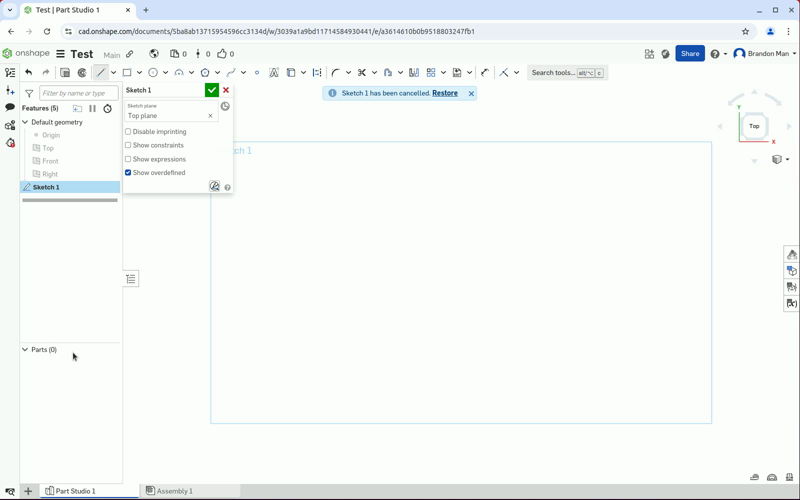
mouse_move(511, 324)
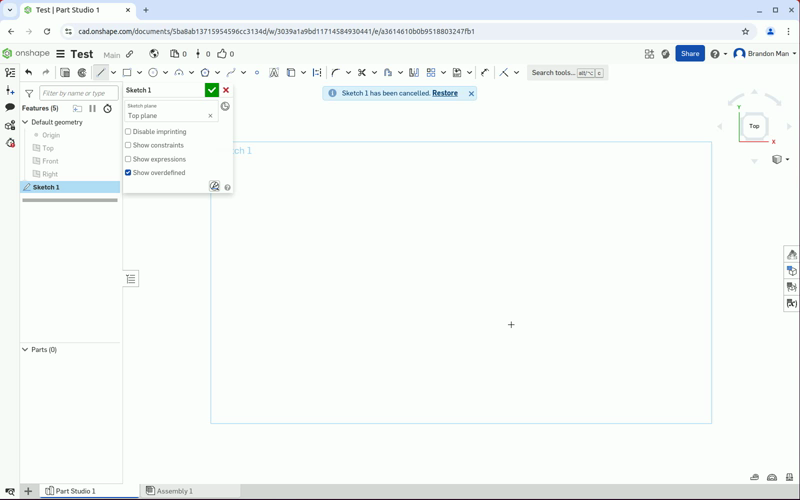
click(511, 324)
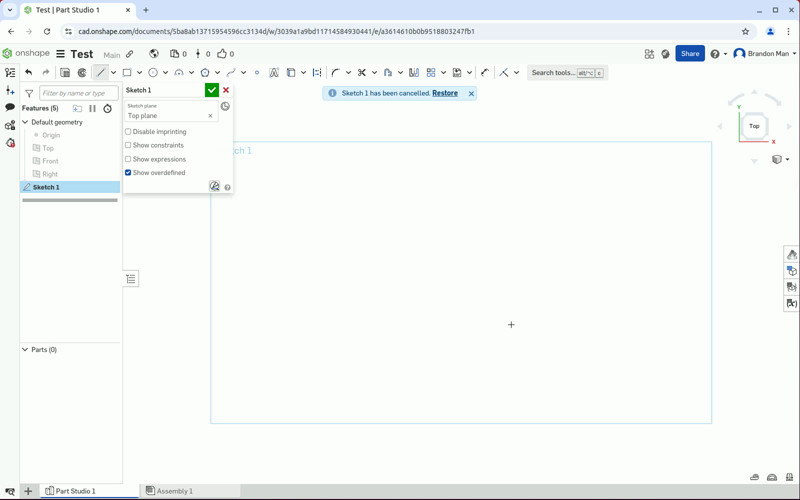
key_up(shift)
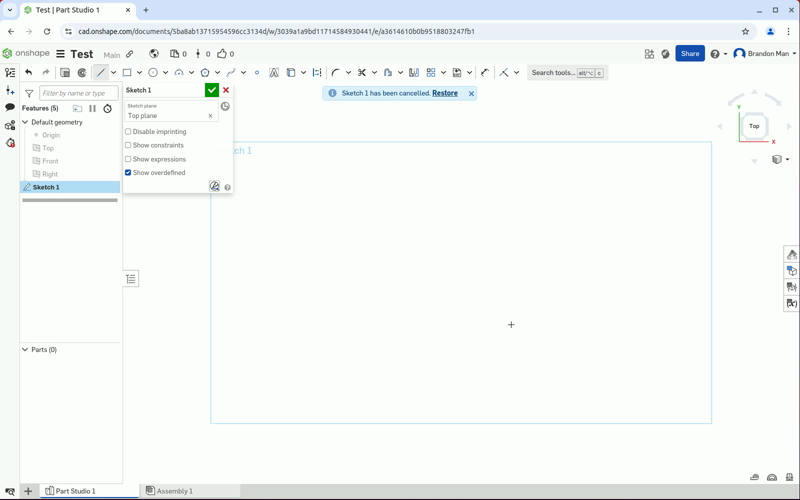
key_down(shift)
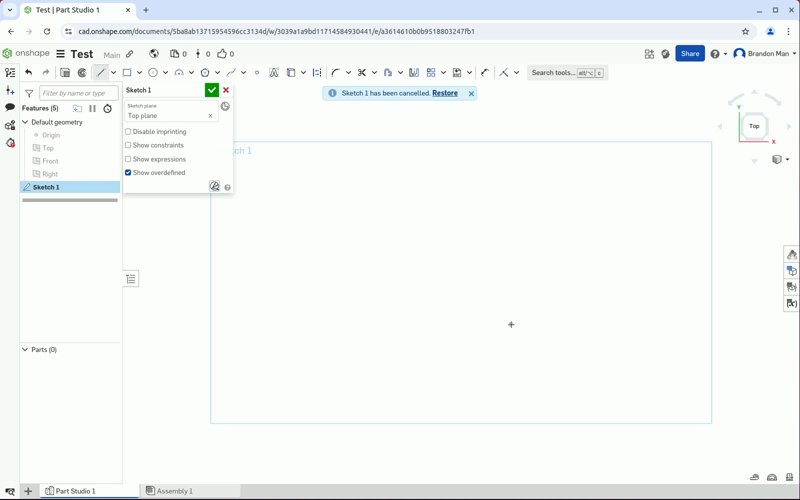
mouse_move(541, 324)
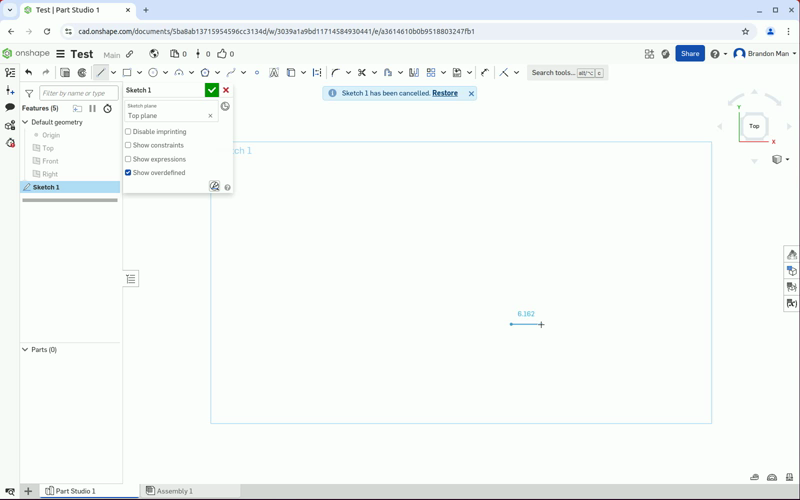
mouse_move(569, 324)
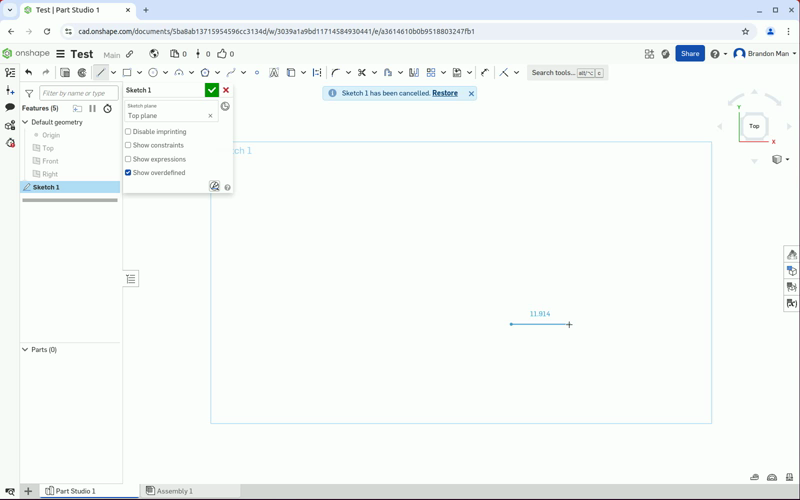
click(569, 324)
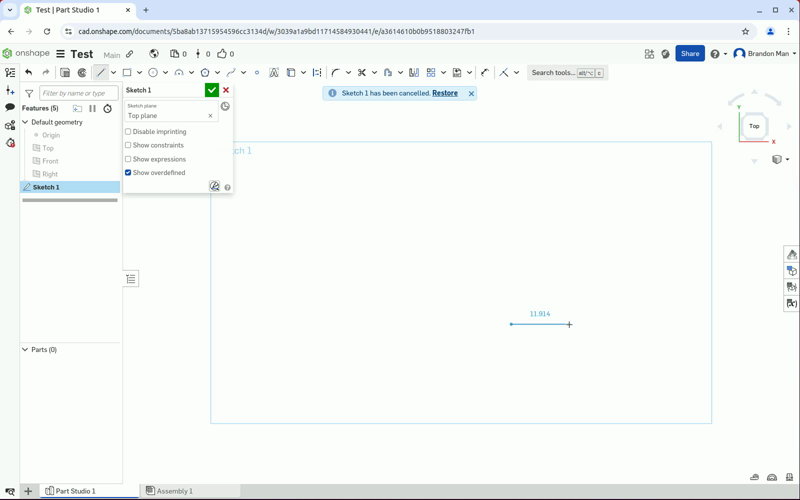
key_up(shift)
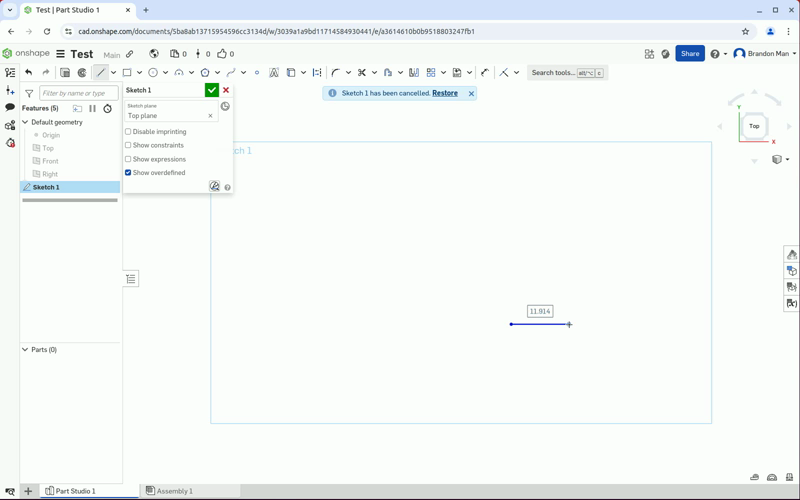
key_down(shift)
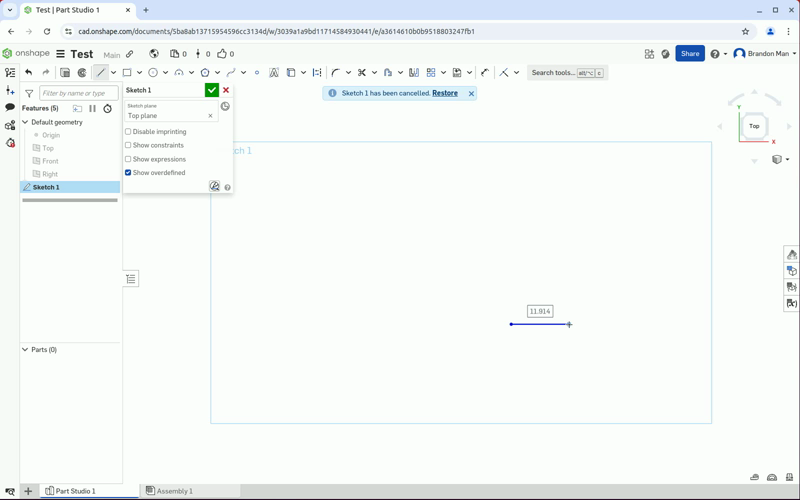
mouse_move(569, 239)
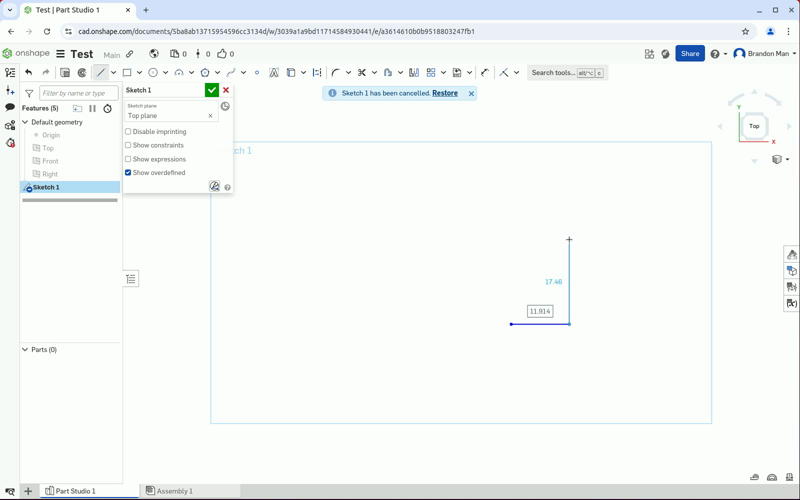
click(569, 239)
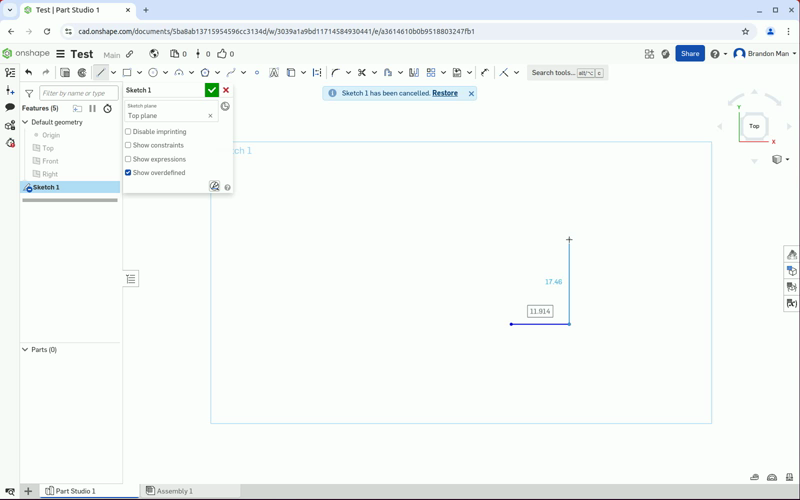
key_up(shift)
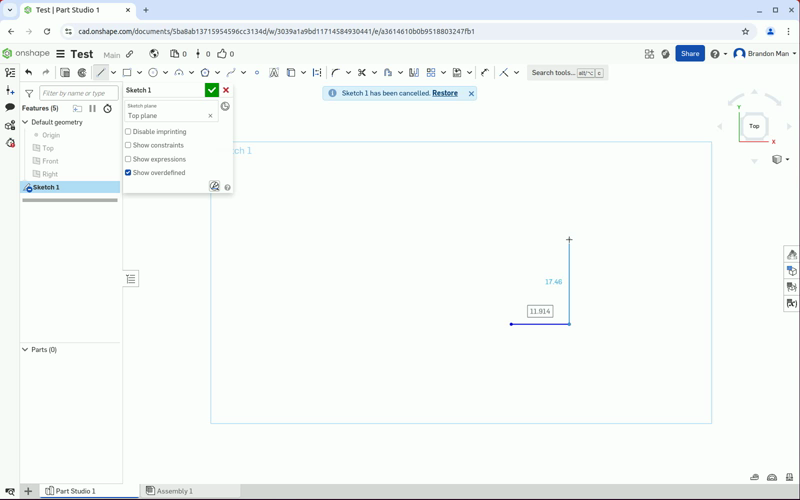
key_down(shift)
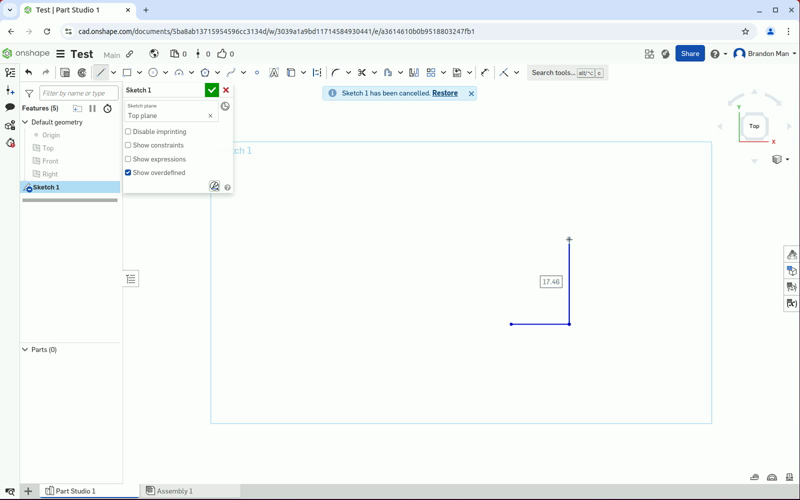
mouse_move(589, 239)
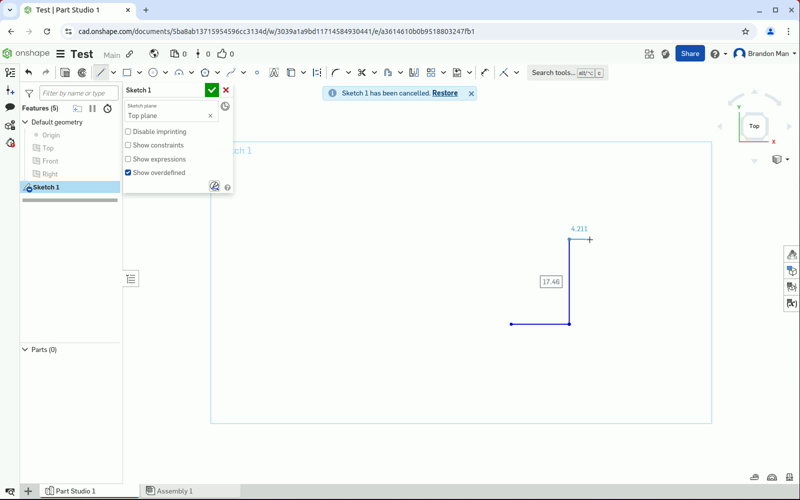
mouse_move(511, 239)
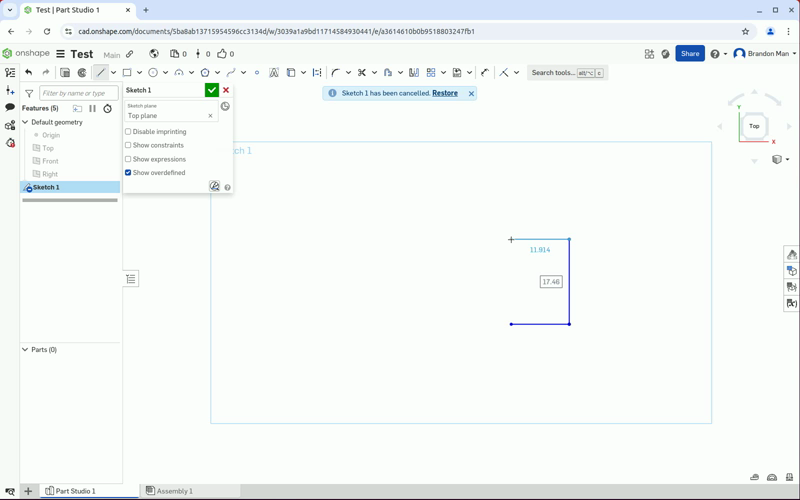
click(511, 239)
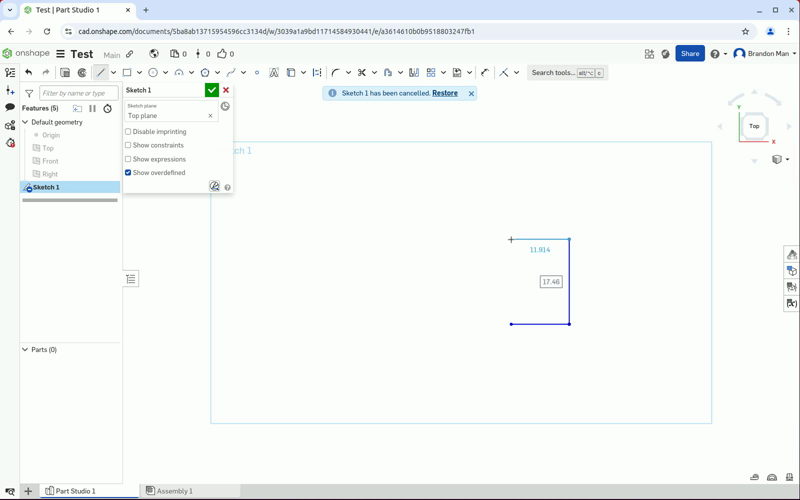
key_up(shift)
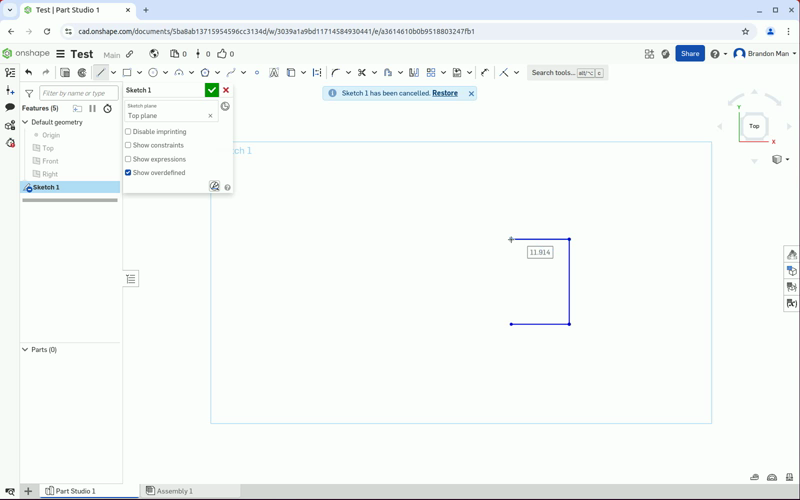
key_down(shift)
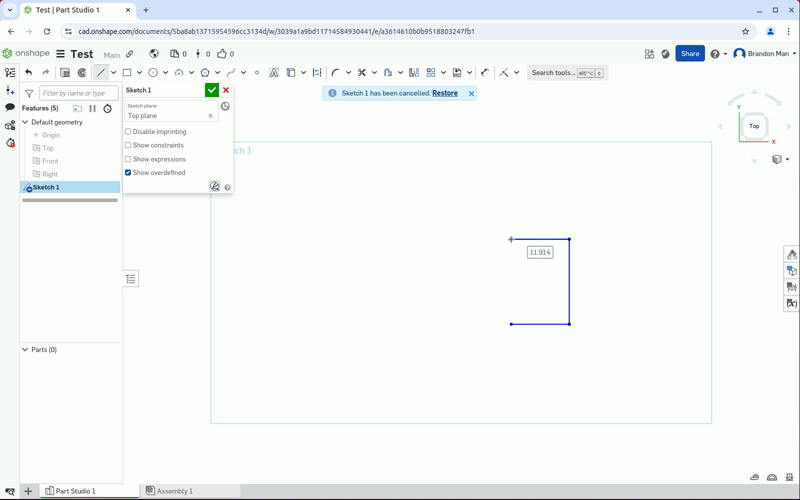
mouse_move(511, 324)
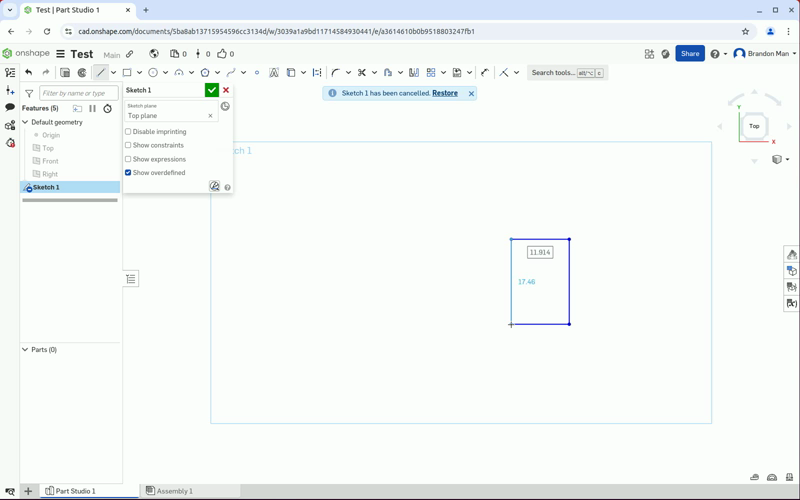
key_up(shift)
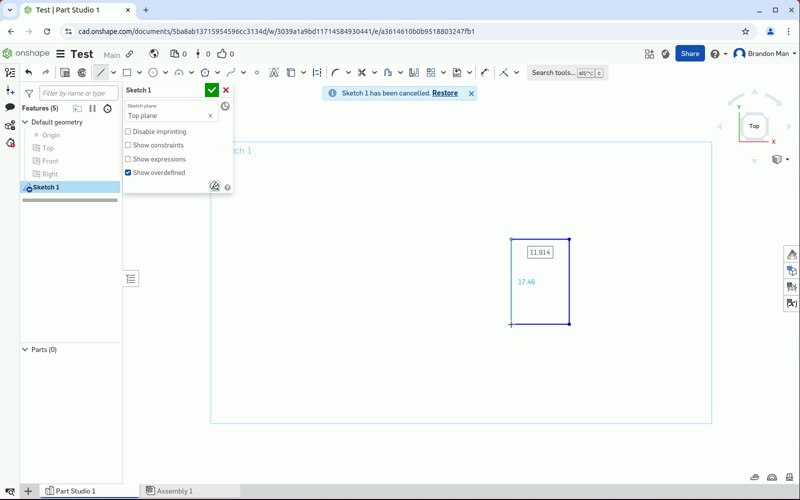
click(511, 324)
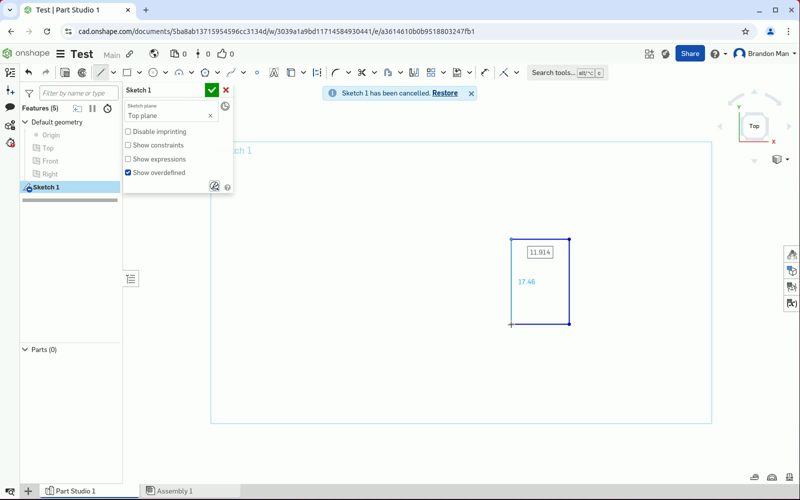
key(esc)
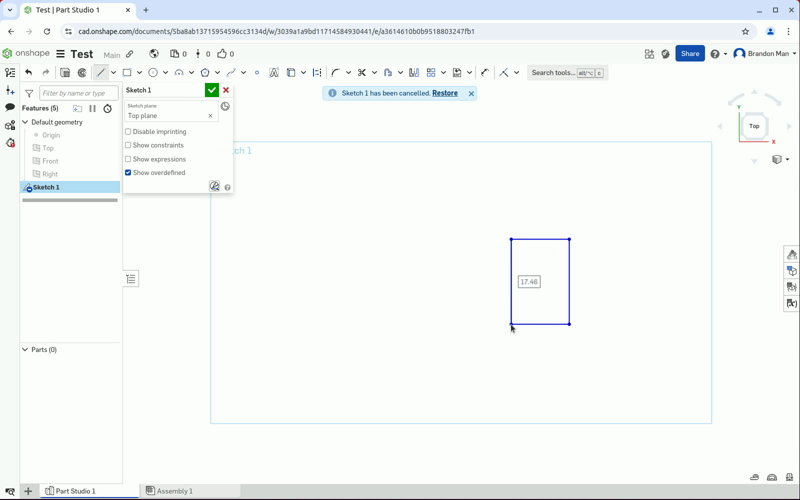
mouse_move(530, 295)
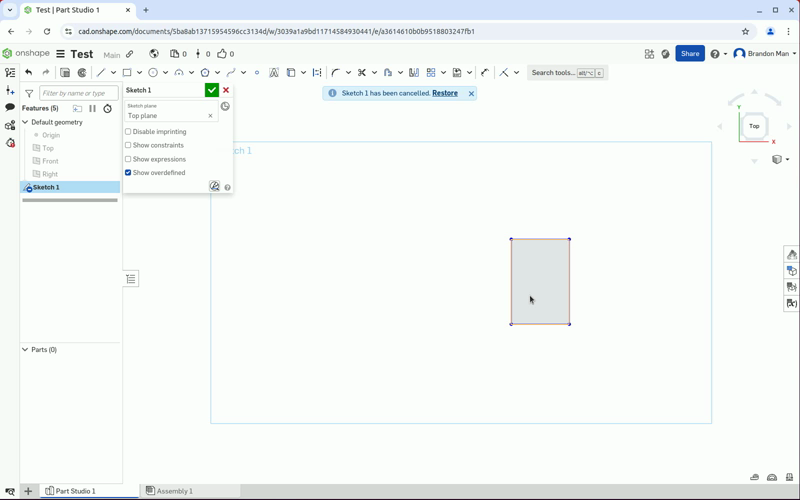
click(530, 295)
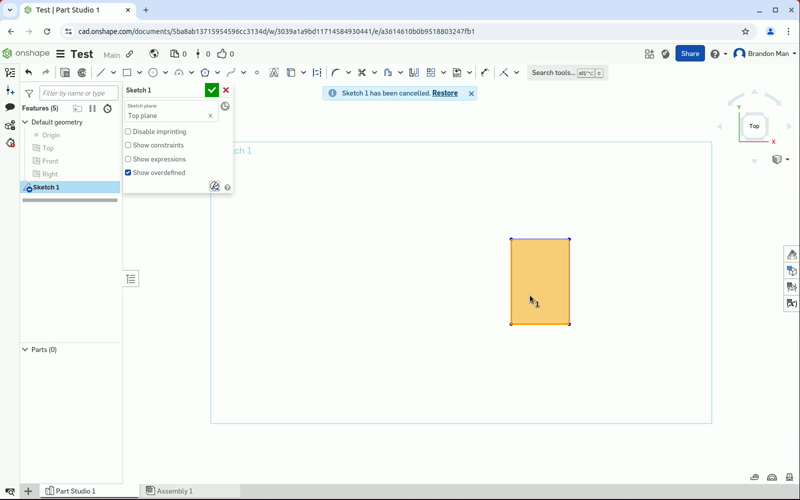
mouse_move(73, 352)
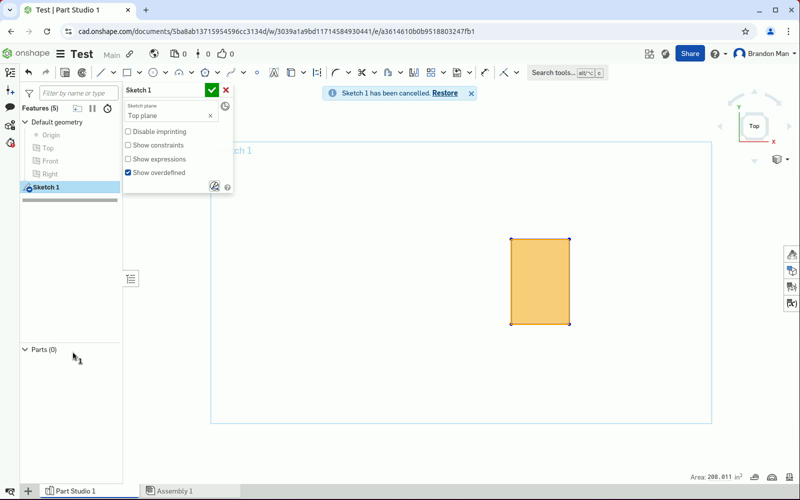
key(shift+y)
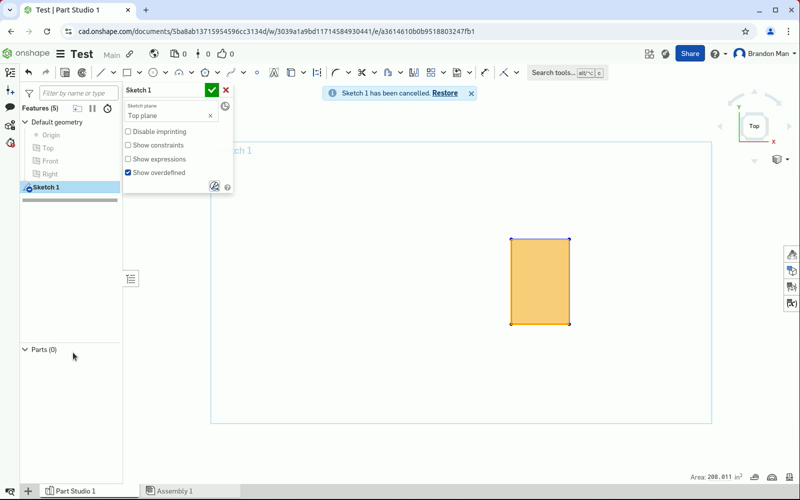
key(shift+e)
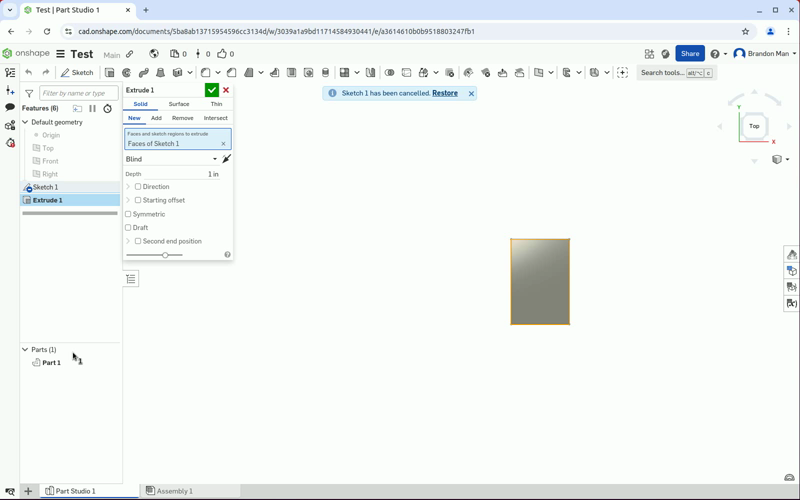
mouse_move(143, 106)
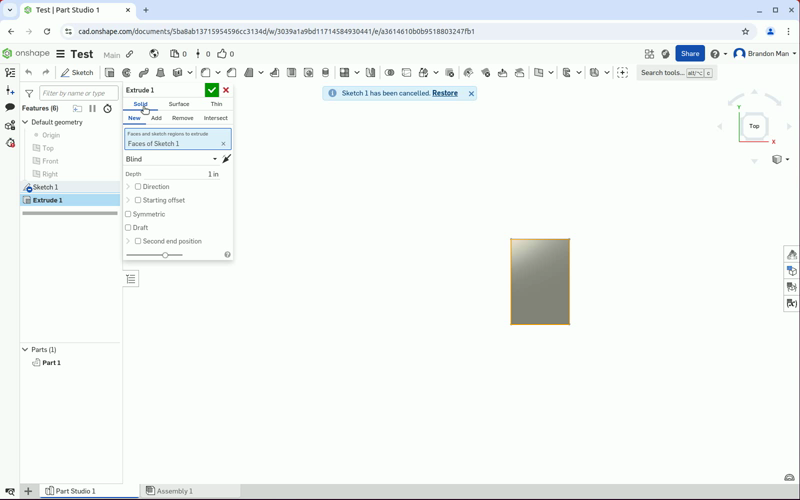
click(143, 106)
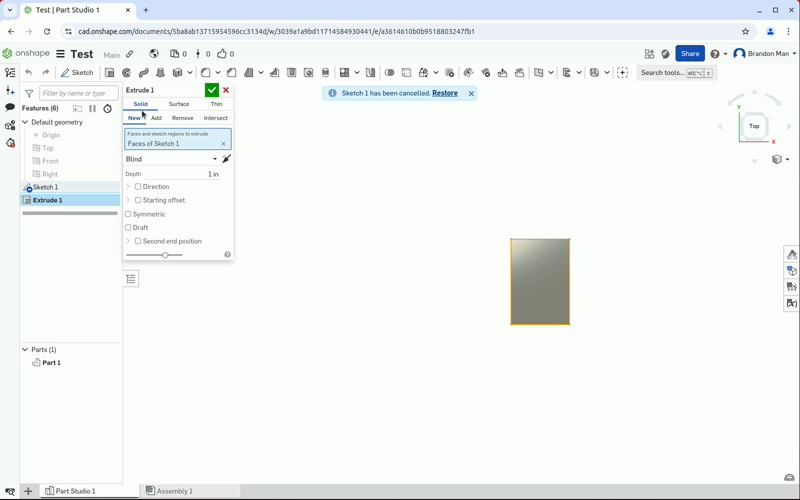
mouse_move(137, 120)
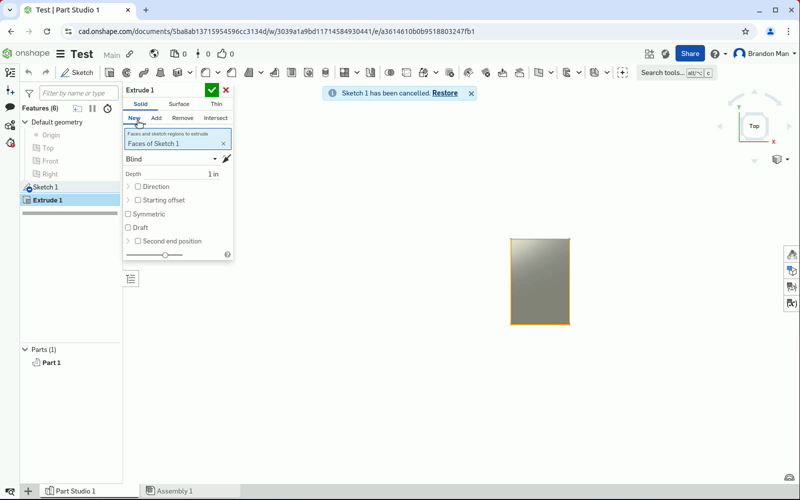
click(137, 120)
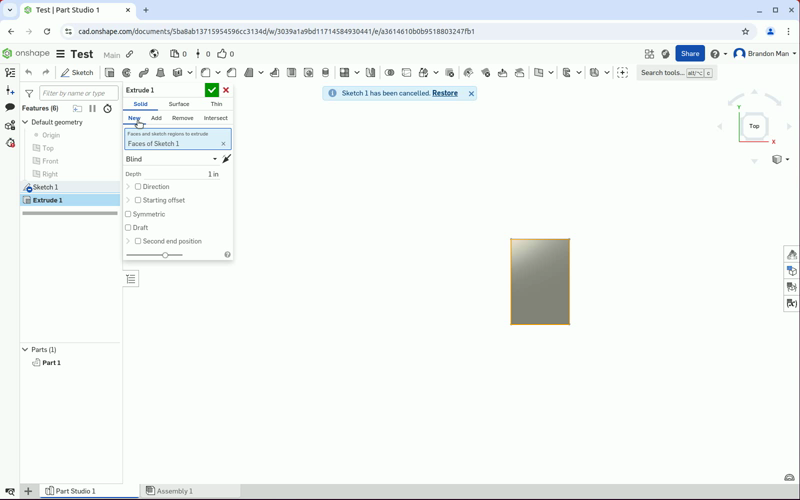
key(tab, 4)
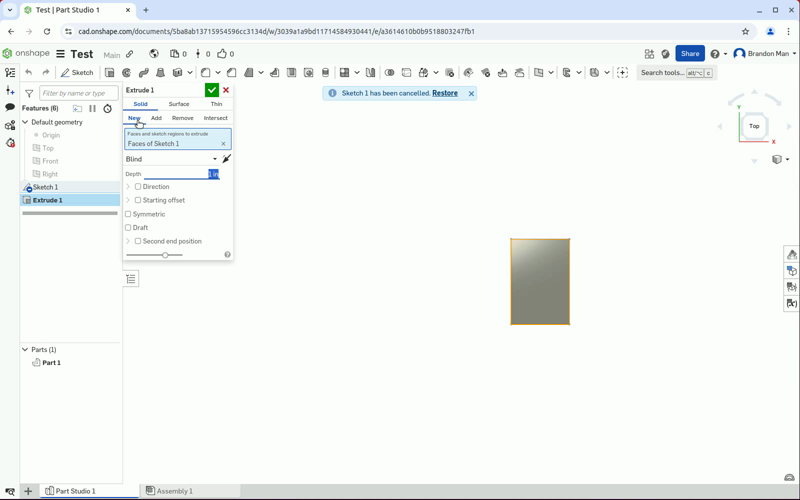
text(23.108)
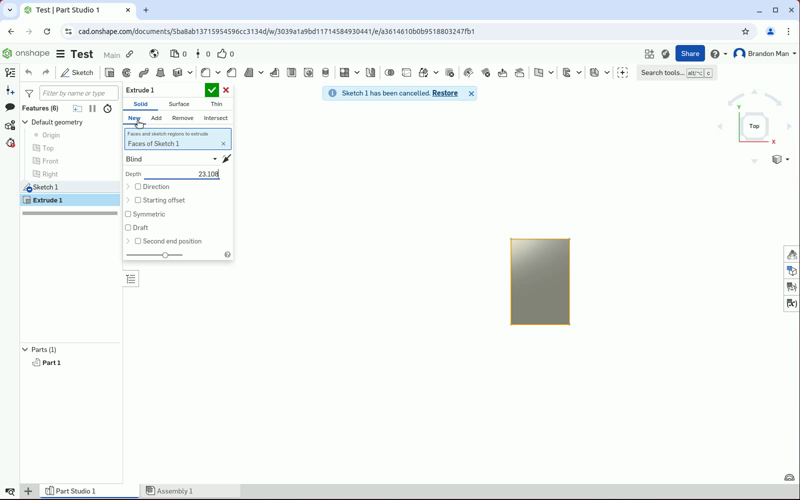
key(enter)
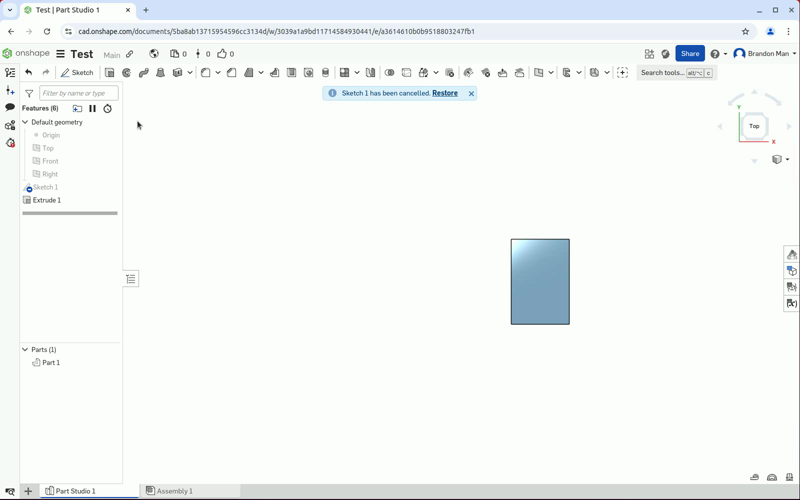
key(shift+h)
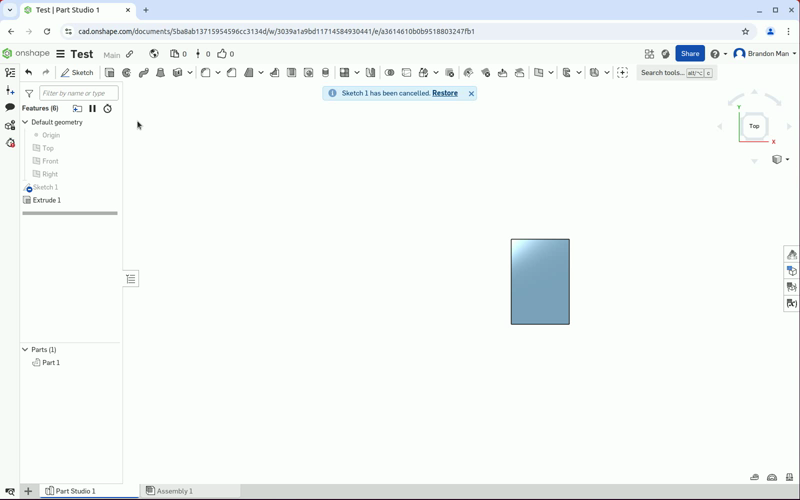
key(shift+h)
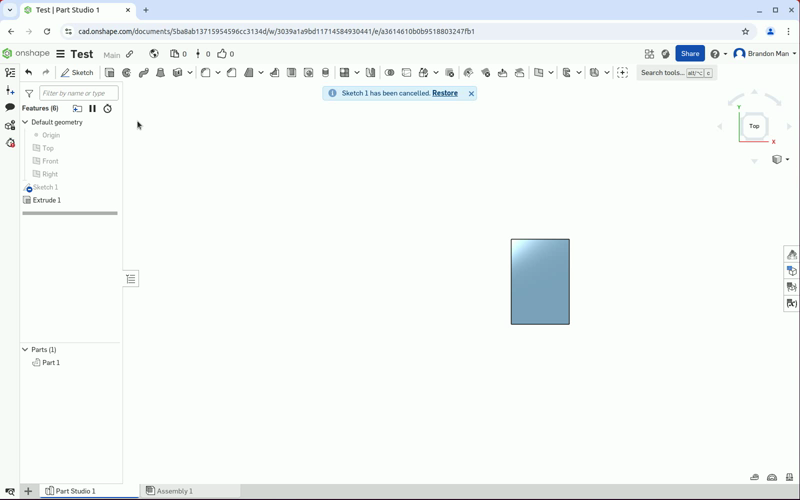
mouse_move(73, 189)
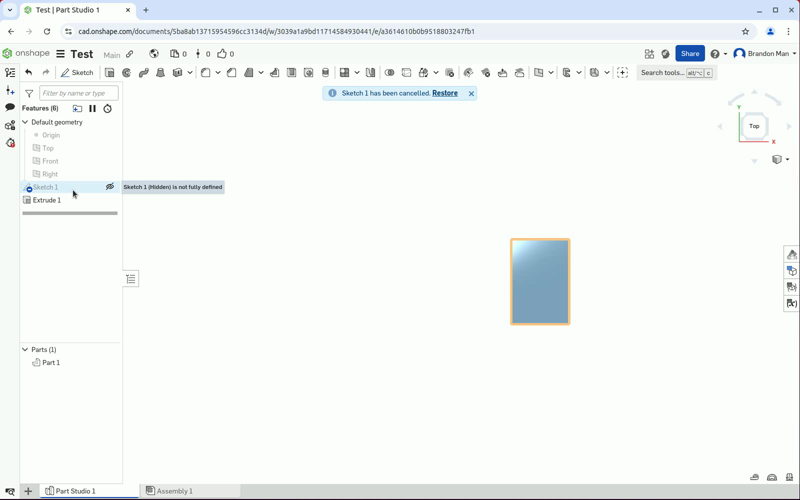
click(73, 189)
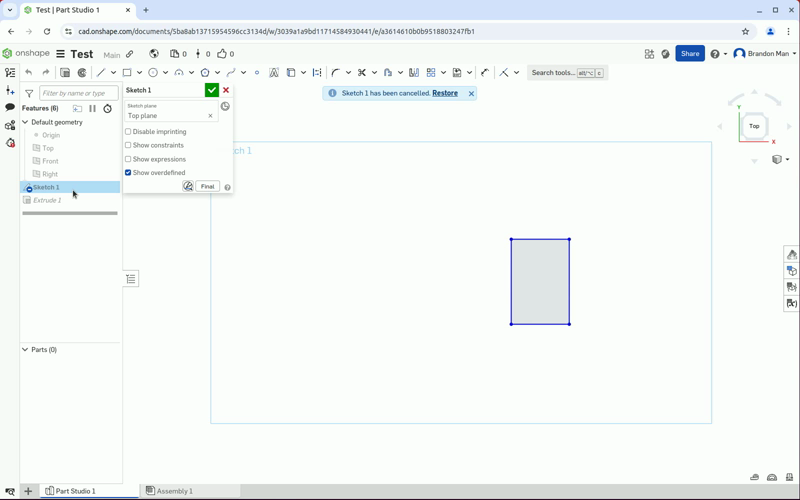
mouse_move(229, 92)
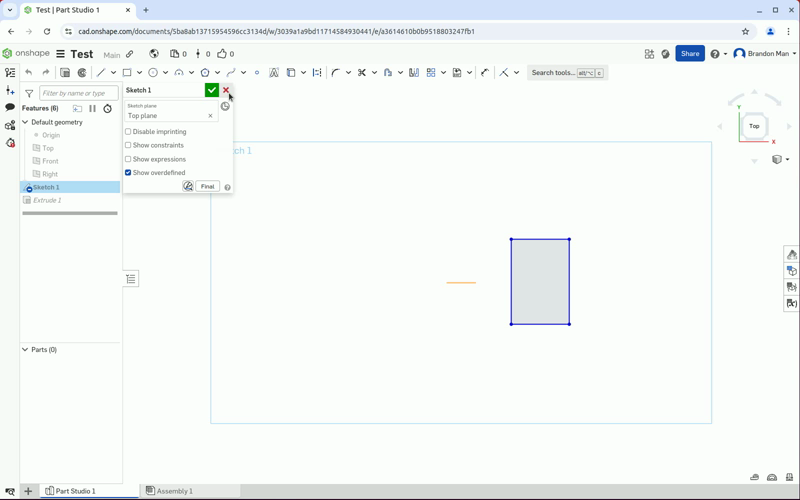
click(229, 92)
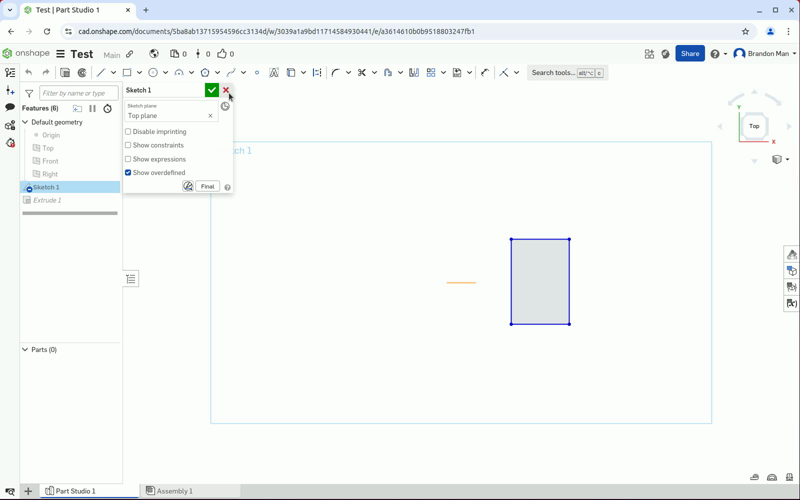
key(shift+s)
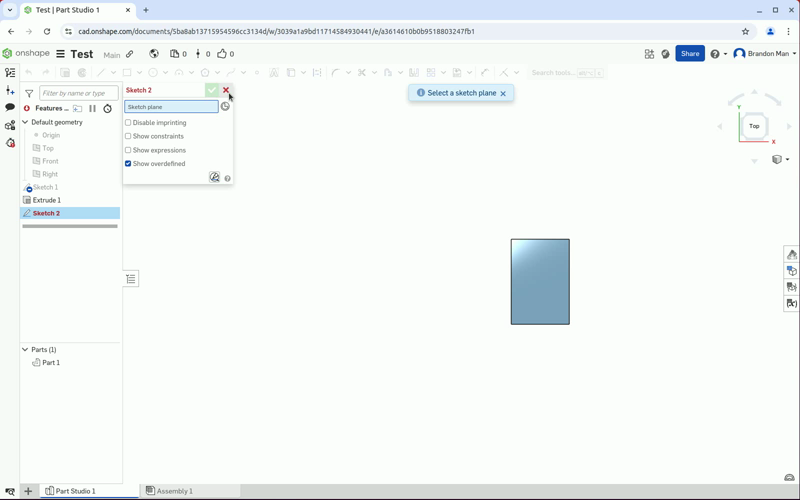
mouse_move(73, 150)
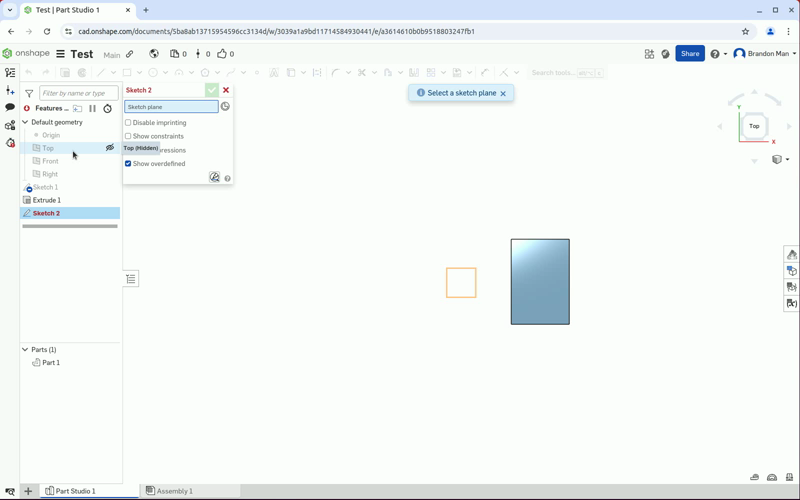
click(73, 150)
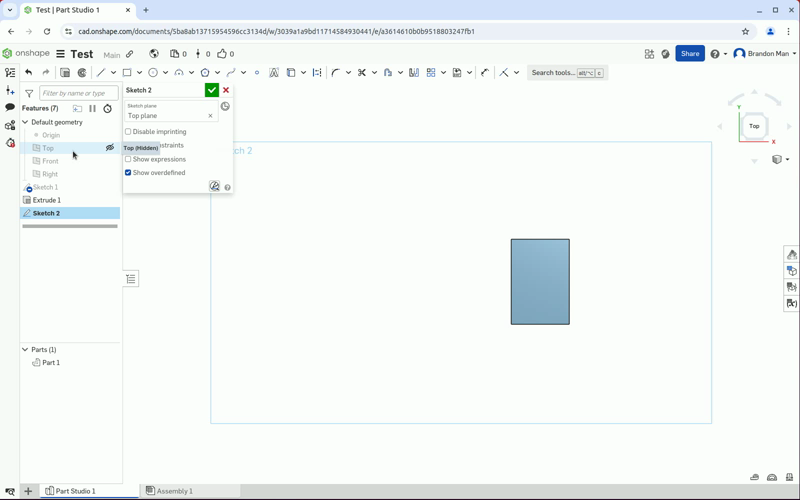
mouse_move(73, 352)
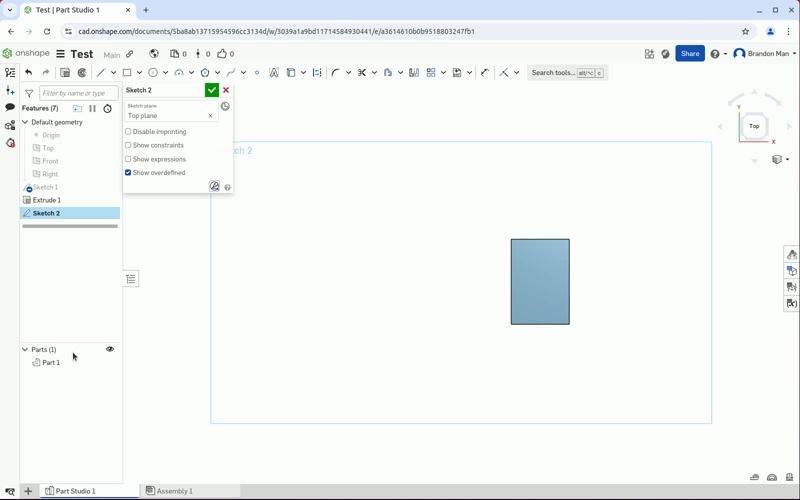
key(y)
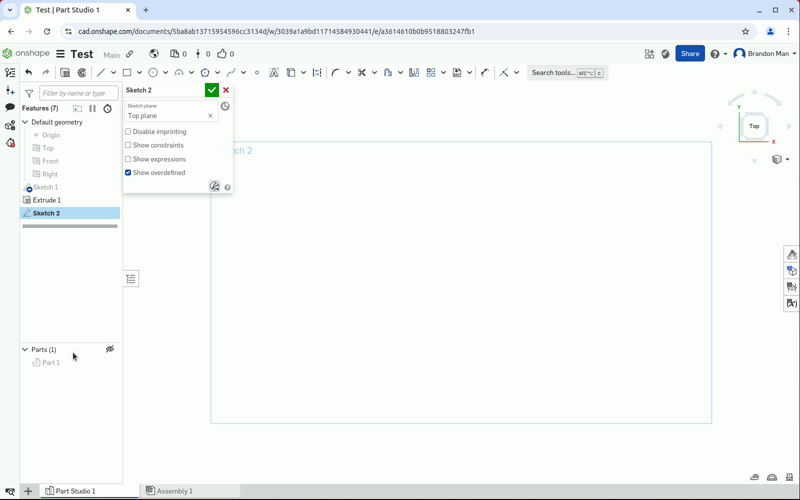
key(l)
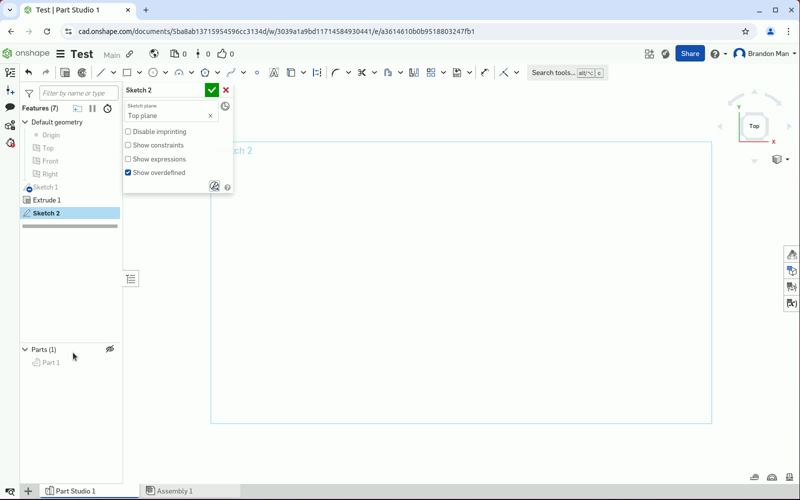
key_down(shift)
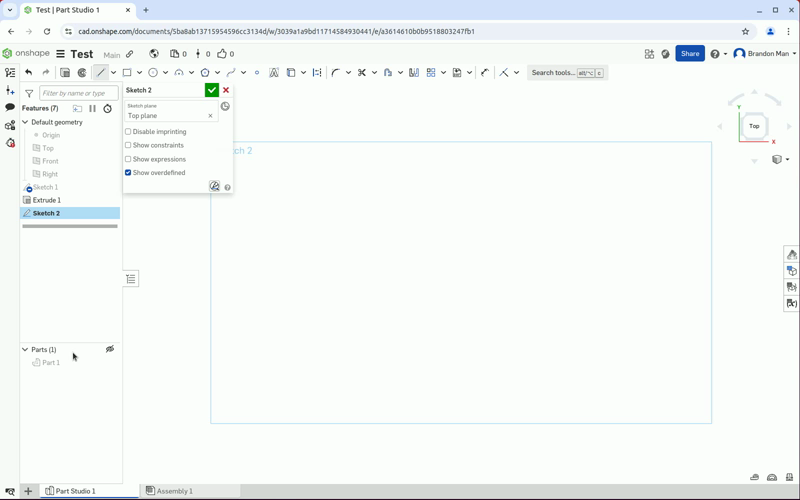
mouse_move(444, 282)
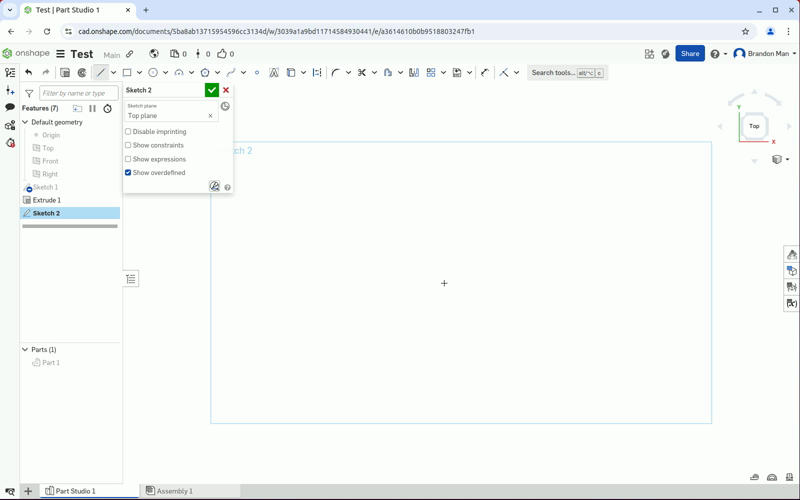
click(444, 282)
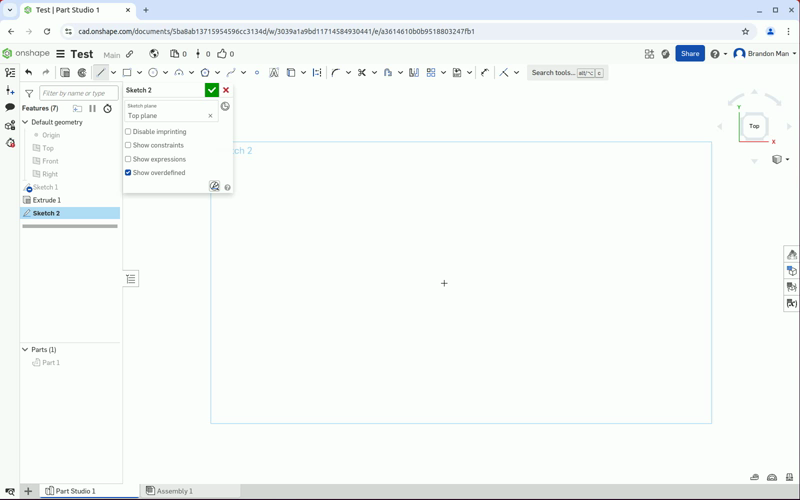
key_up(shift)
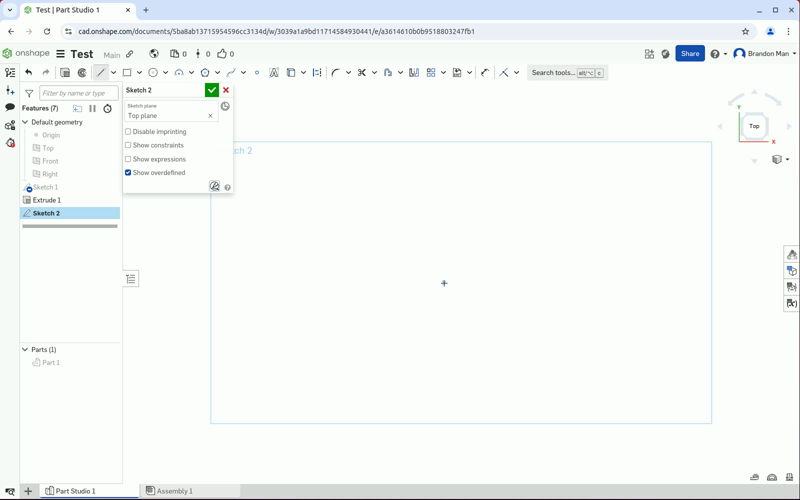
key_down(shift)
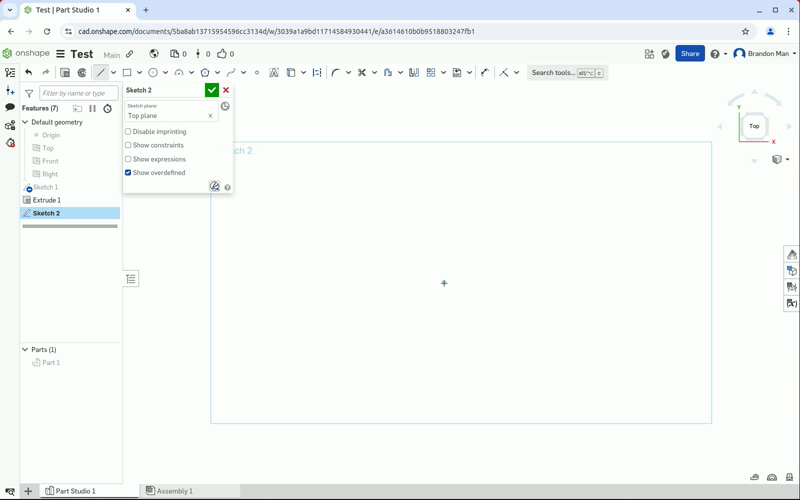
mouse_move(474, 282)
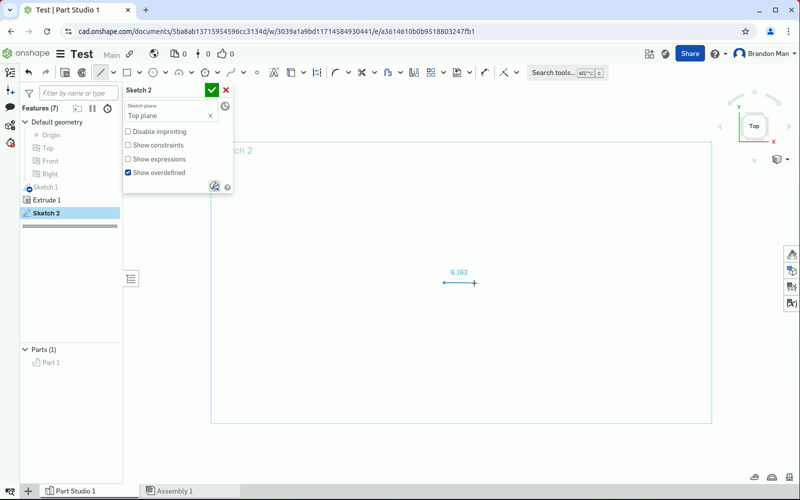
mouse_move(461, 282)
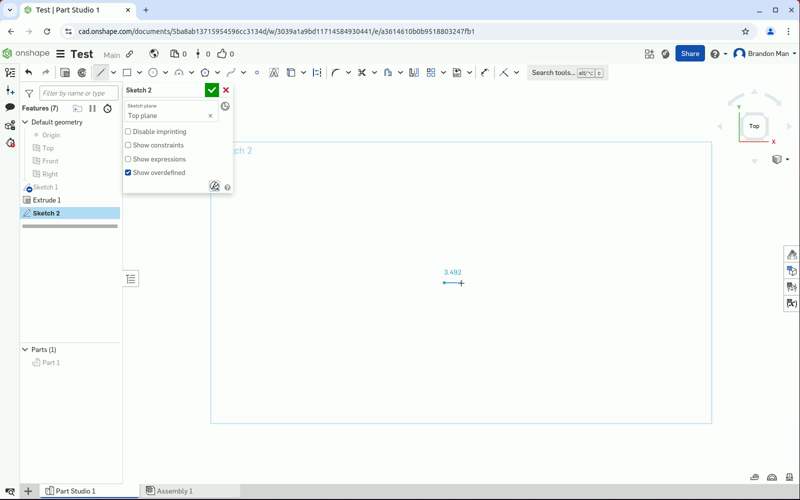
click(461, 282)
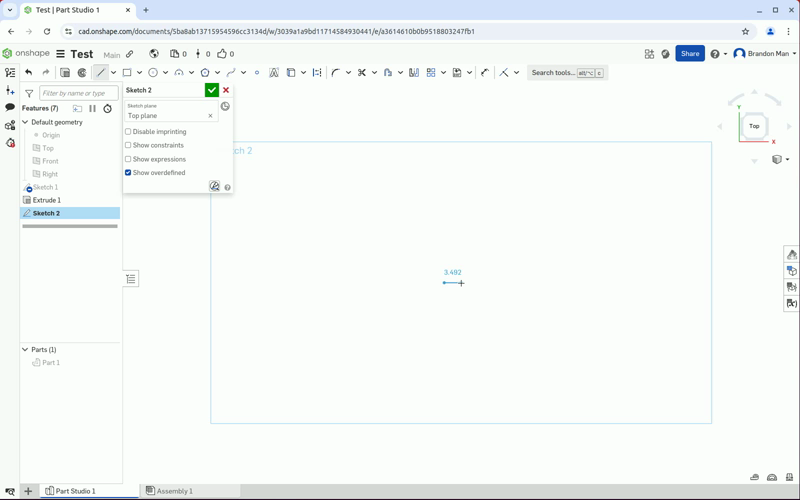
key_up(shift)
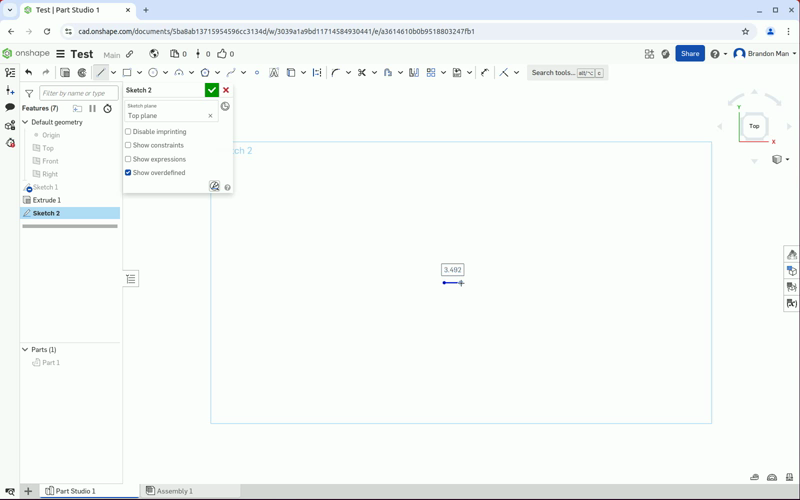
key_down(shift)
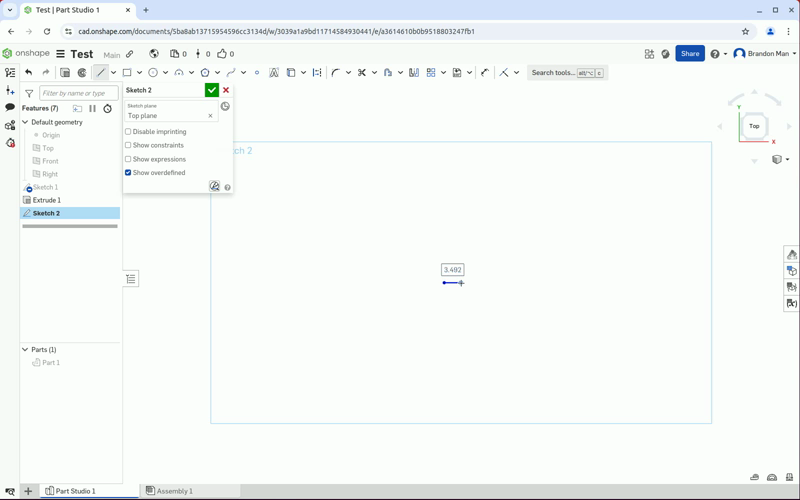
mouse_move(491, 282)
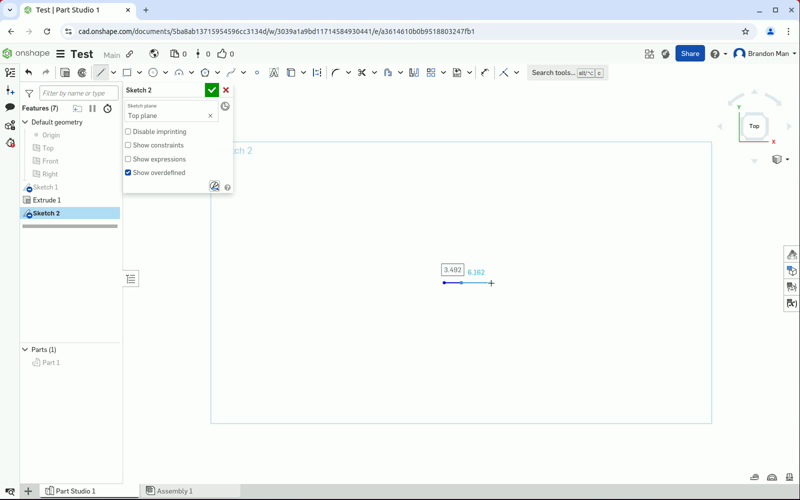
mouse_move(461, 323)
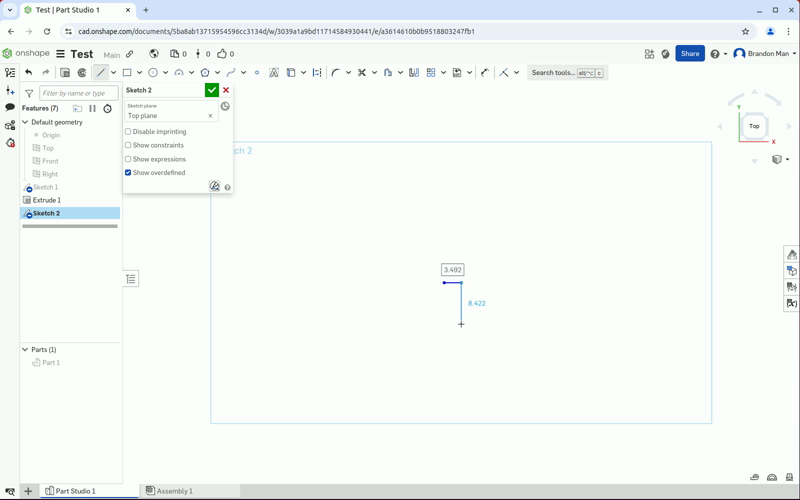
click(461, 323)
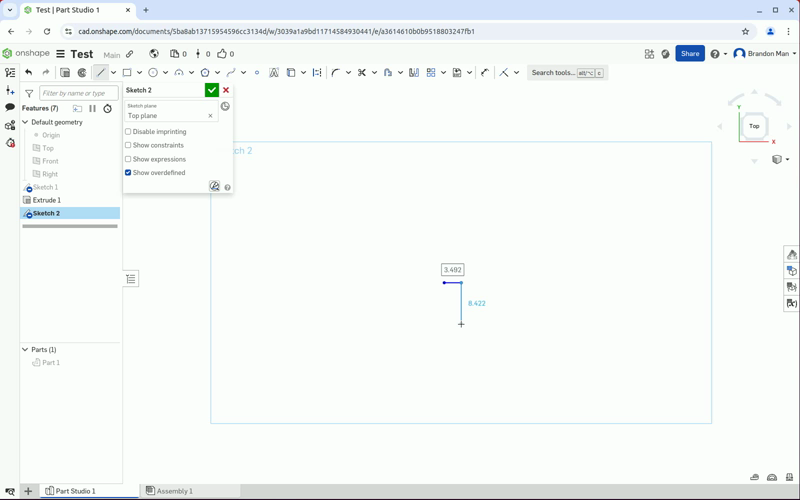
key_up(shift)
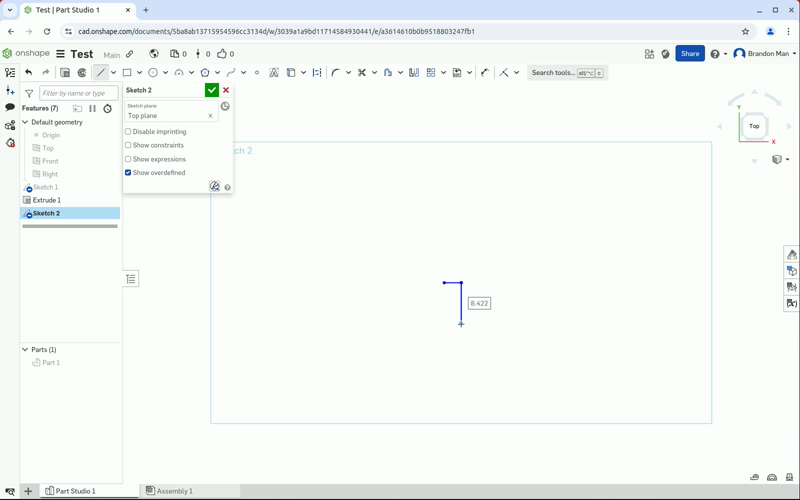
key_down(shift)
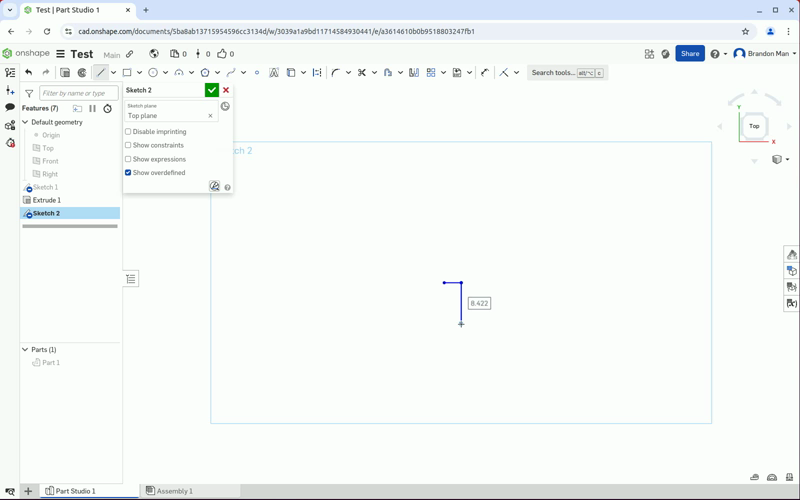
mouse_move(491, 323)
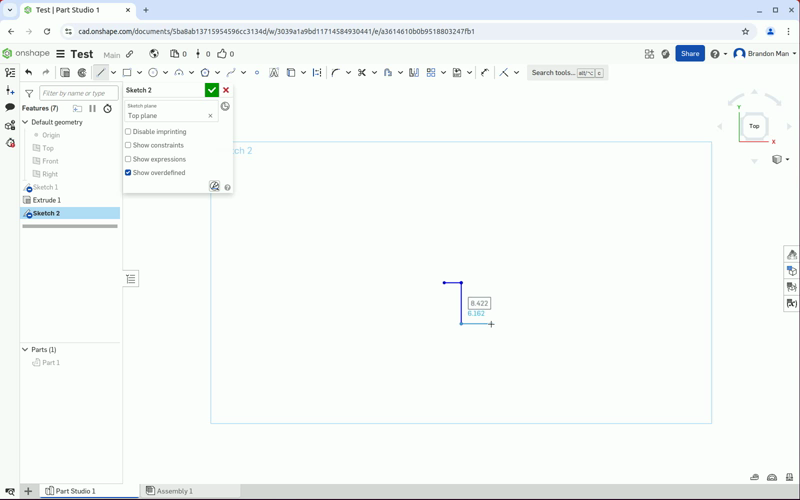
mouse_move(511, 323)
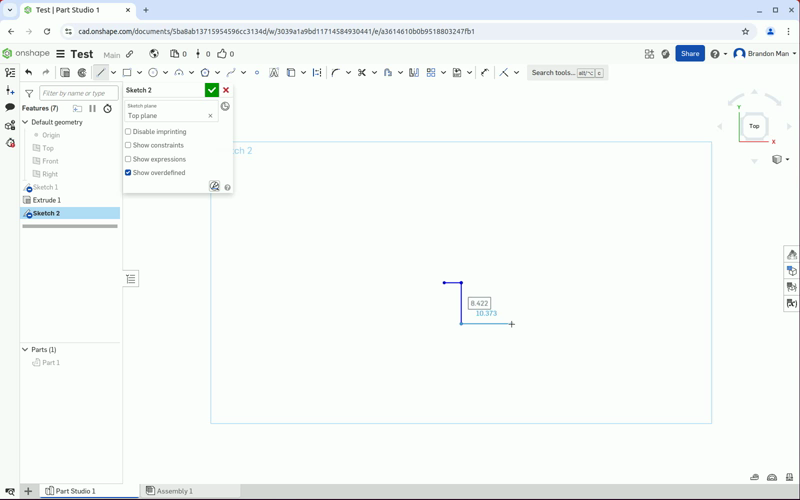
click(511, 323)
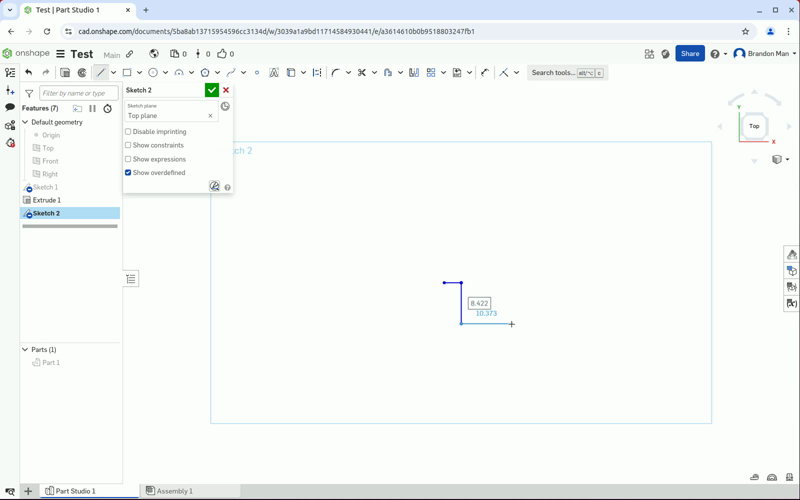
key_up(shift)
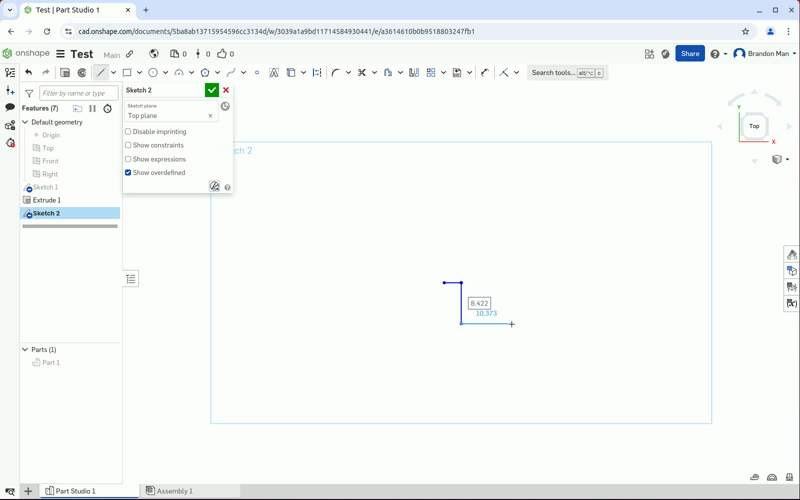
key_down(shift)
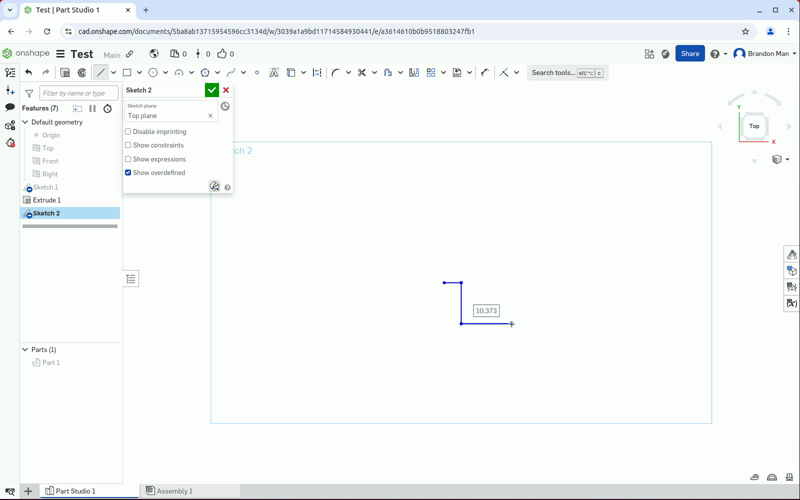
mouse_move(511, 240)
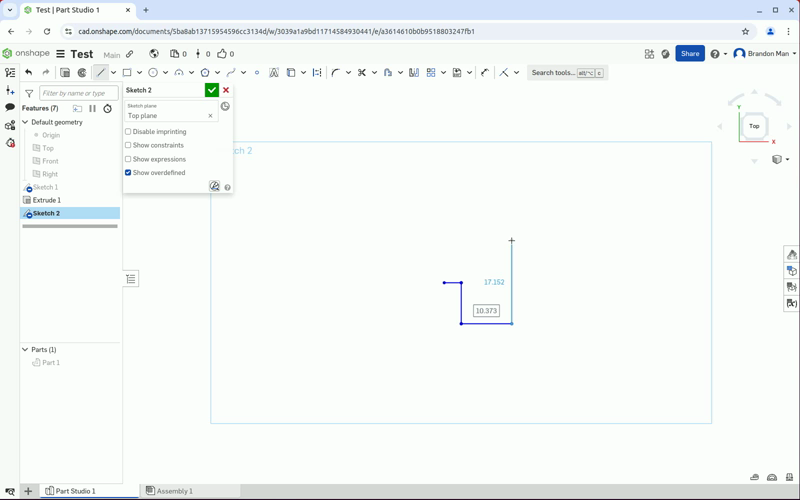
click(511, 240)
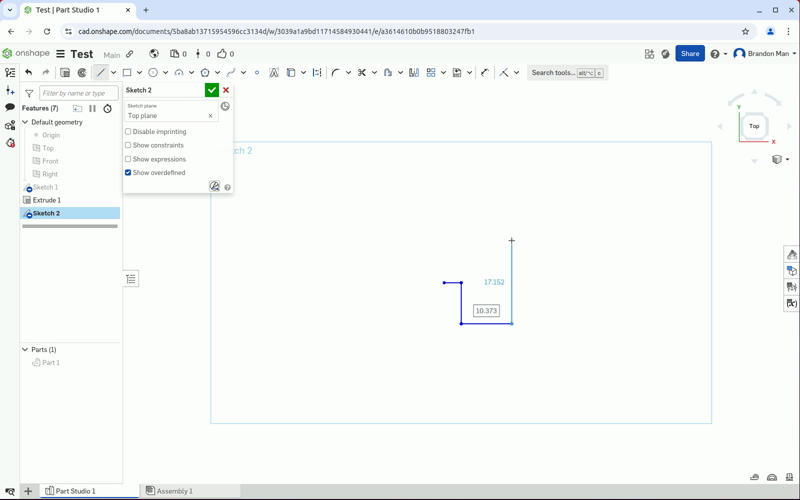
key_up(shift)
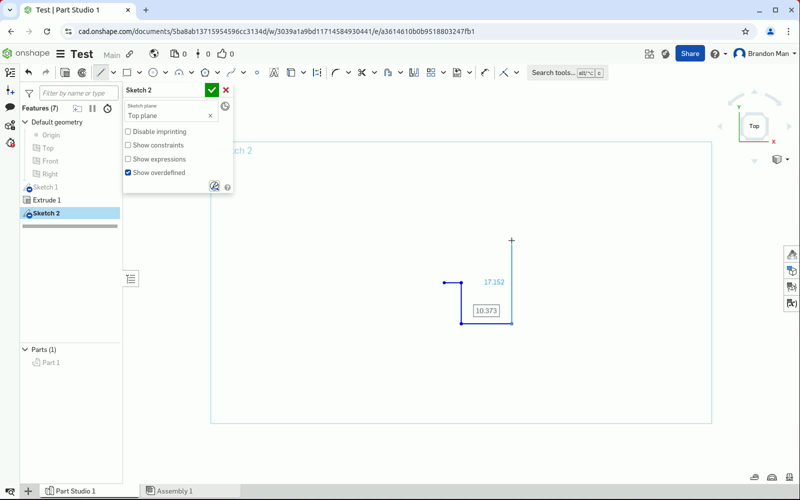
key_down(shift)
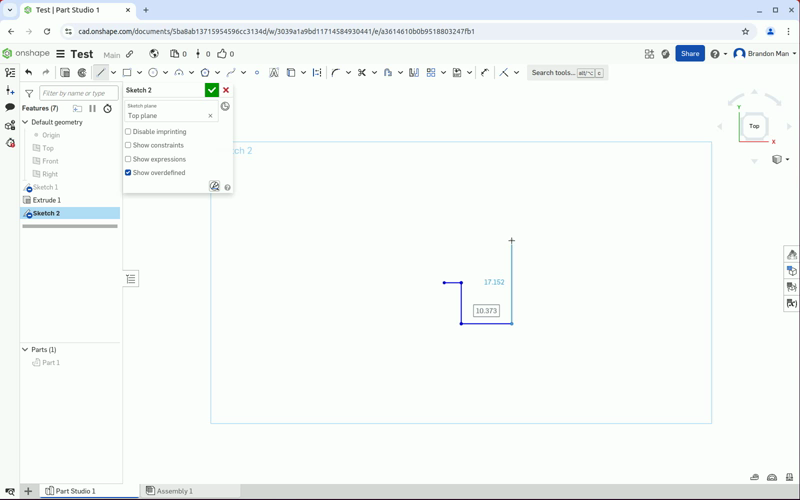
mouse_move(541, 240)
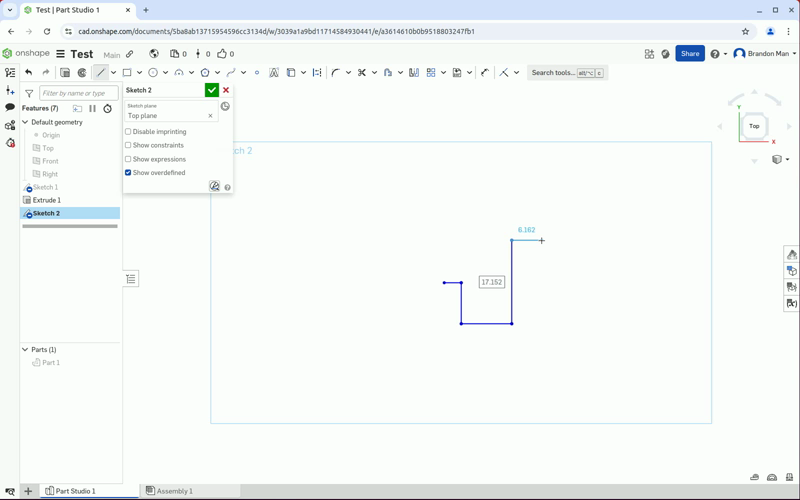
mouse_move(525, 210)
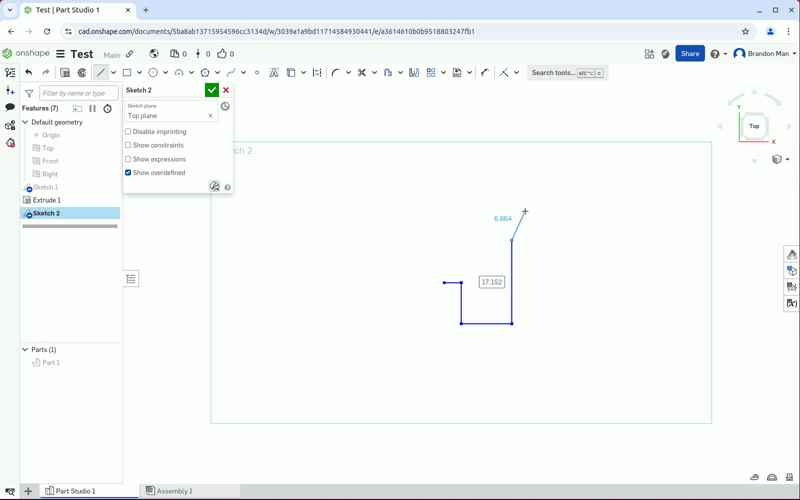
click(525, 210)
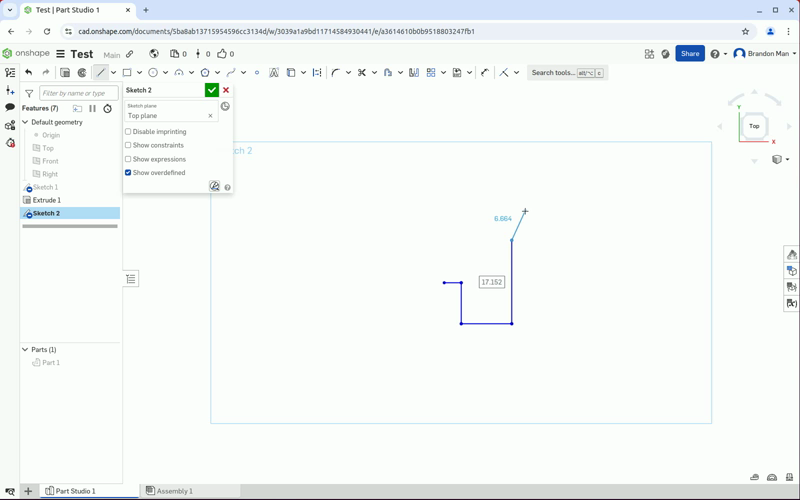
key_up(shift)
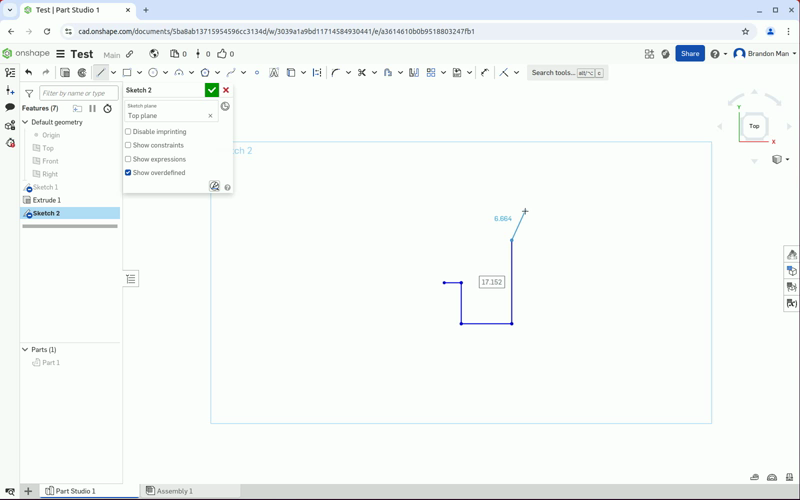
key_down(shift)
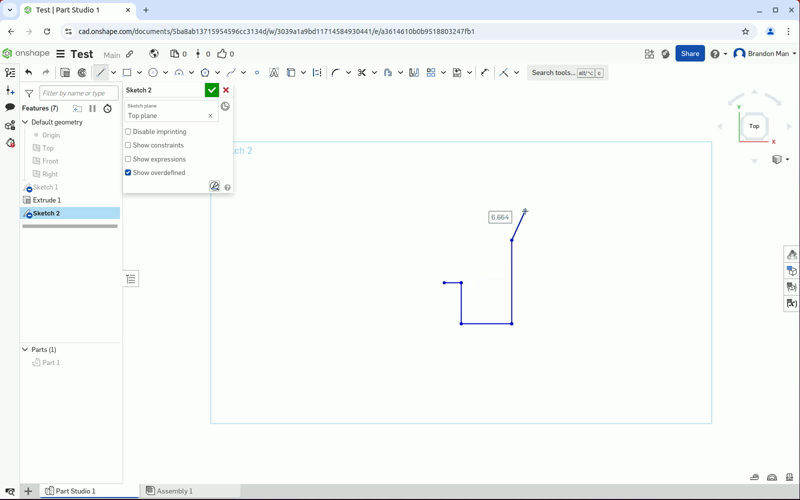
mouse_move(465, 183)
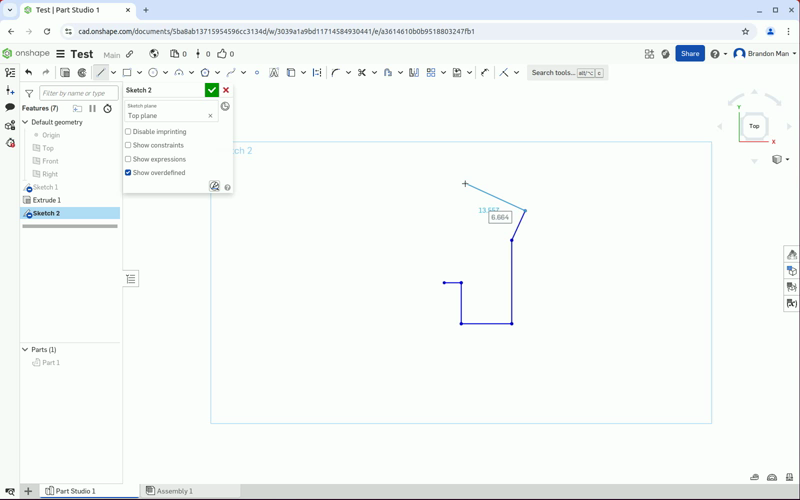
click(465, 183)
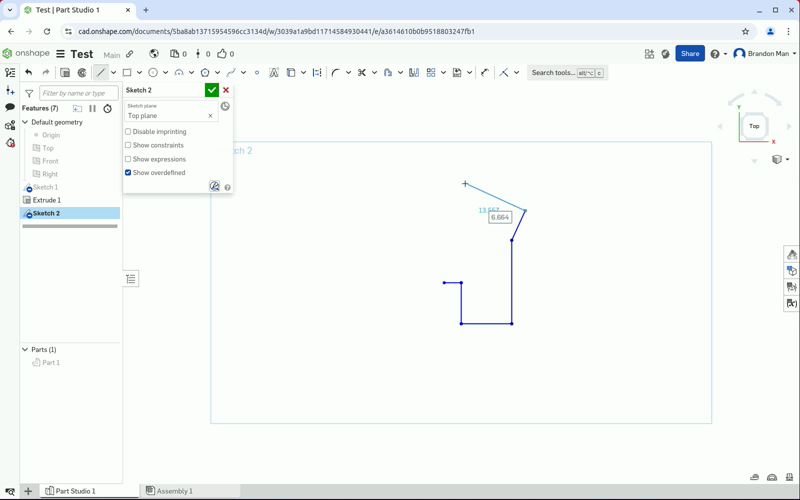
key_up(shift)
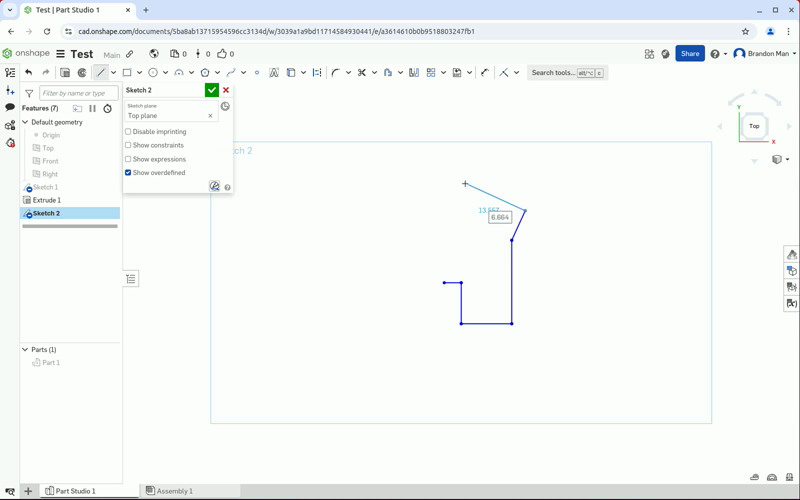
key_down(shift)
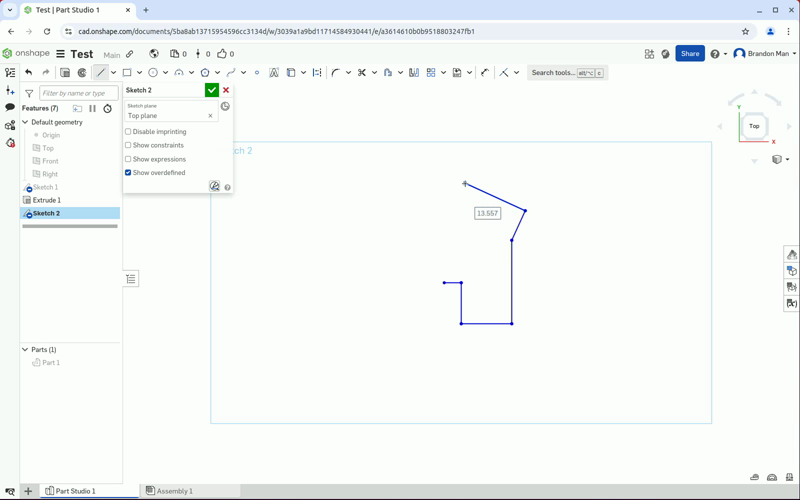
mouse_move(495, 183)
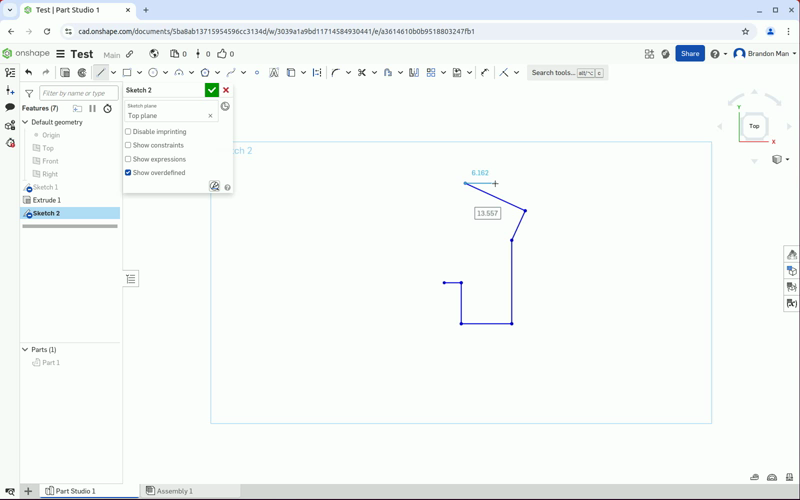
mouse_move(444, 229)
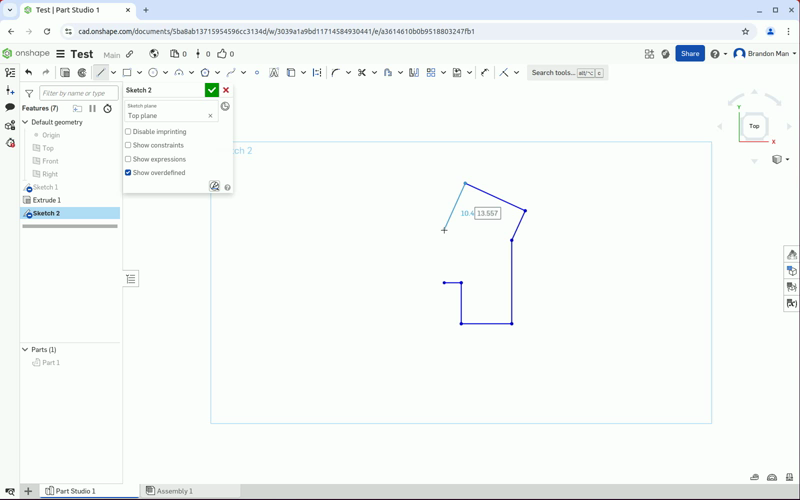
click(444, 229)
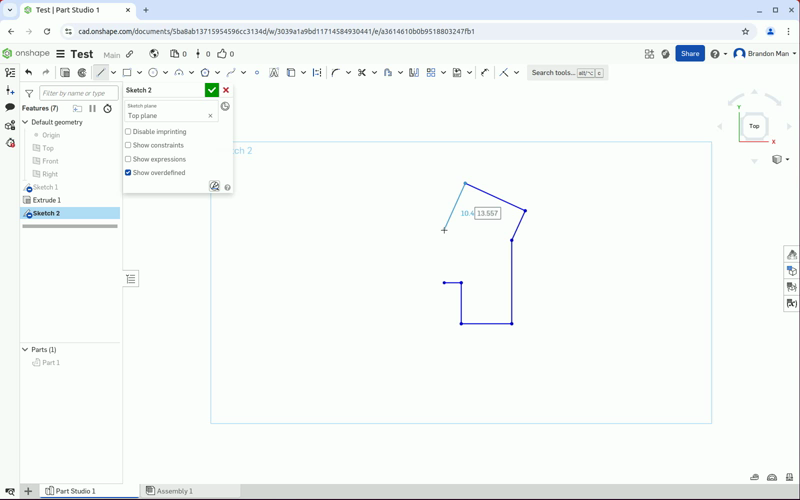
key_up(shift)
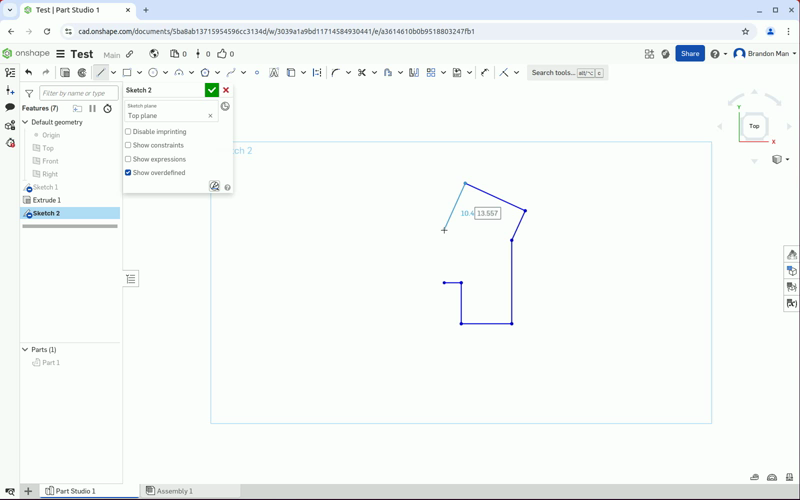
mouse_move(474, 229)
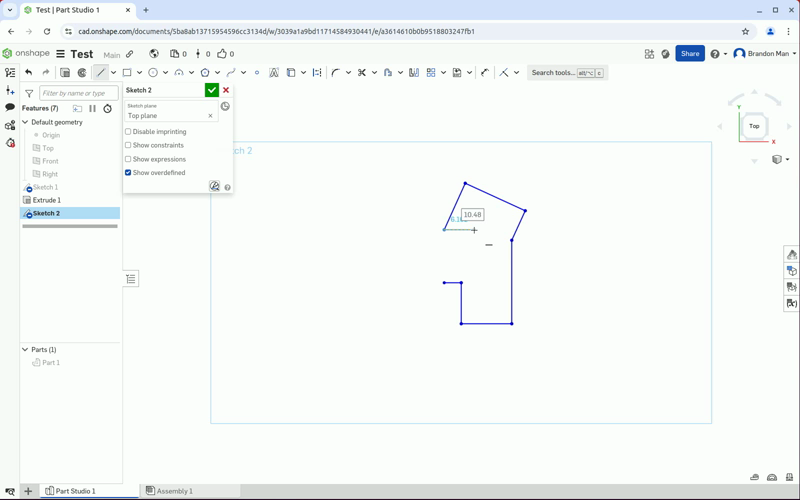
key_down(shift)
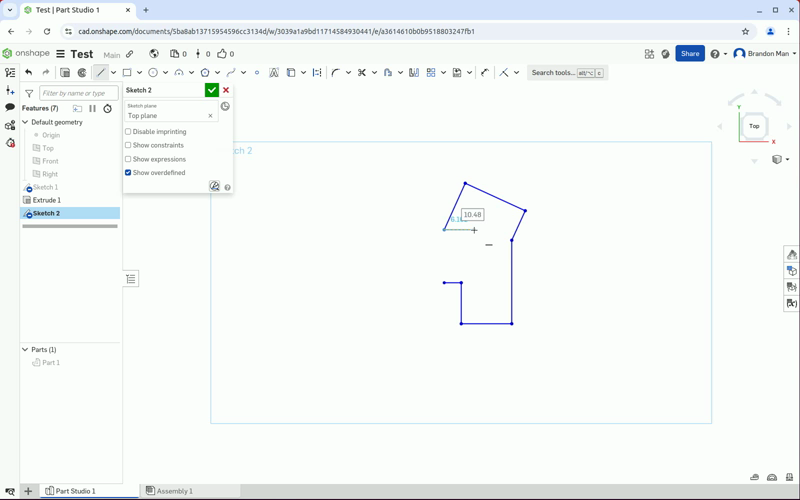
mouse_move(444, 282)
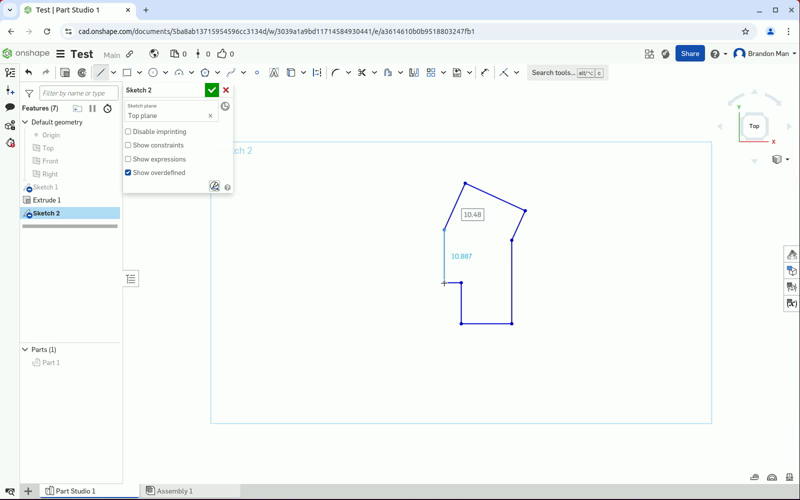
key_up(shift)
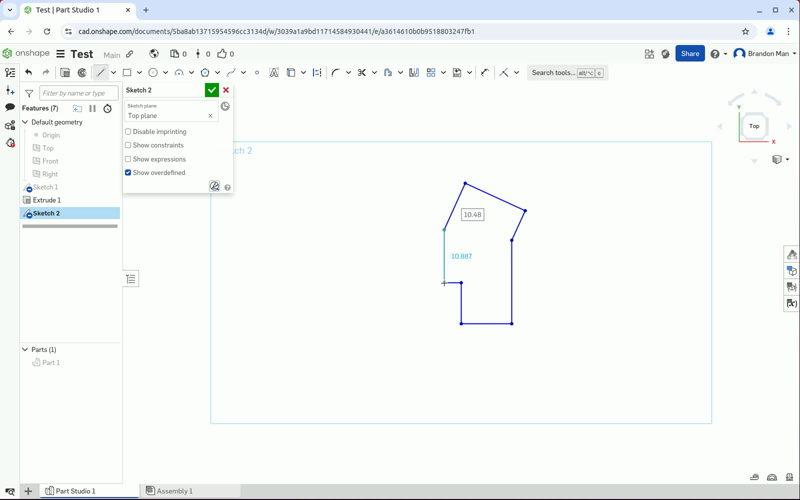
click(444, 282)
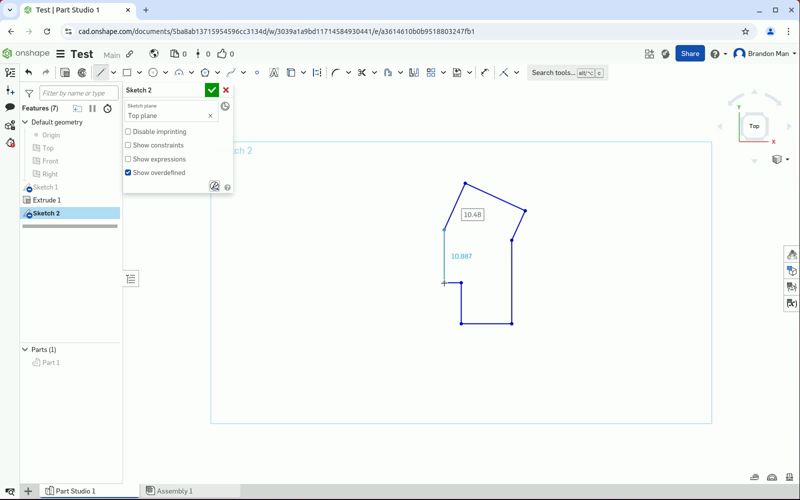
key(esc)
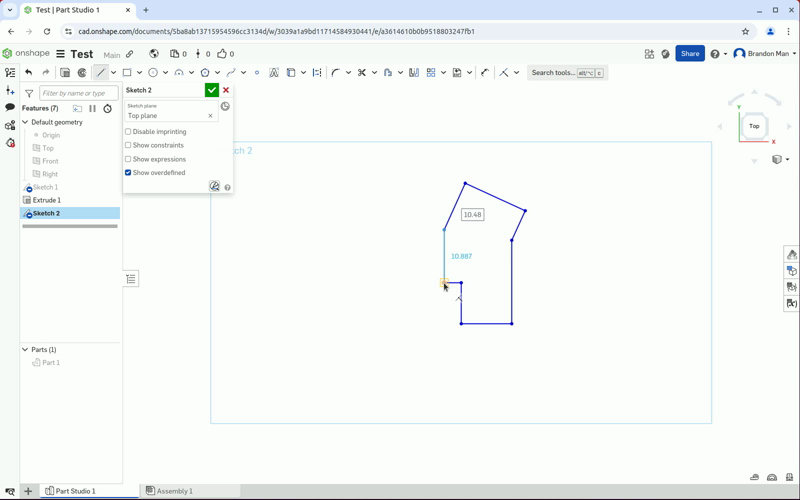
mouse_move(468, 198)
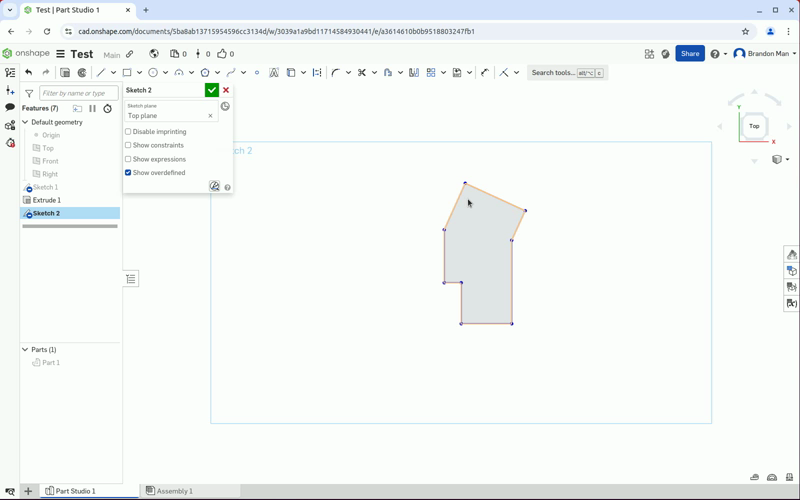
click(468, 198)
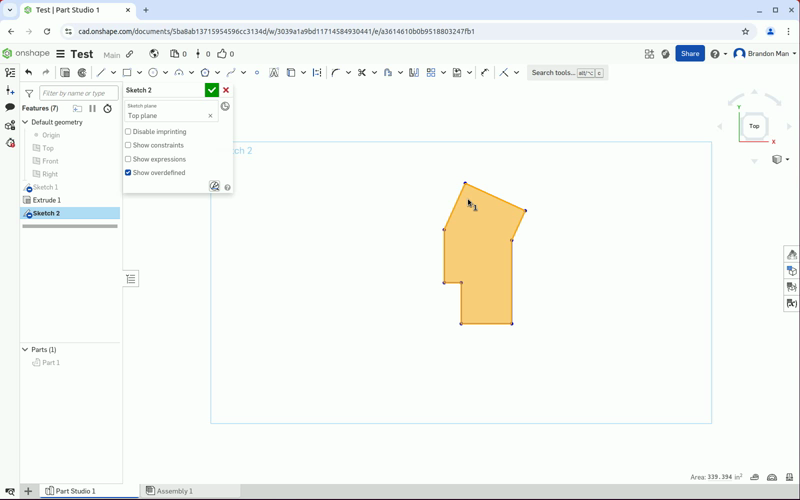
mouse_move(73, 352)
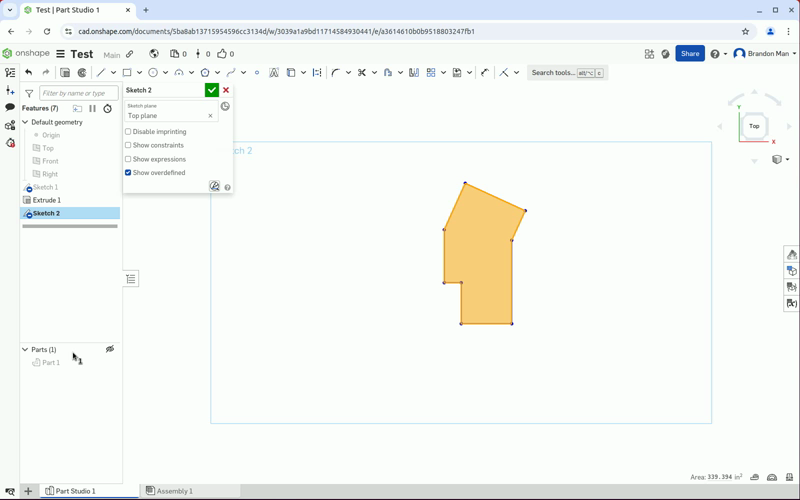
key(shift+y)
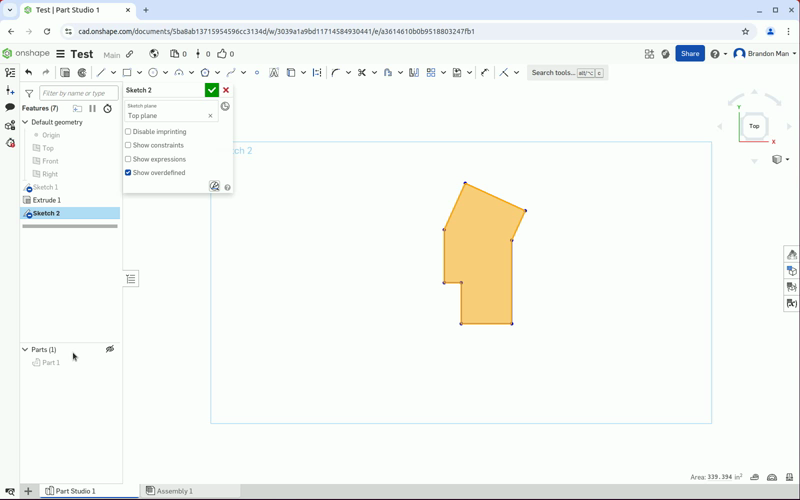
key(shift+e)
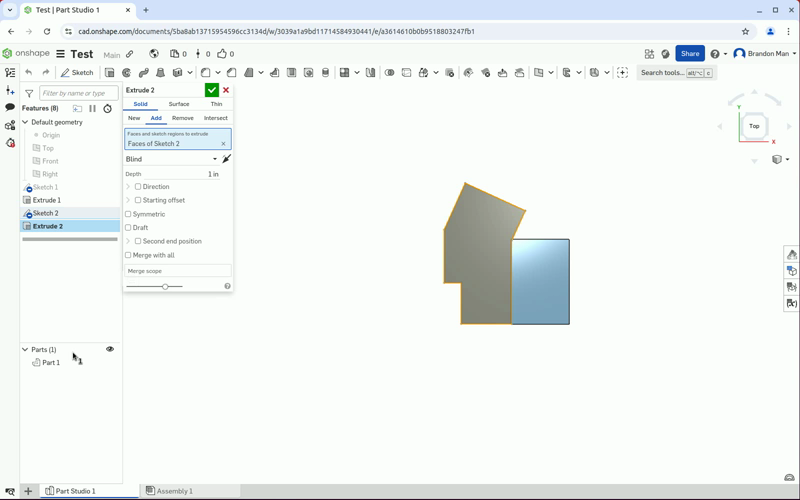
mouse_move(143, 106)
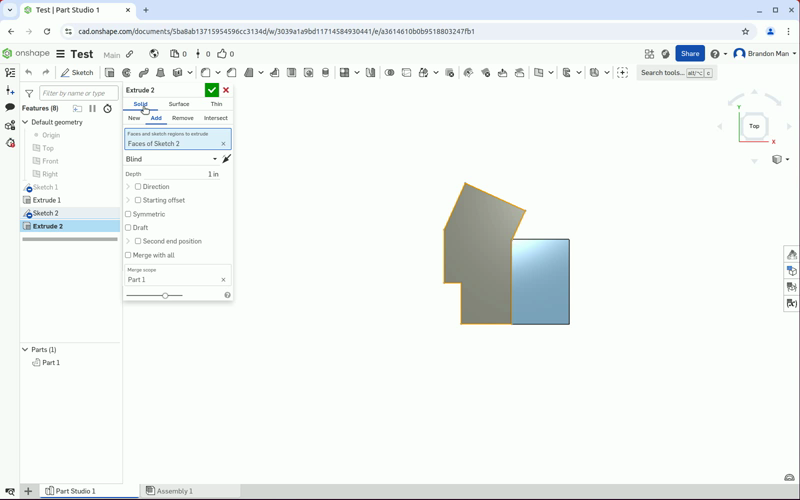
click(143, 106)
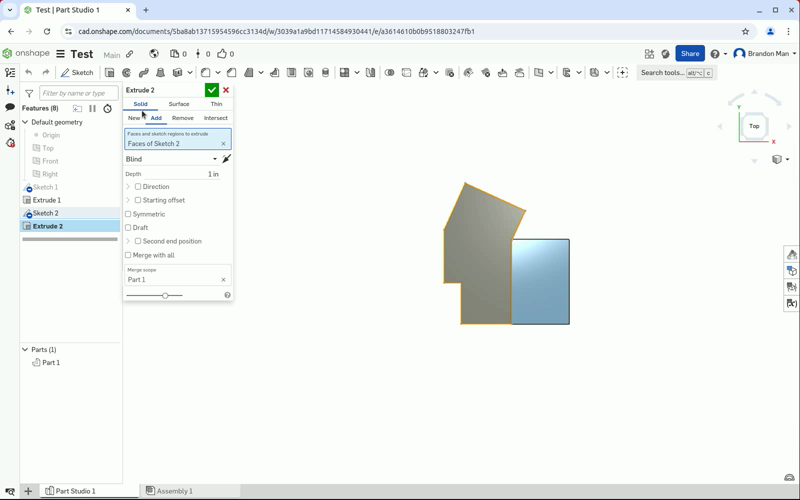
mouse_move(137, 120)
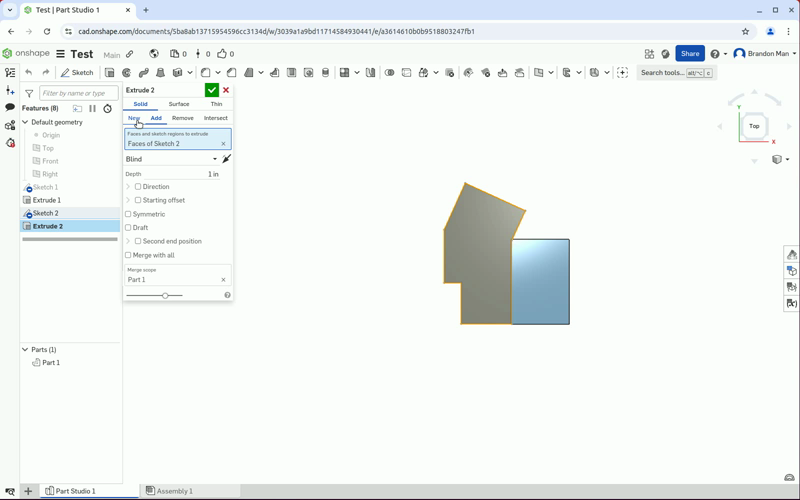
click(137, 120)
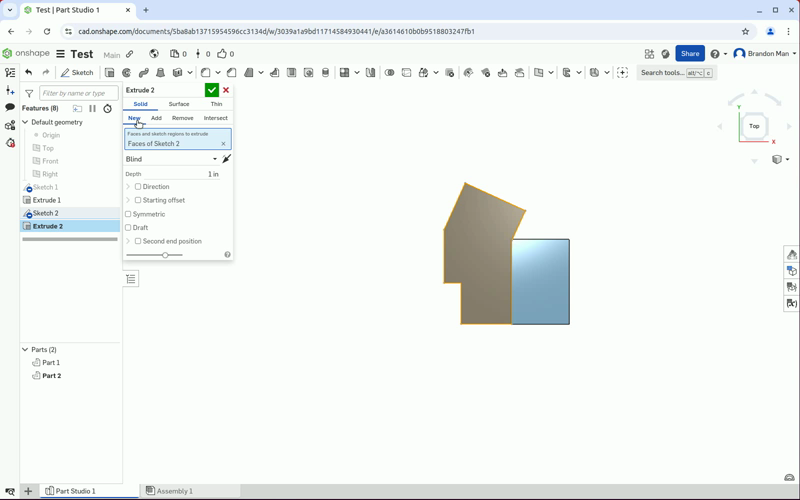
key(tab, 4)
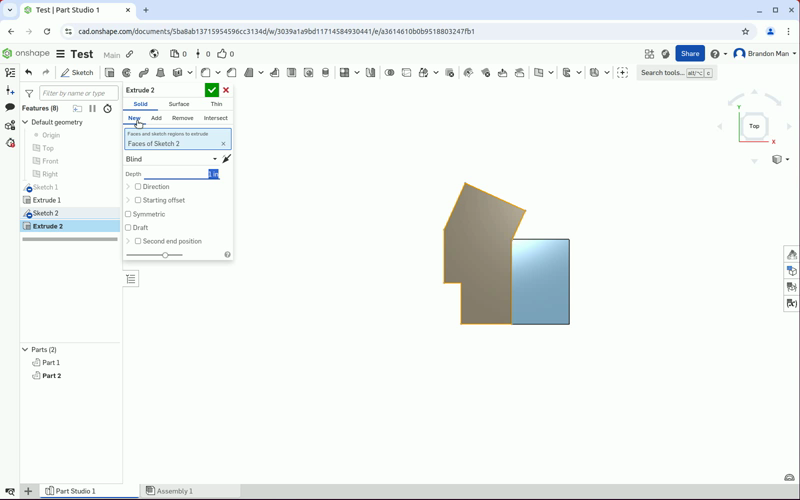
text(19.016)
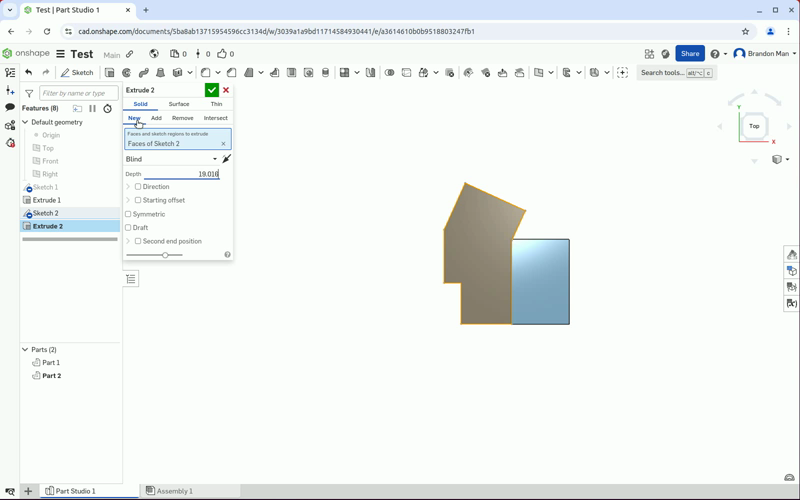
key(enter)
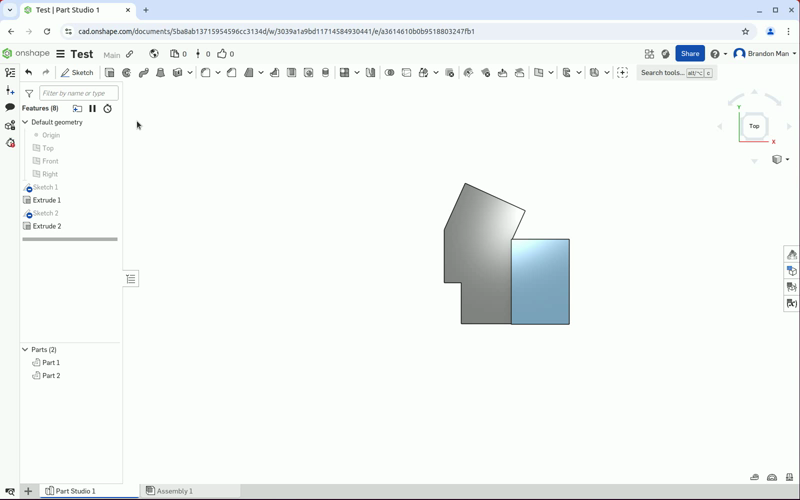
key(shift+h)
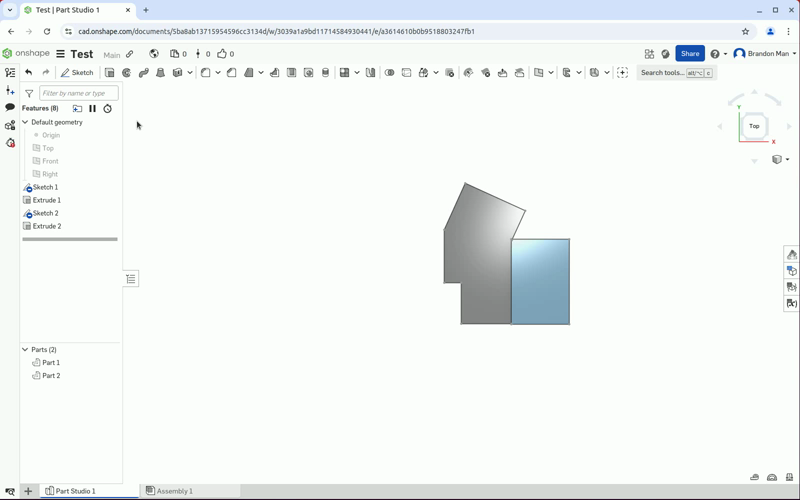
key(shift+h)
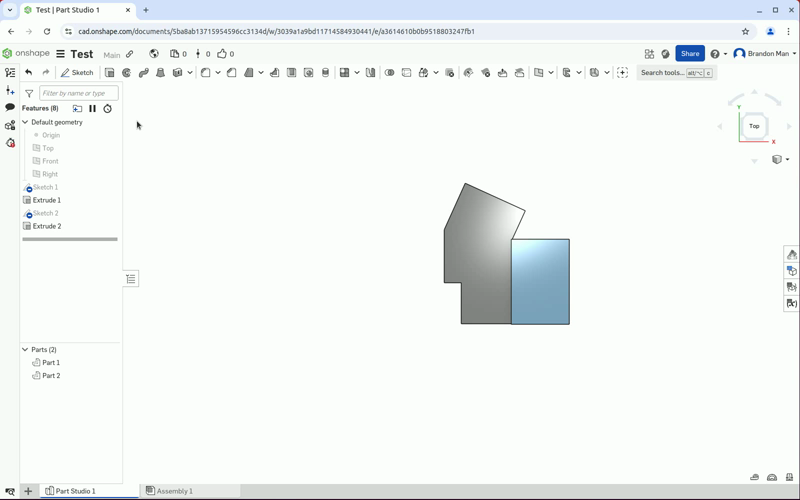
mouse_move(73, 189)
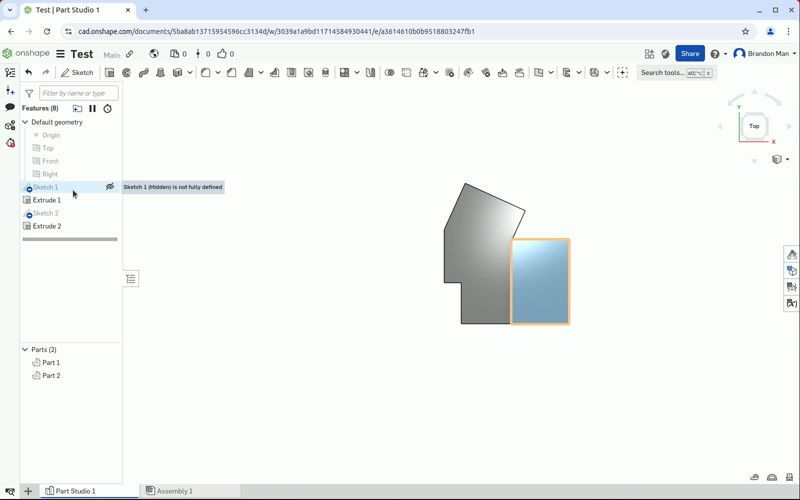
click(73, 189)
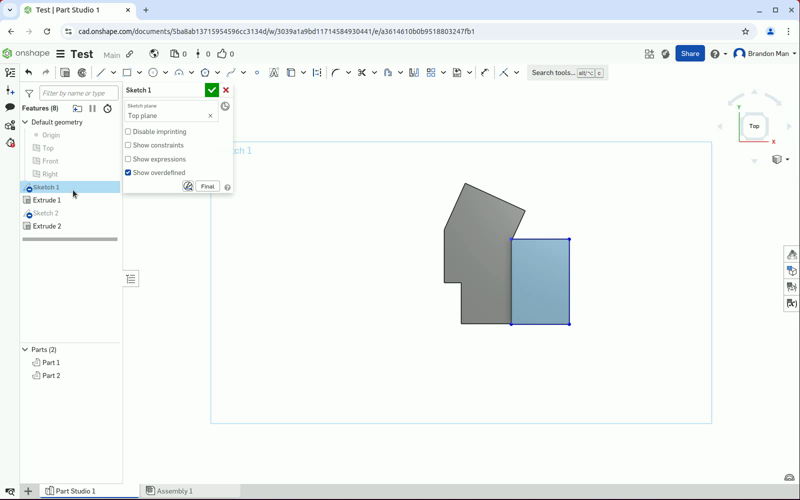
mouse_move(229, 92)
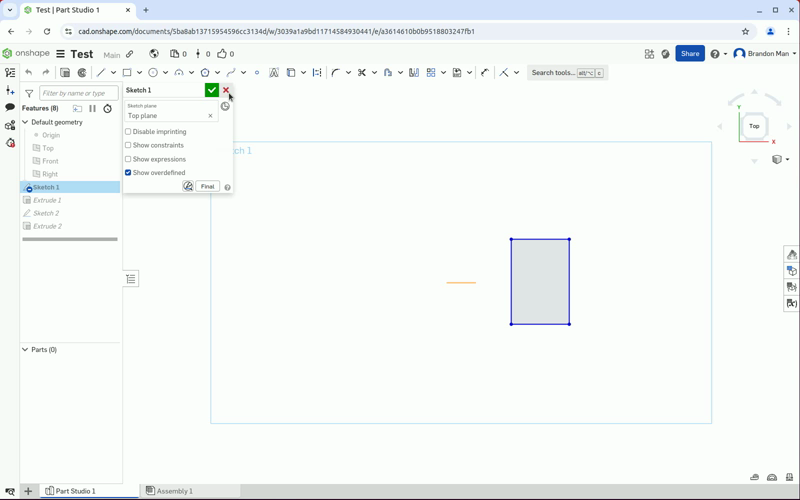
click(229, 92)
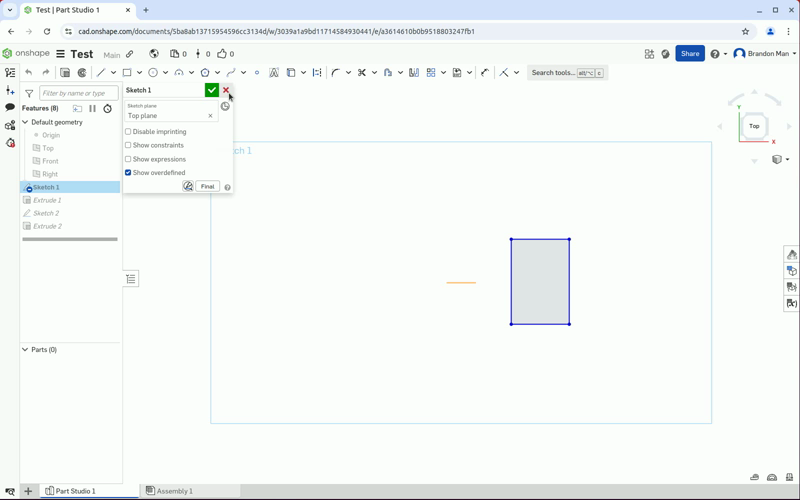
key(shift+s)
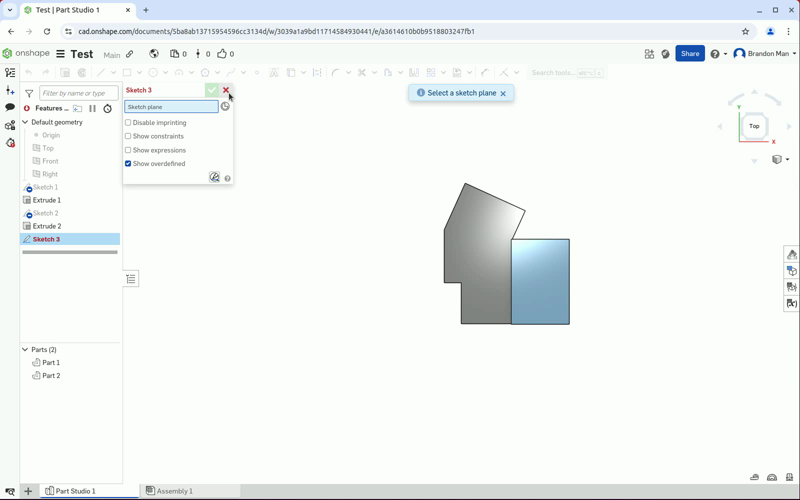
mouse_move(73, 150)
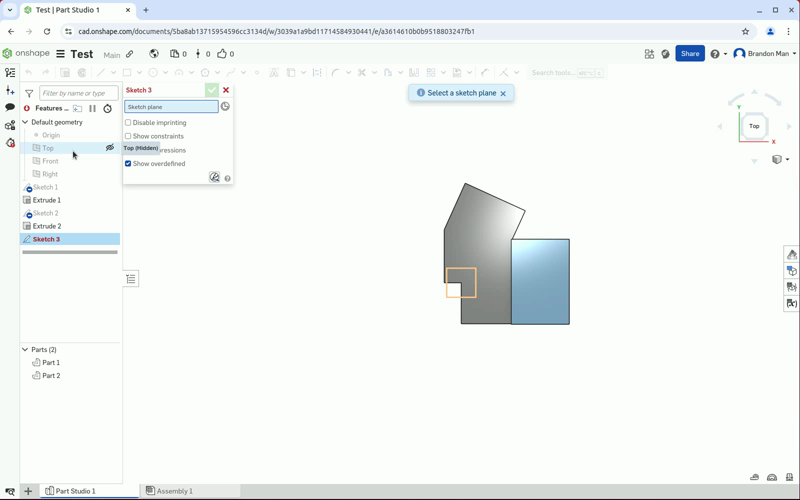
click(73, 150)
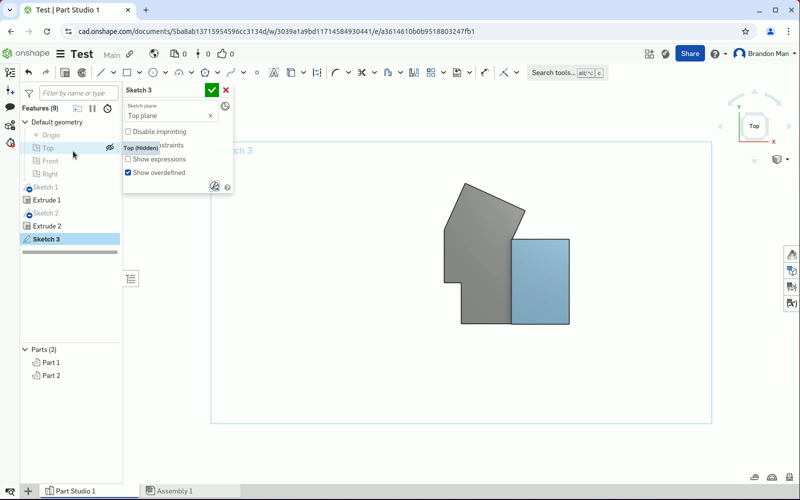
mouse_move(73, 352)
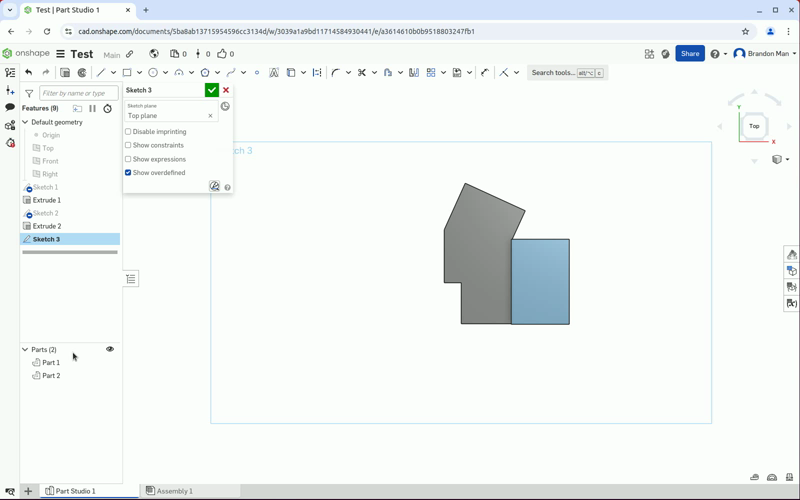
key(y)
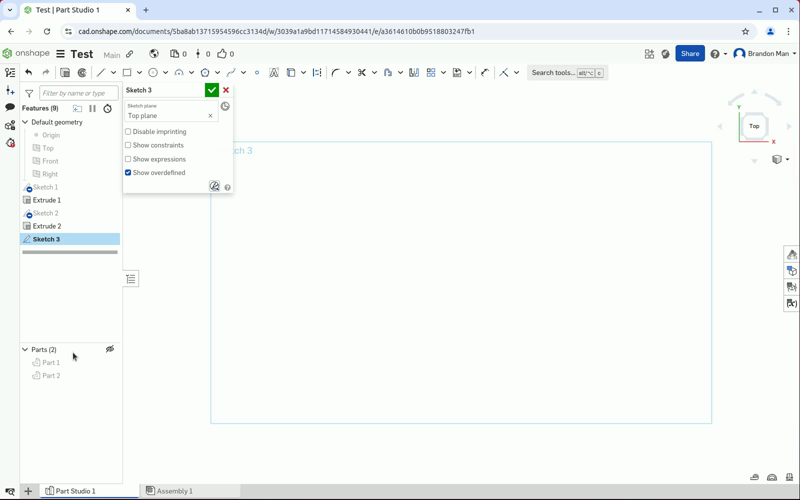
key(l)
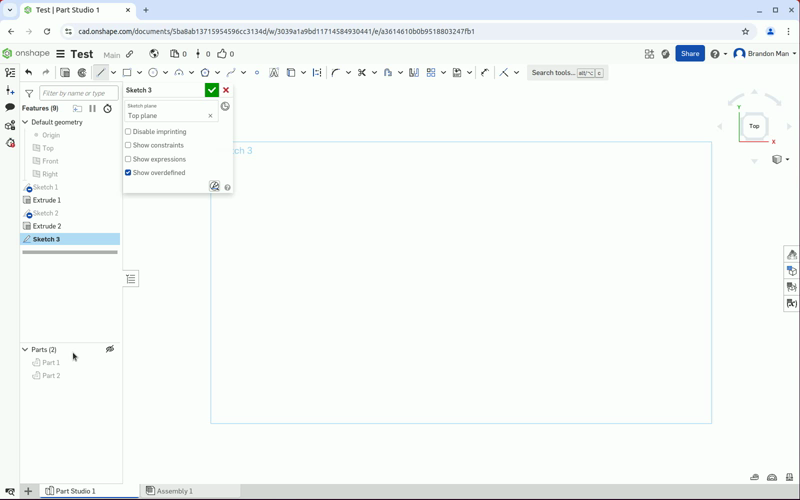
key_down(shift)
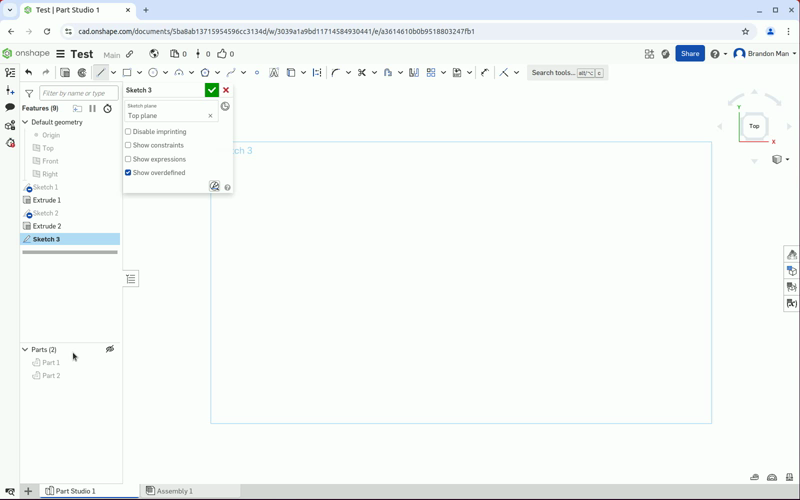
mouse_move(433, 282)
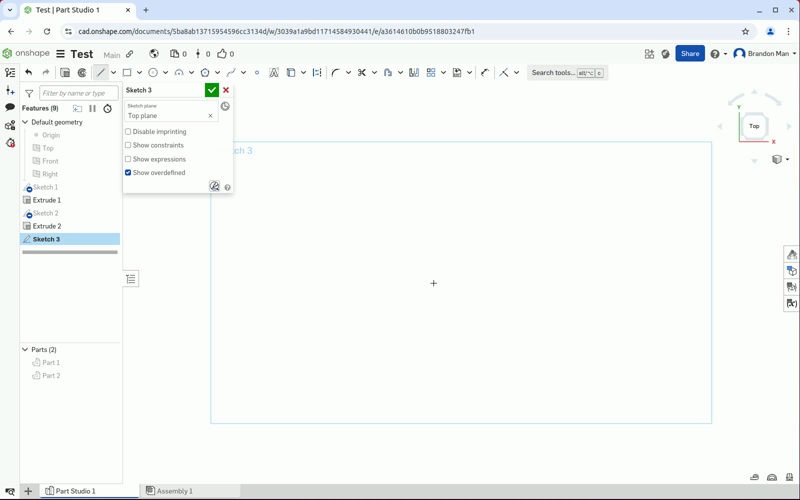
click(433, 282)
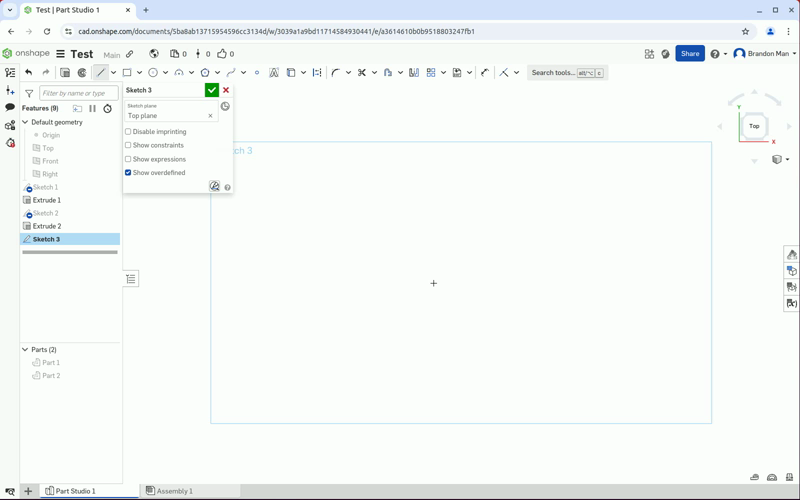
key_up(shift)
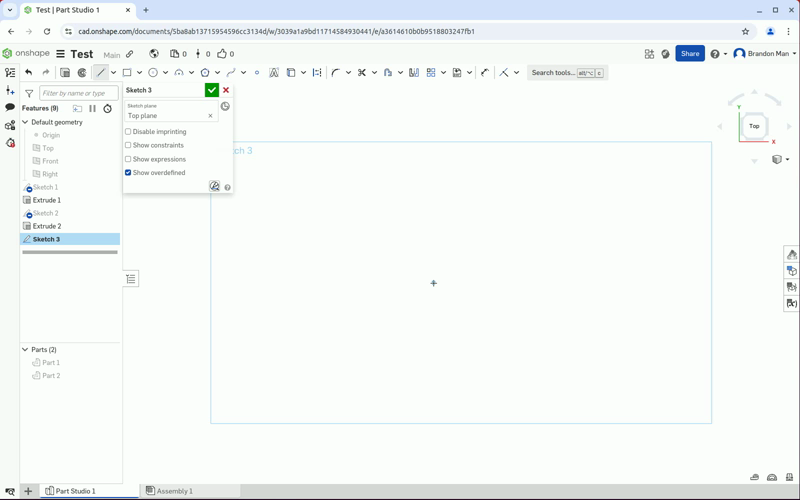
key_down(shift)
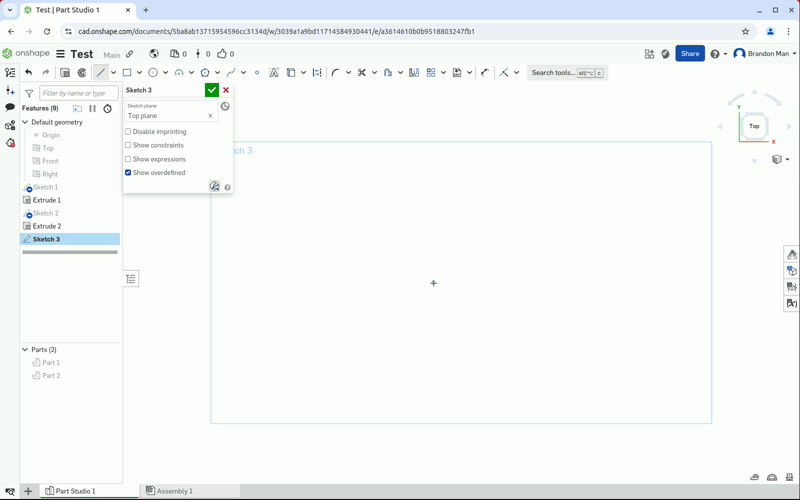
mouse_move(463, 282)
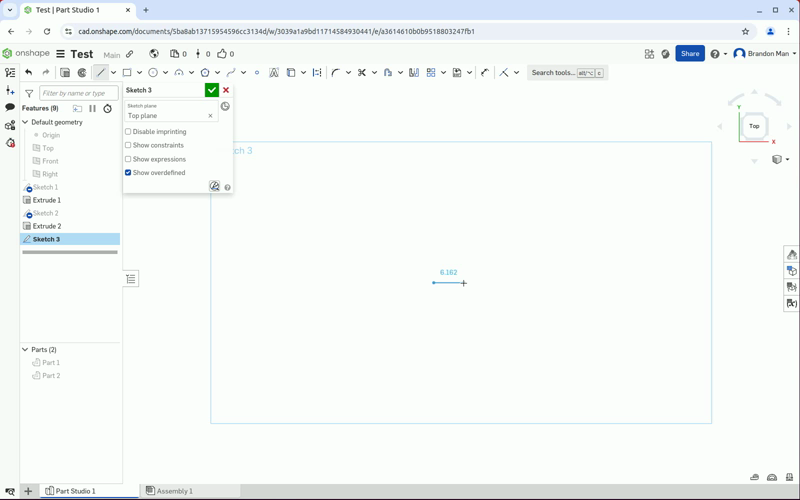
mouse_move(444, 282)
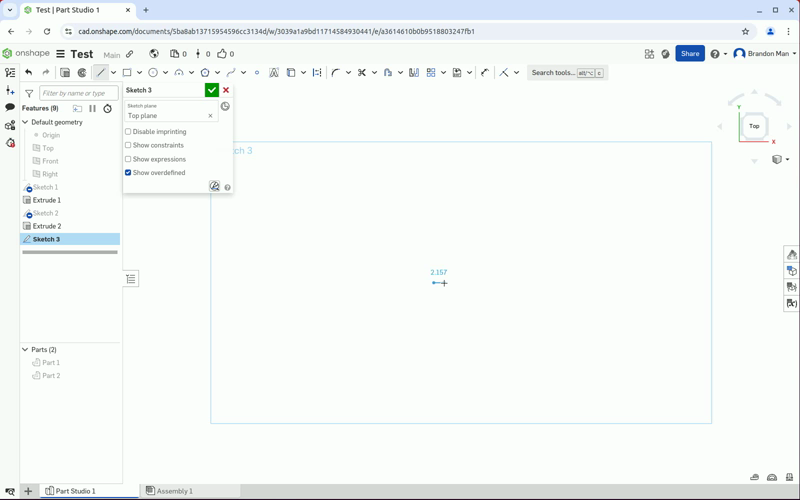
click(444, 282)
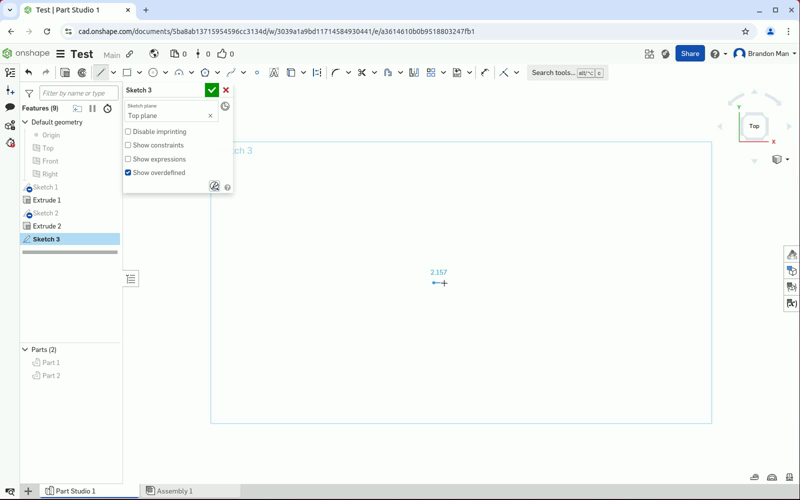
key_up(shift)
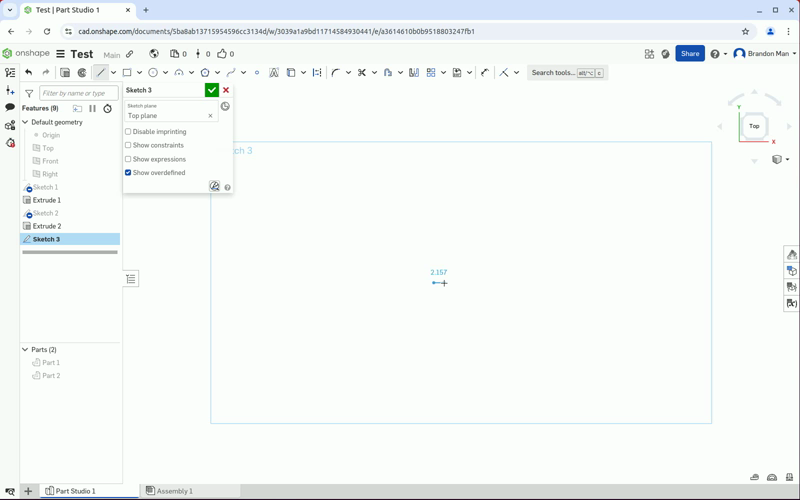
key_down(shift)
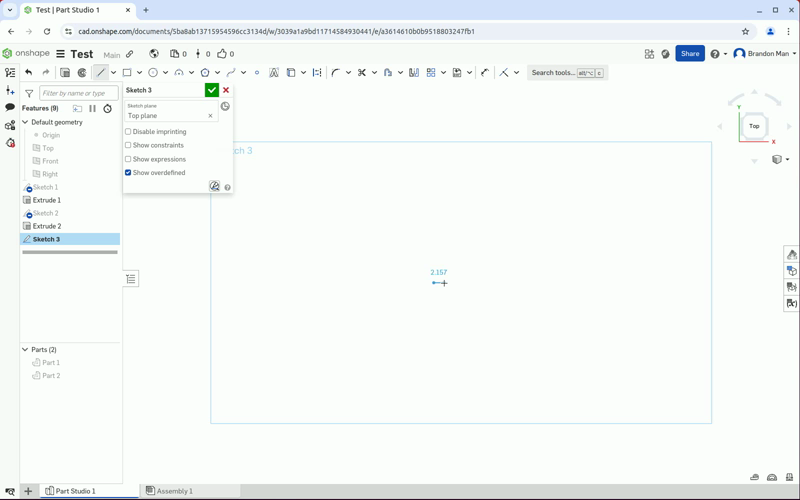
mouse_move(474, 282)
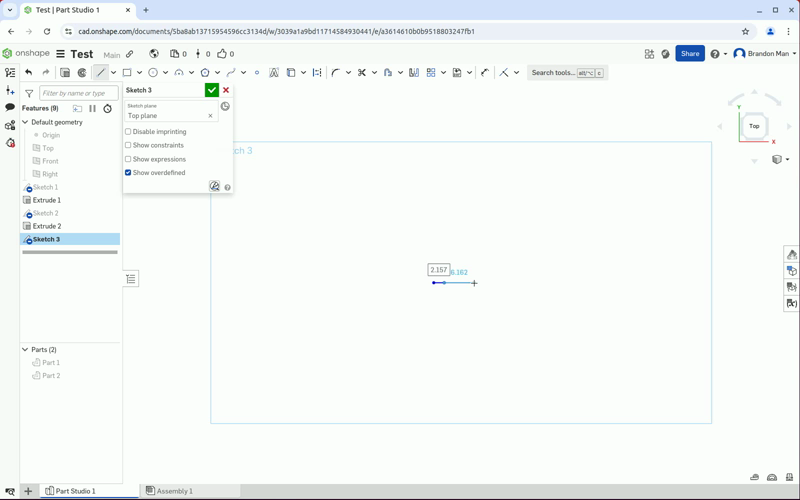
mouse_move(444, 229)
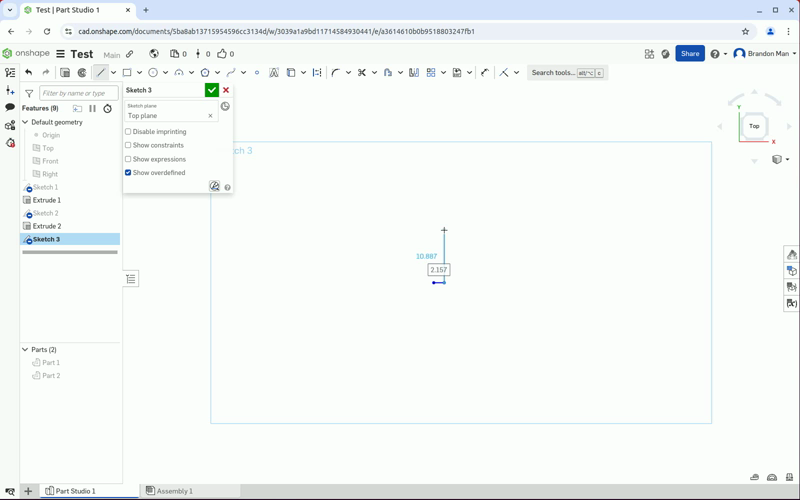
click(444, 229)
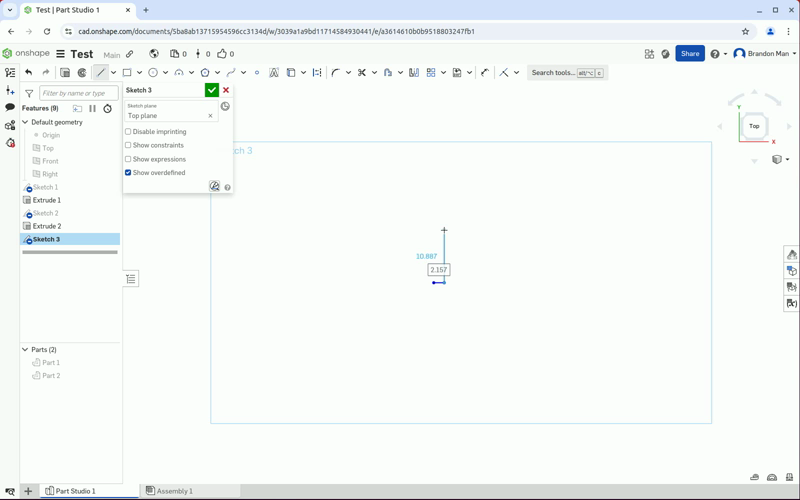
key_up(shift)
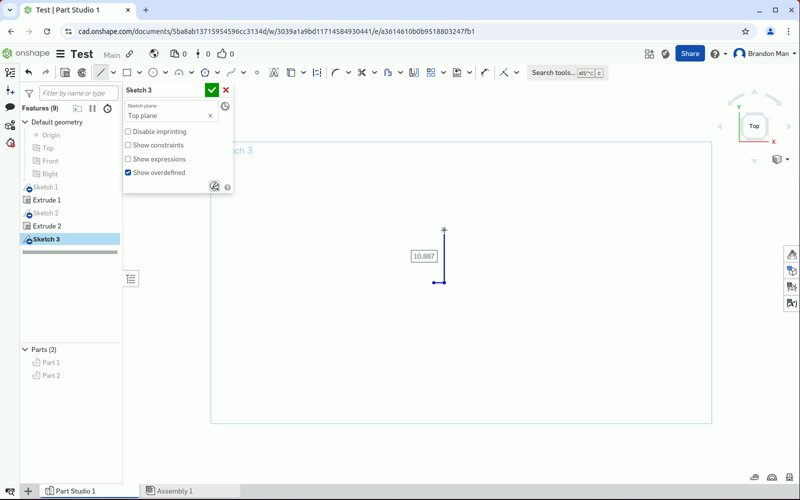
key_down(shift)
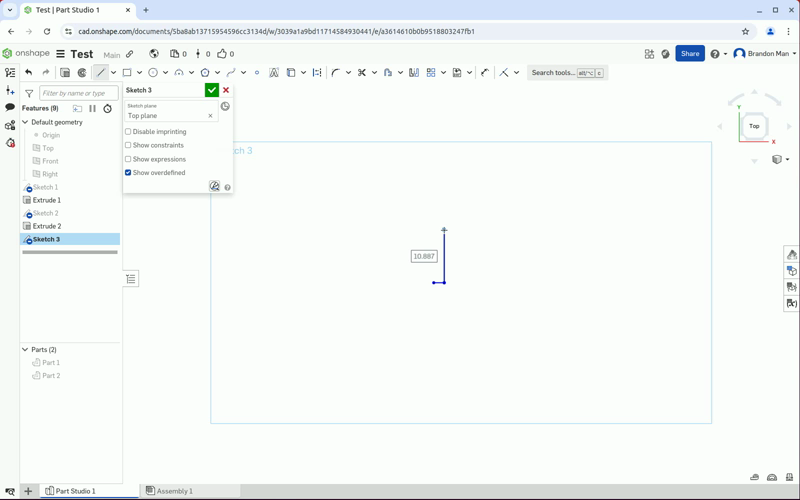
mouse_move(474, 229)
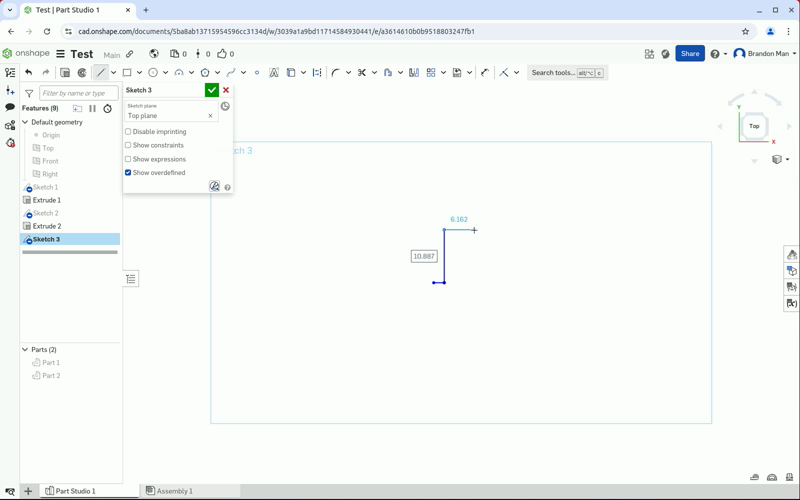
mouse_move(433, 229)
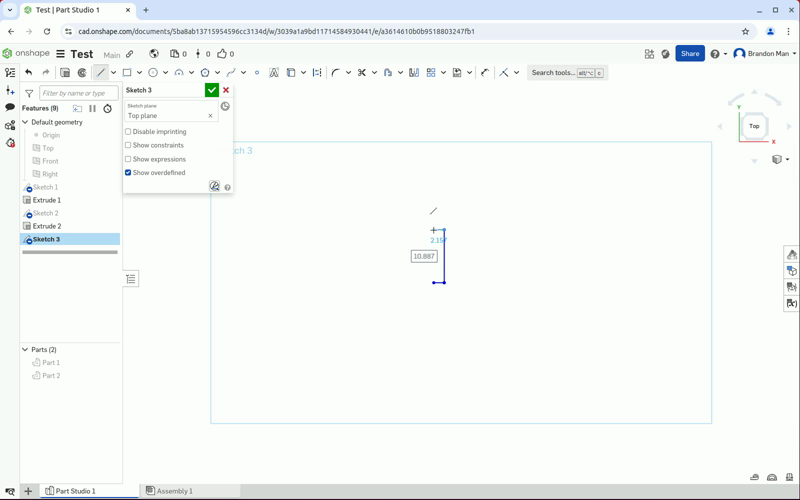
click(433, 229)
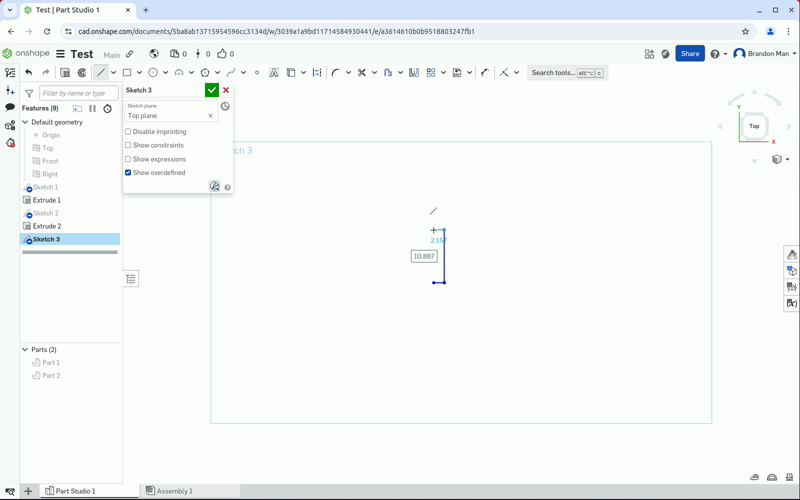
key_up(shift)
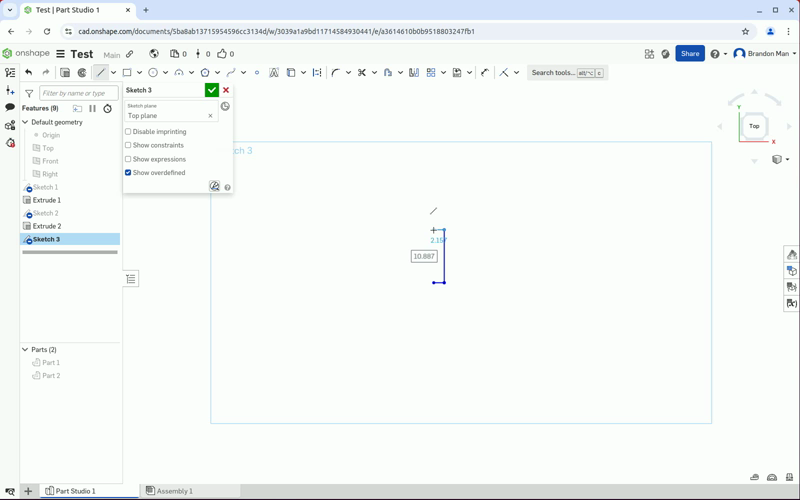
mouse_move(463, 229)
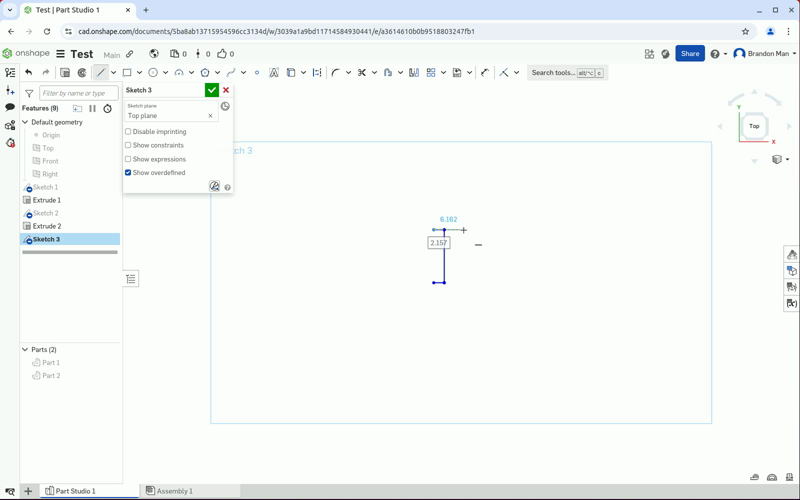
key_down(shift)
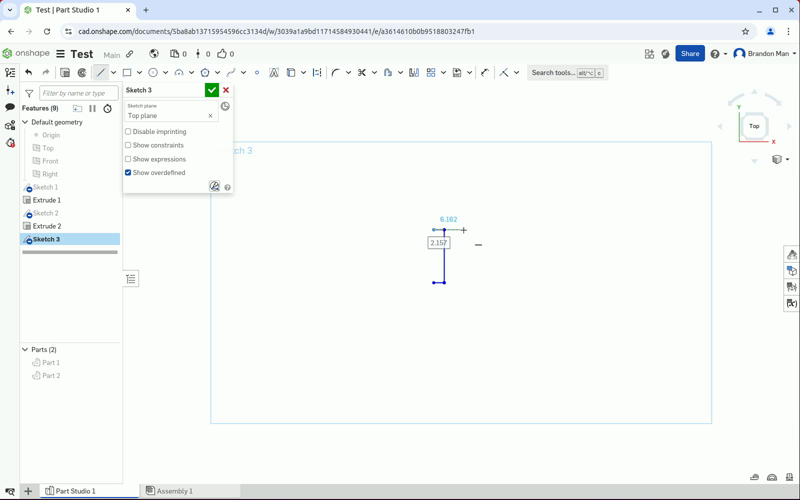
mouse_move(433, 282)
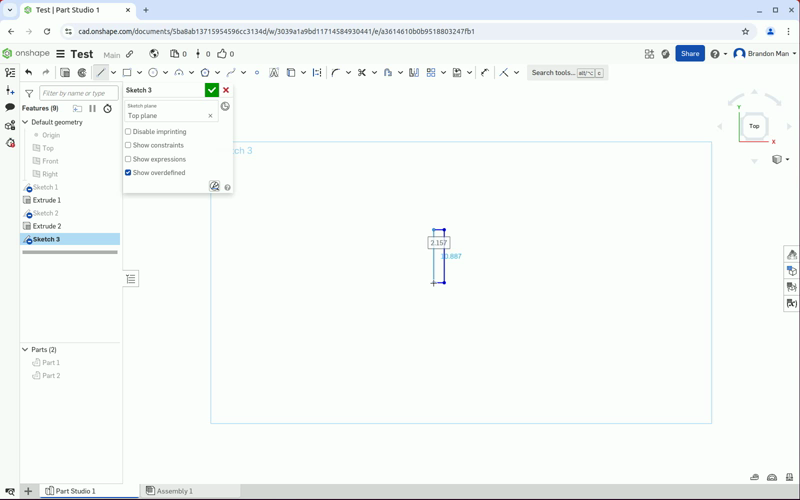
key_up(shift)
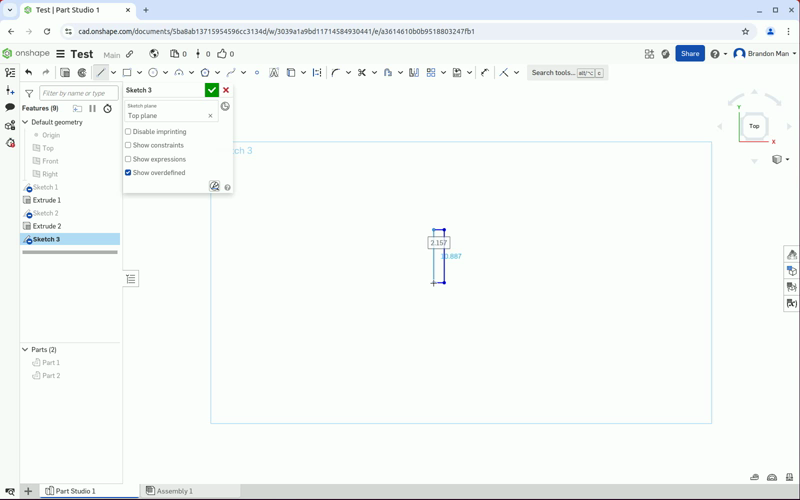
click(433, 282)
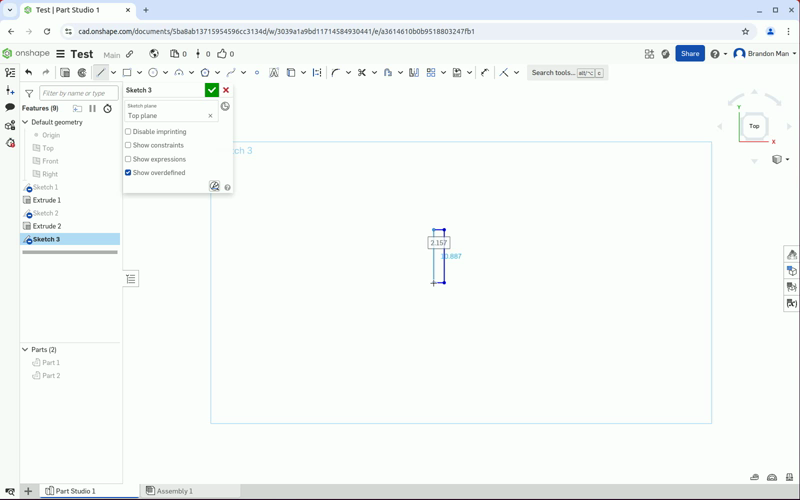
key(esc)
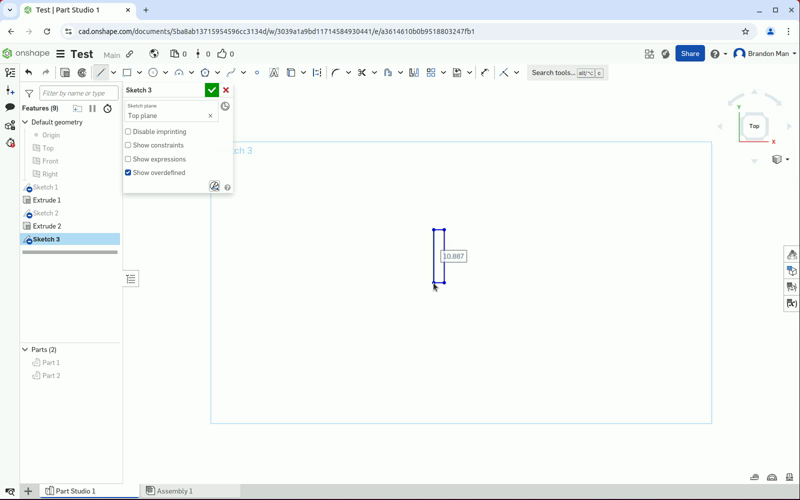
mouse_move(442, 268)
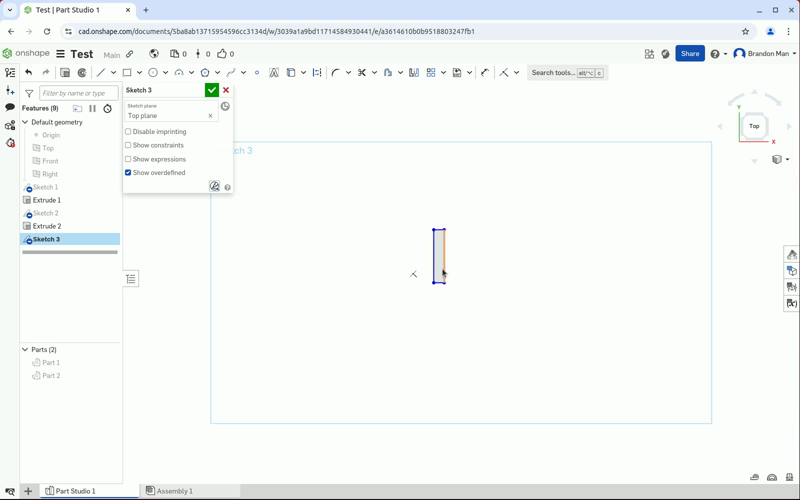
scroll(6)
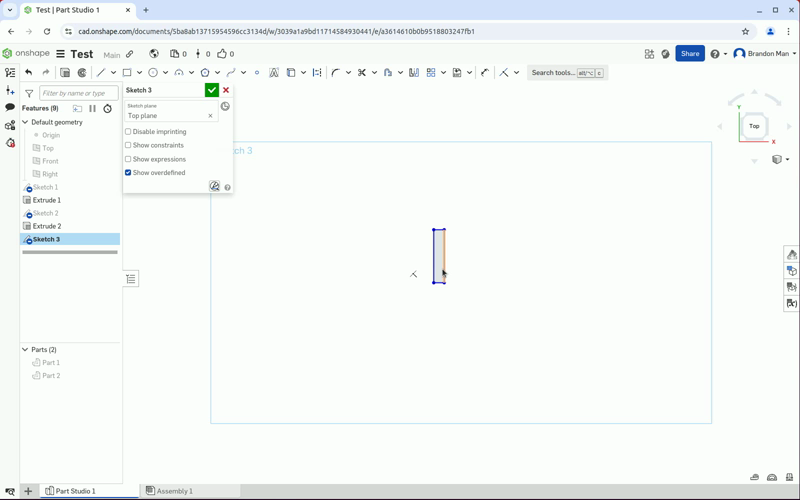
scroll(6)
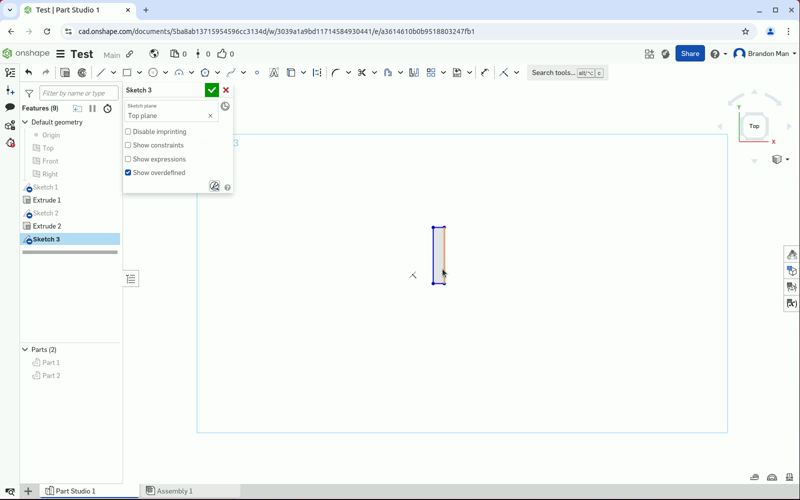
scroll(6)
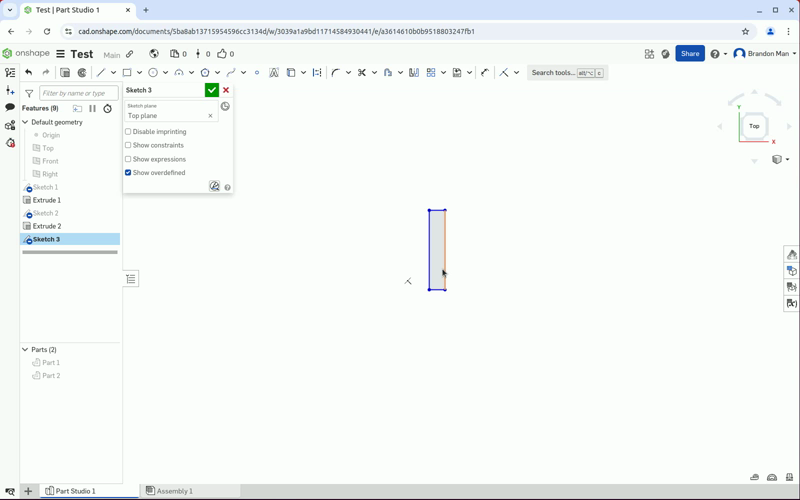
scroll(6)
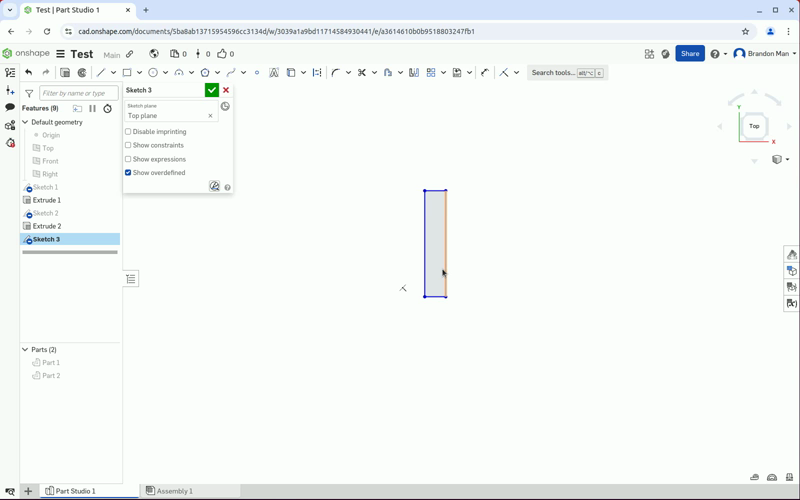
scroll(6)
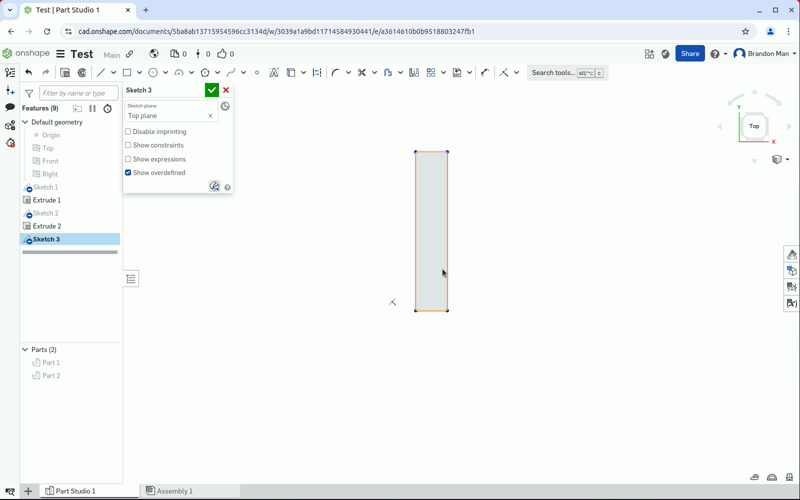
scroll(6)
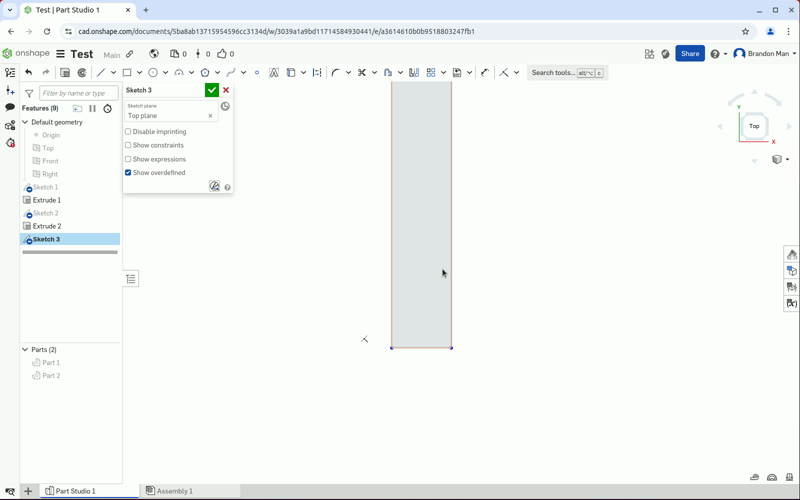
scroll(6)
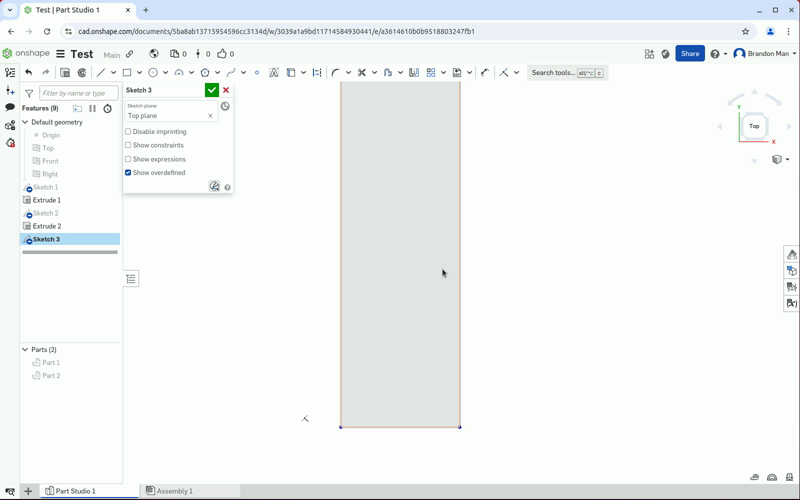
click(442, 268)
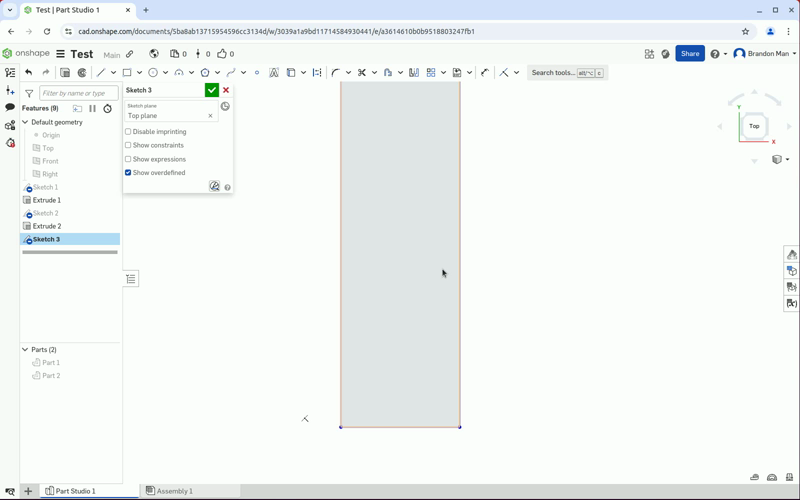
scroll(-6)
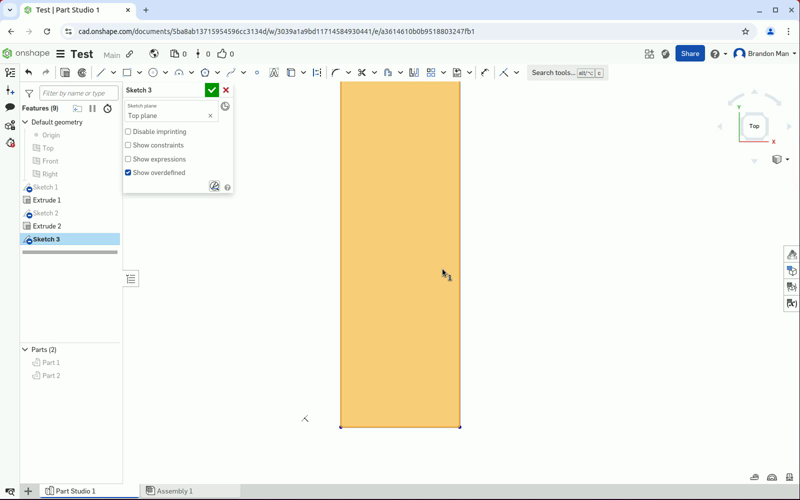
scroll(-6)
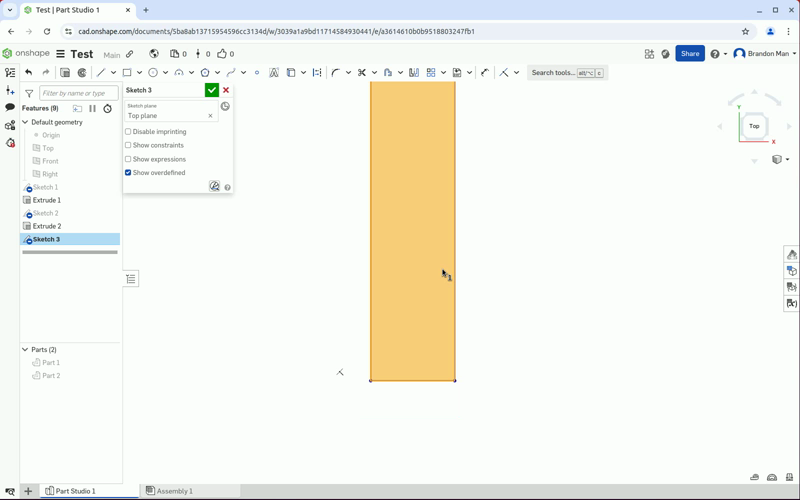
scroll(-6)
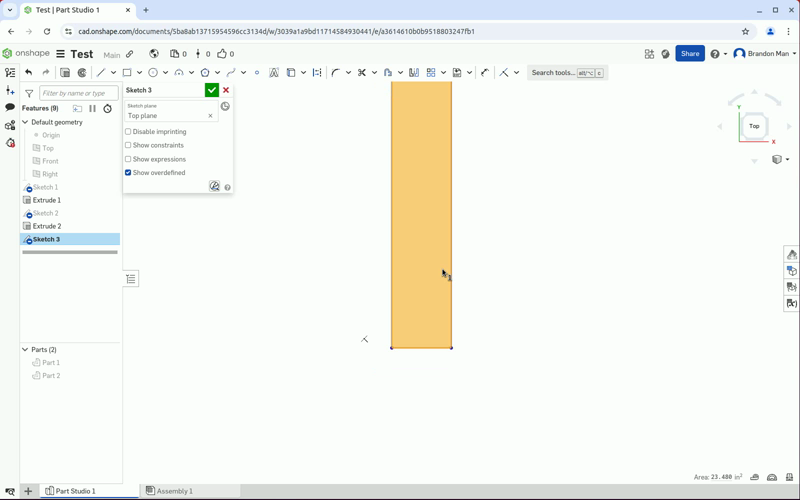
scroll(-6)
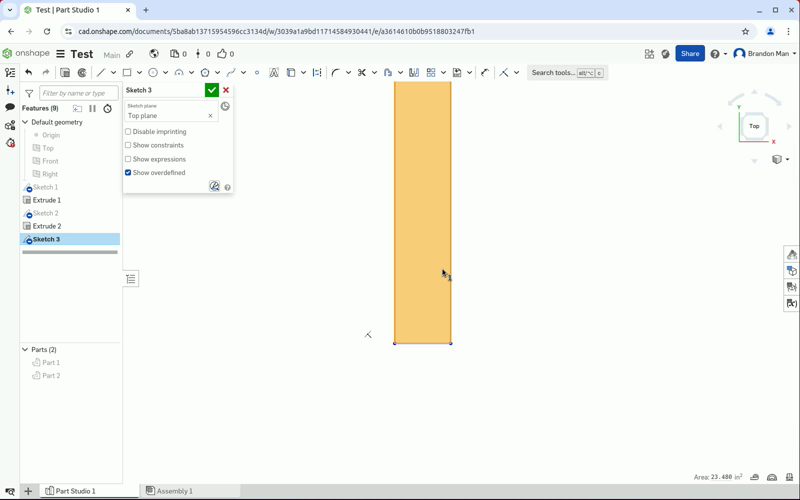
scroll(-6)
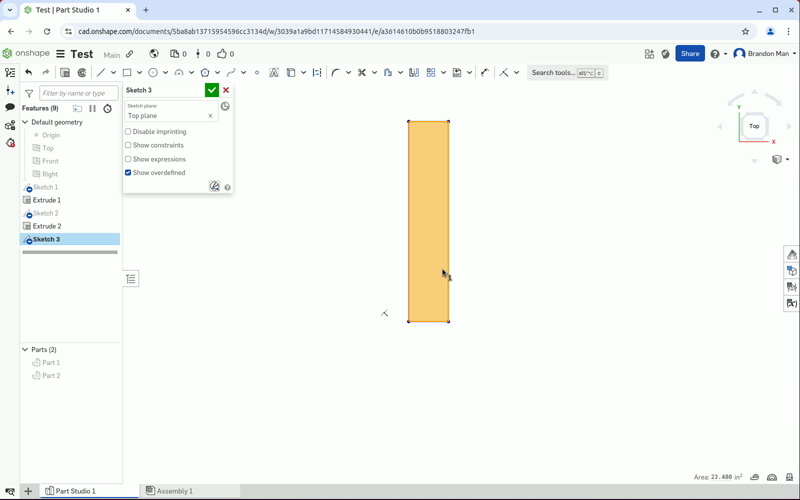
scroll(-6)
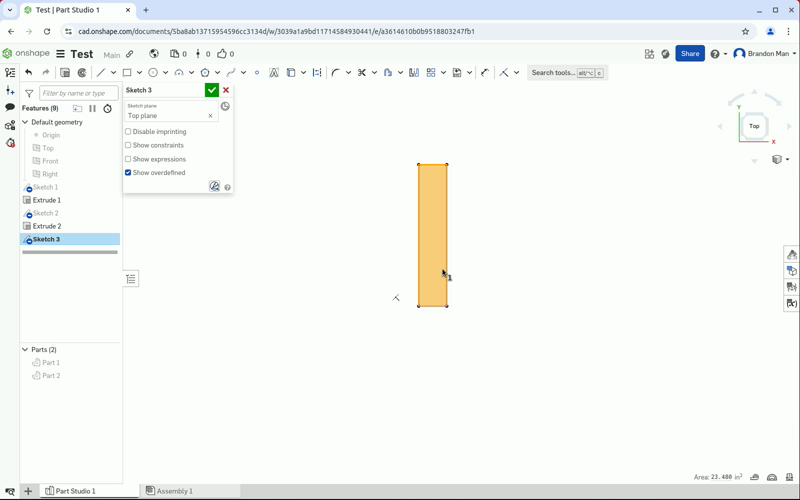
scroll(-6)
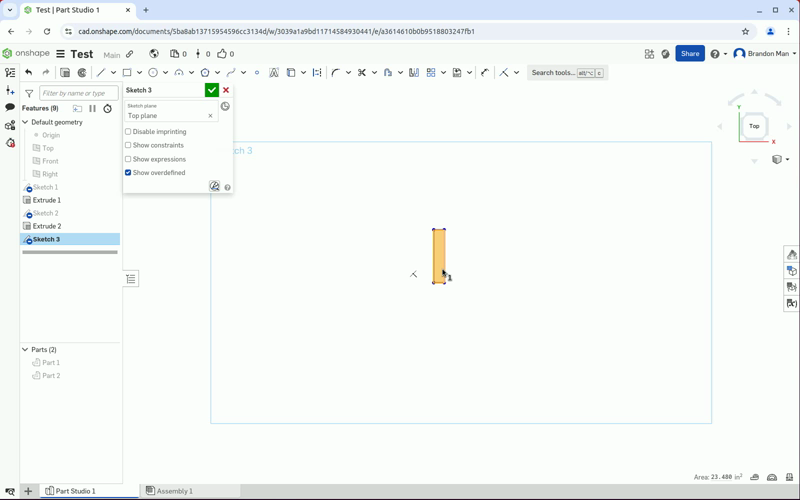
mouse_move(73, 352)
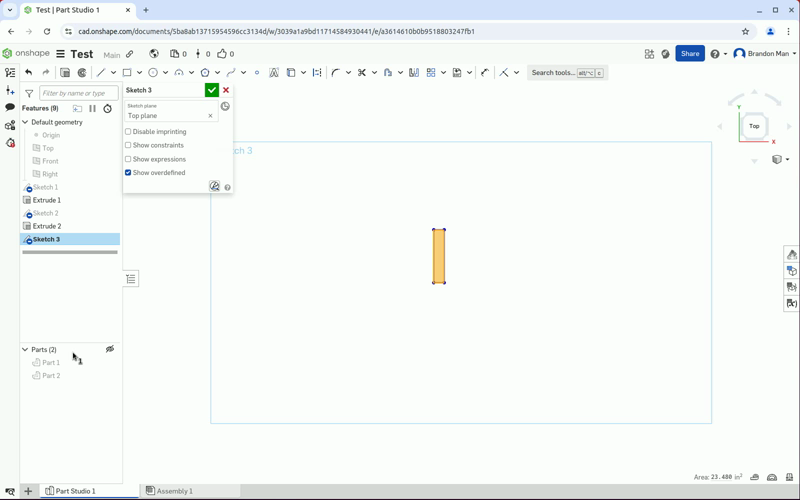
key(shift+y)
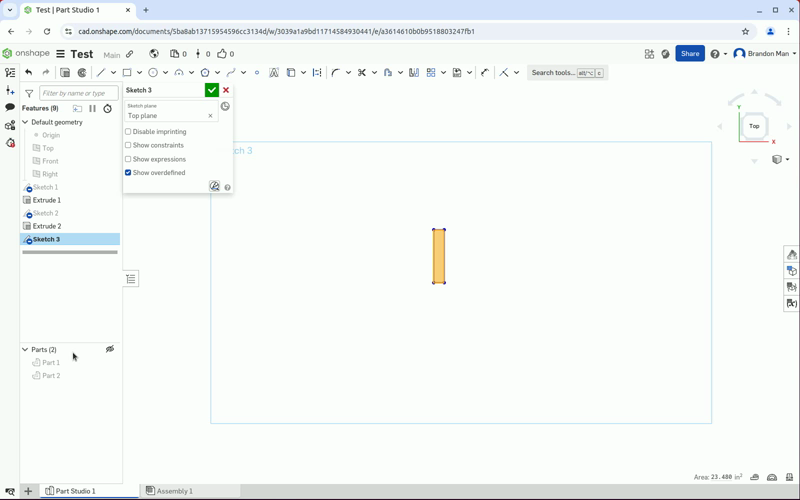
key(shift+e)
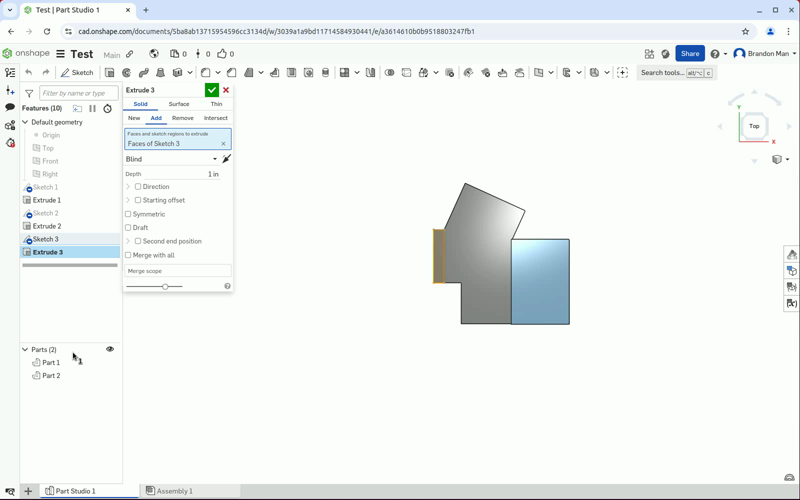
mouse_move(143, 106)
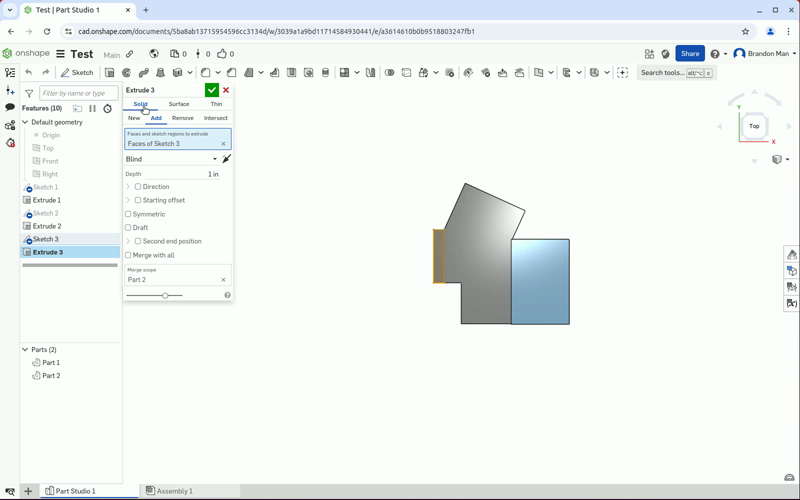
click(143, 106)
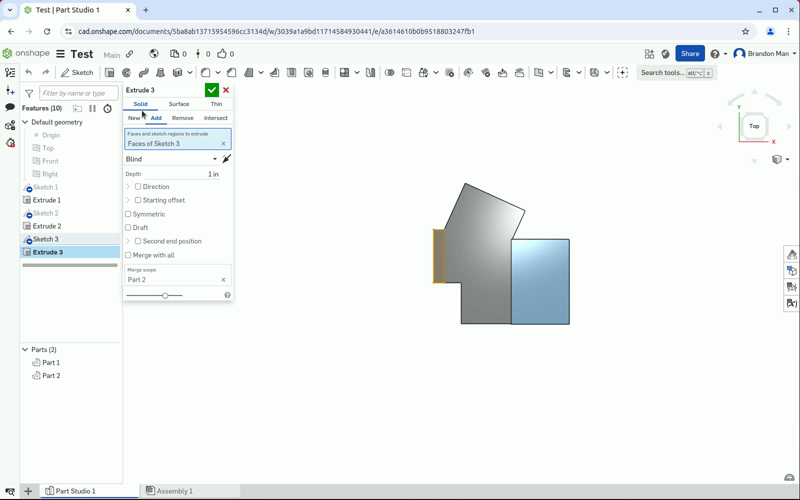
mouse_move(137, 120)
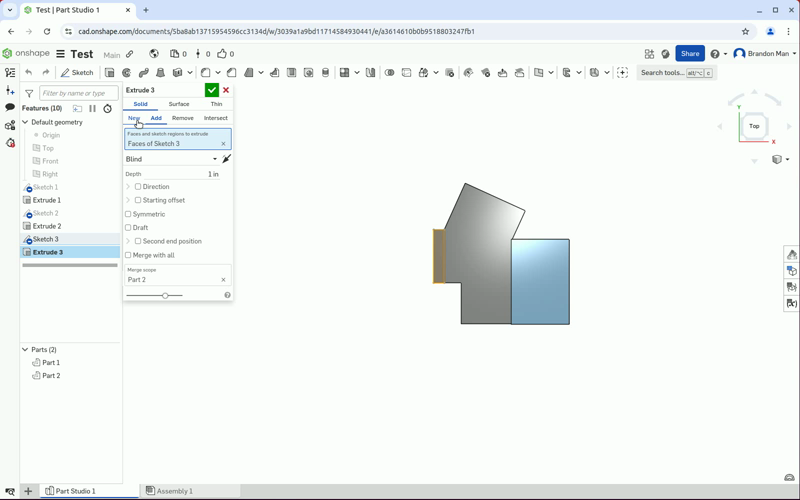
click(137, 120)
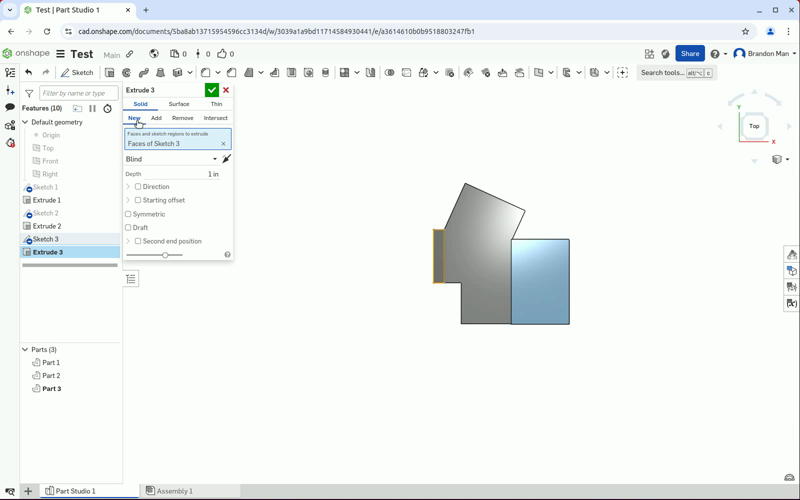
key(tab, 4)
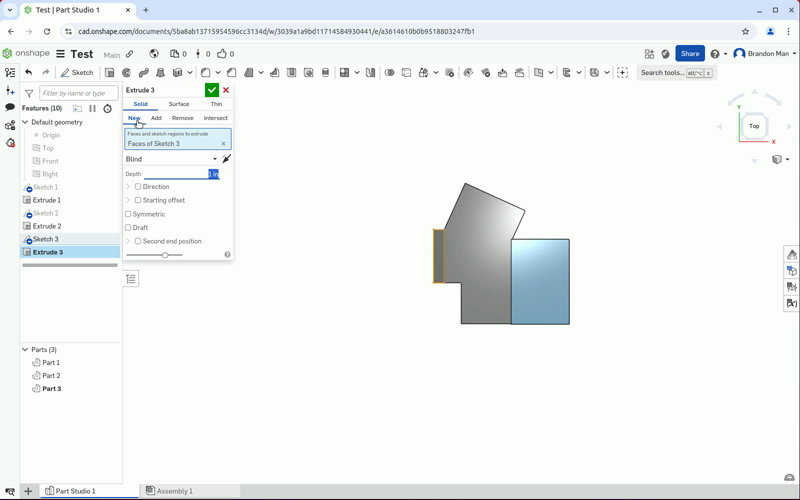
text(18.053)
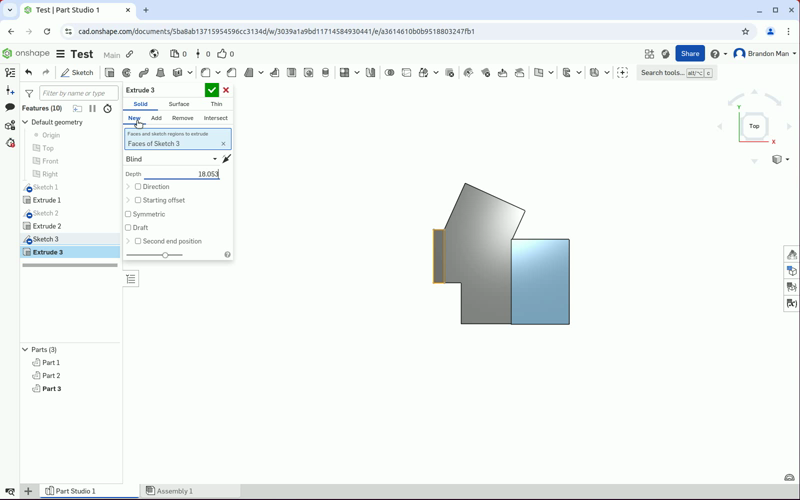
key(enter)
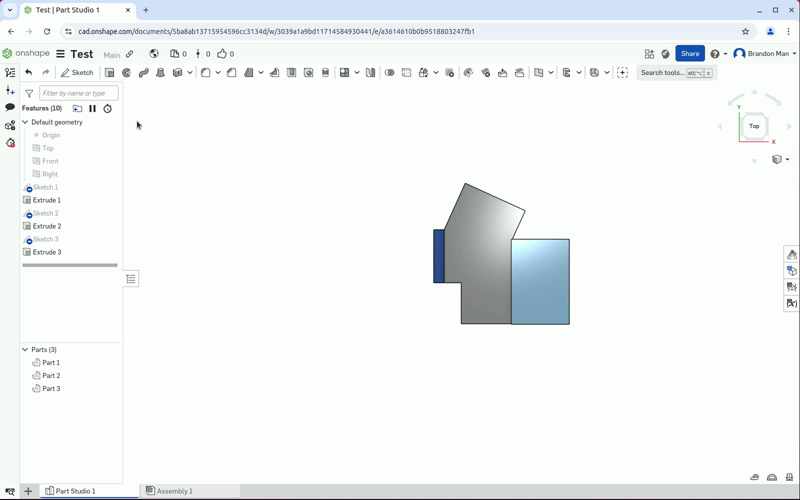
key(shift+h)
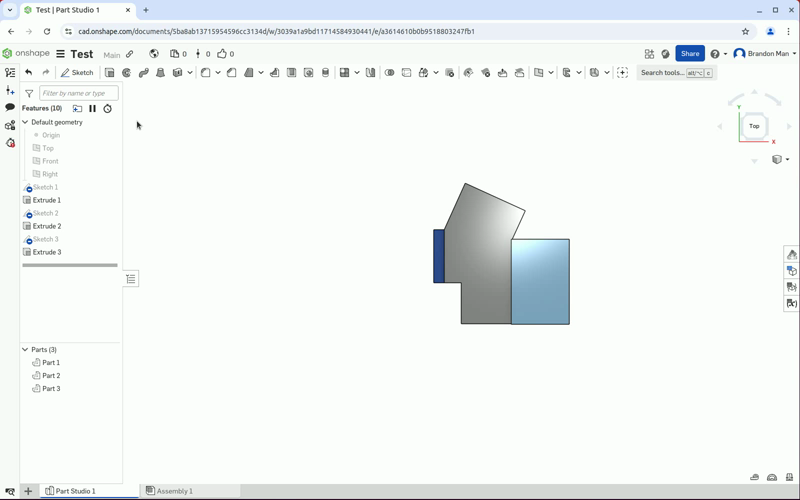
key(shift+h)
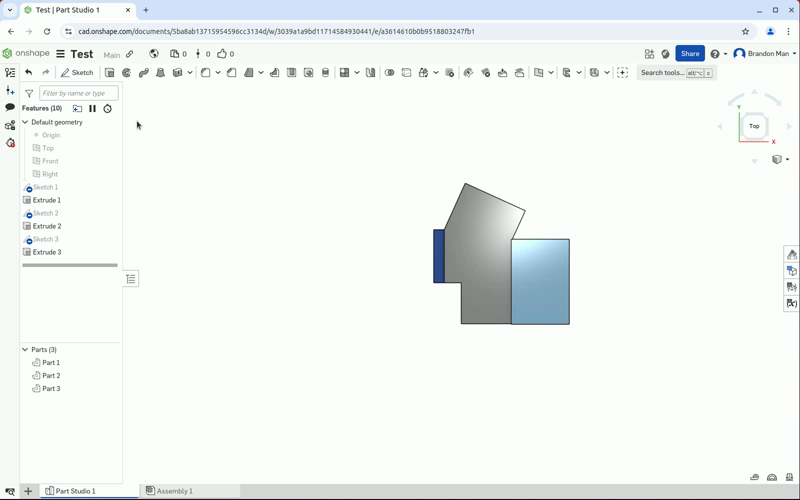
mouse_move(73, 189)
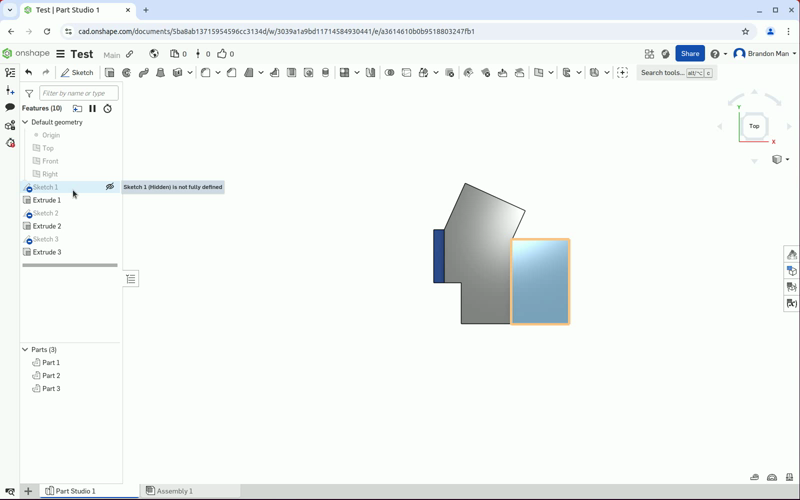
click(73, 189)
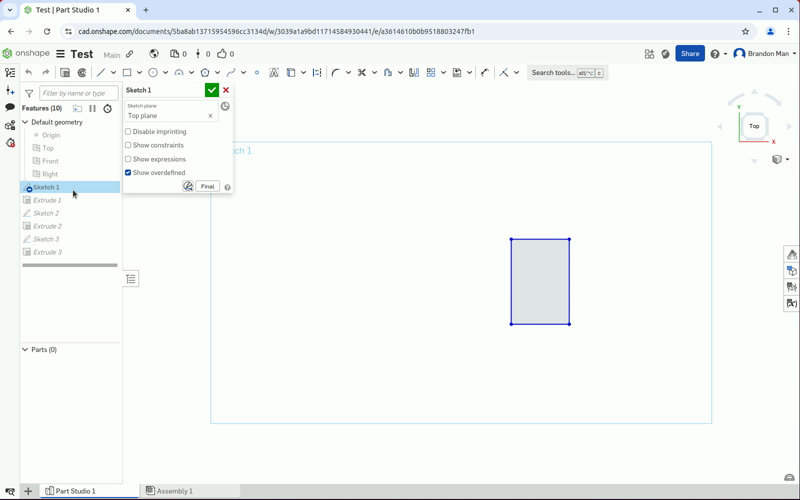
mouse_move(229, 92)
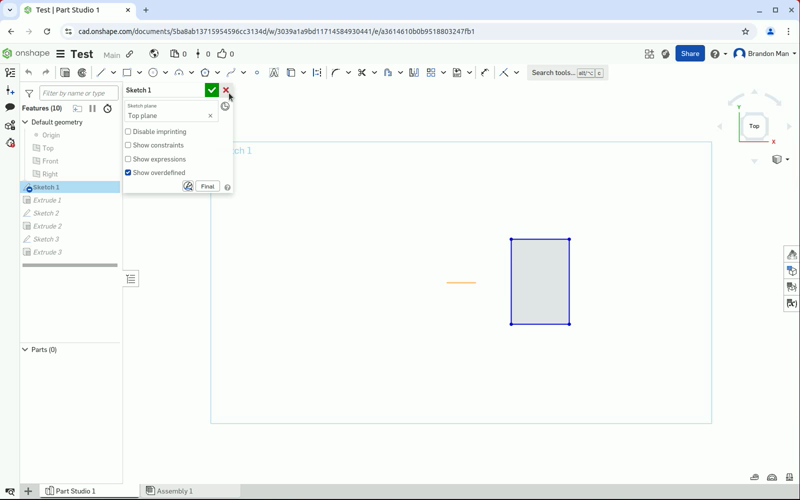
click(229, 92)
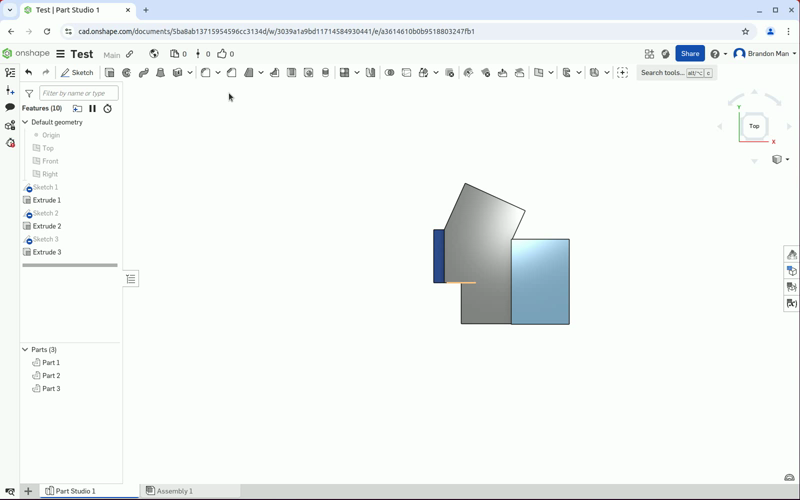
mouse_move(541, 75)
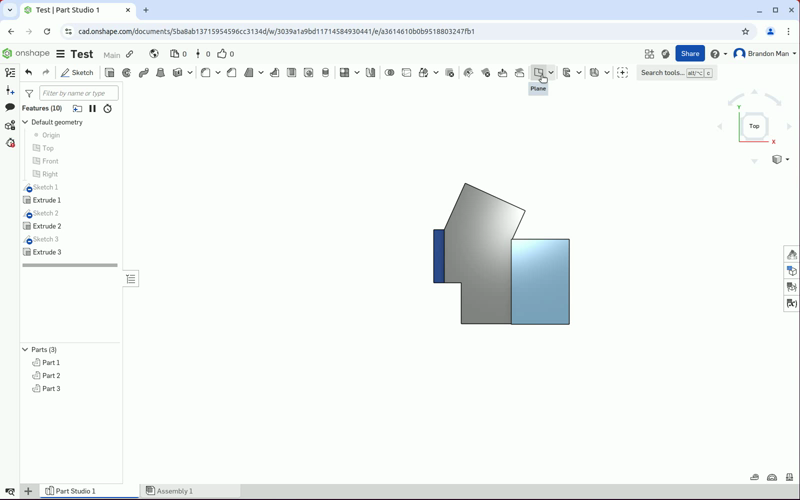
click(541, 75)
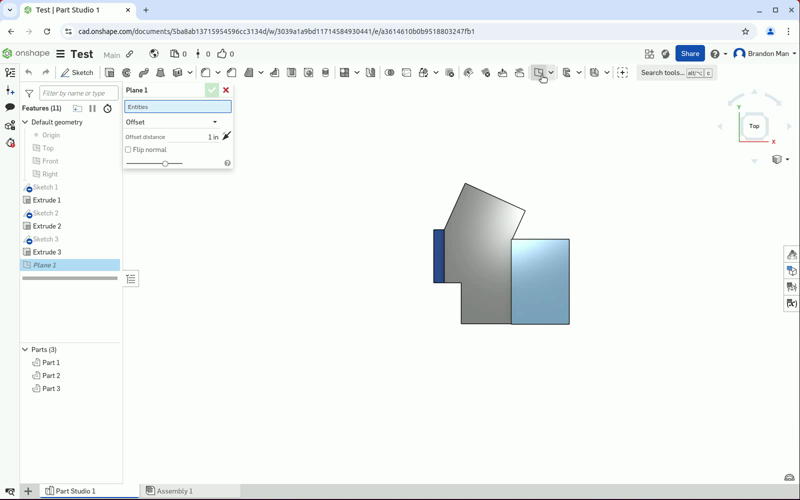
mouse_move(73, 150)
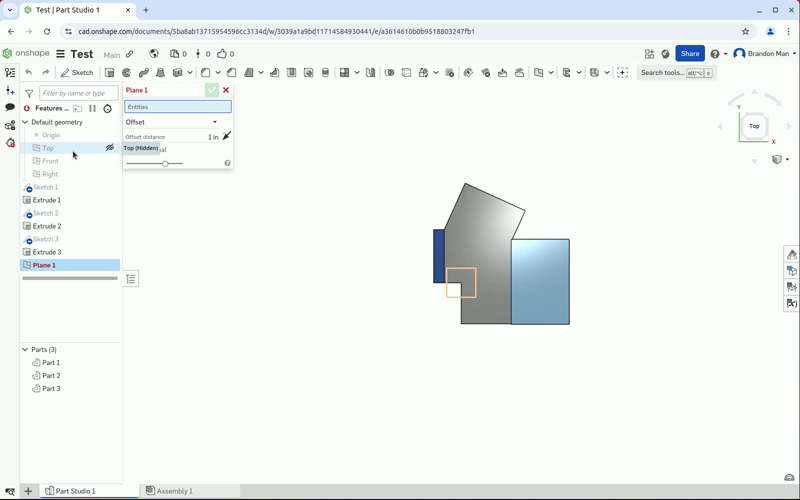
click(73, 150)
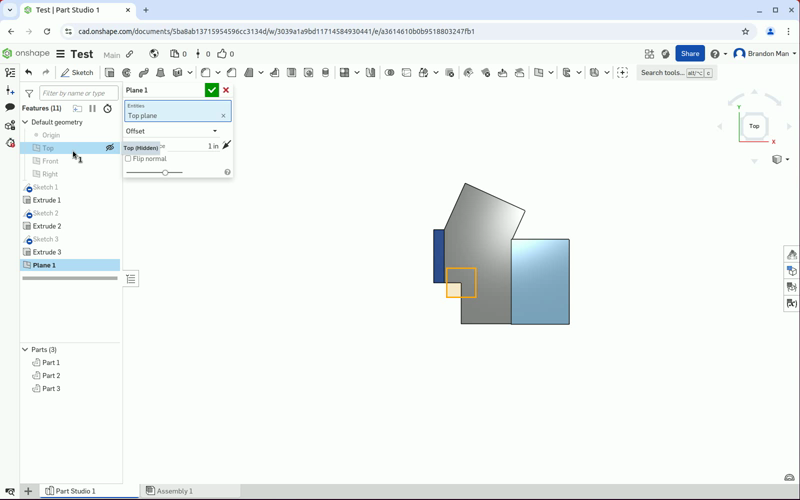
key(tab, 2)
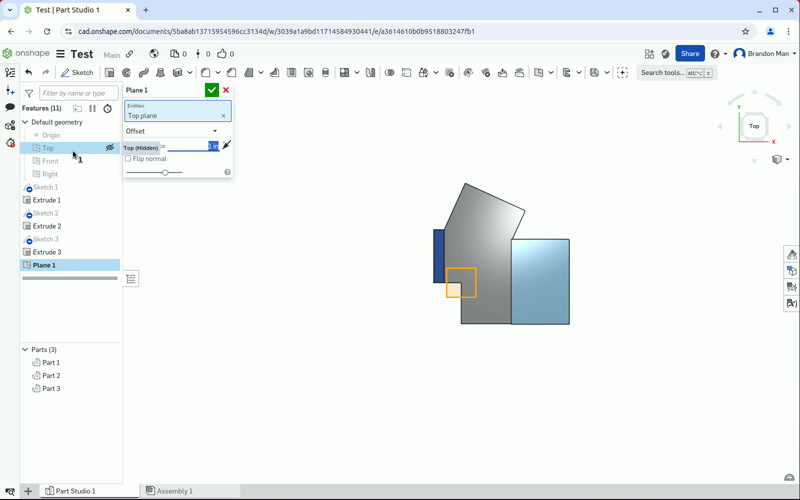
text(23.108)
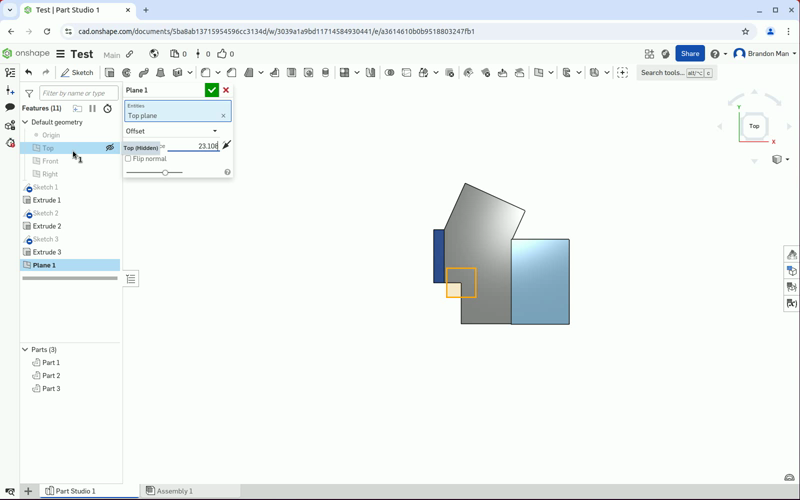
key(enter, 2)
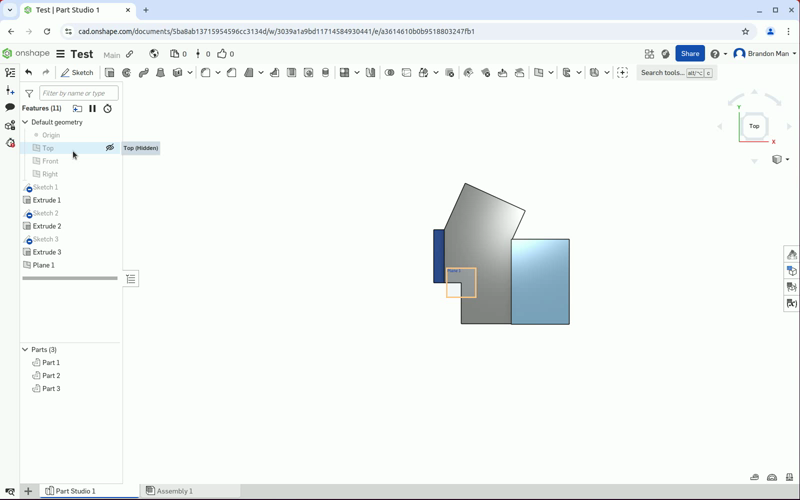
key(shift+s)
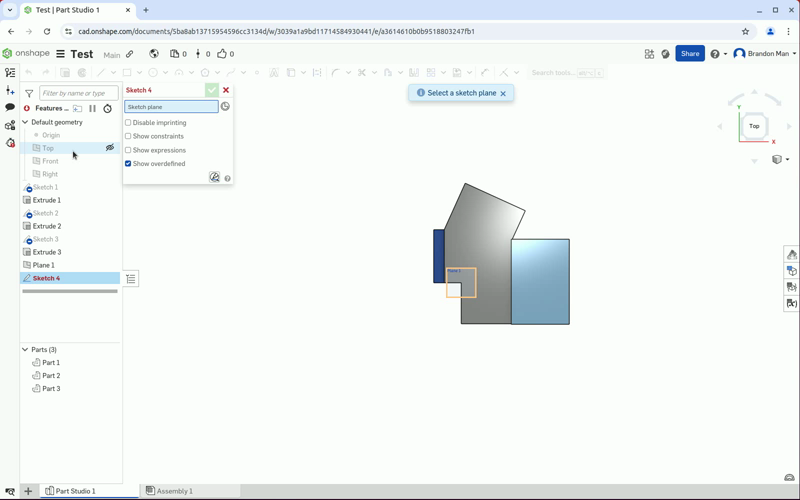
mouse_move(73, 267)
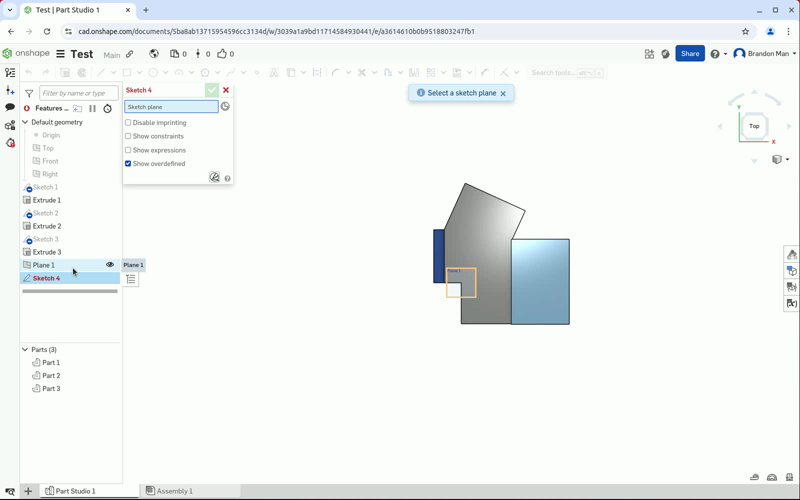
click(73, 267)
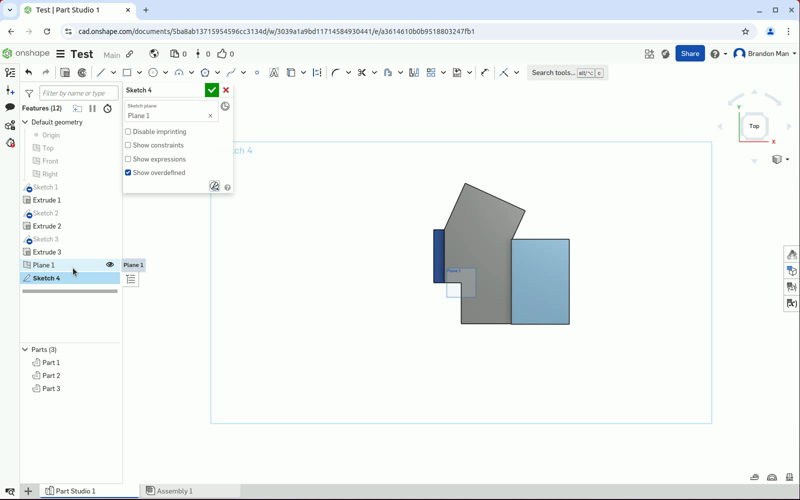
mouse_move(73, 352)
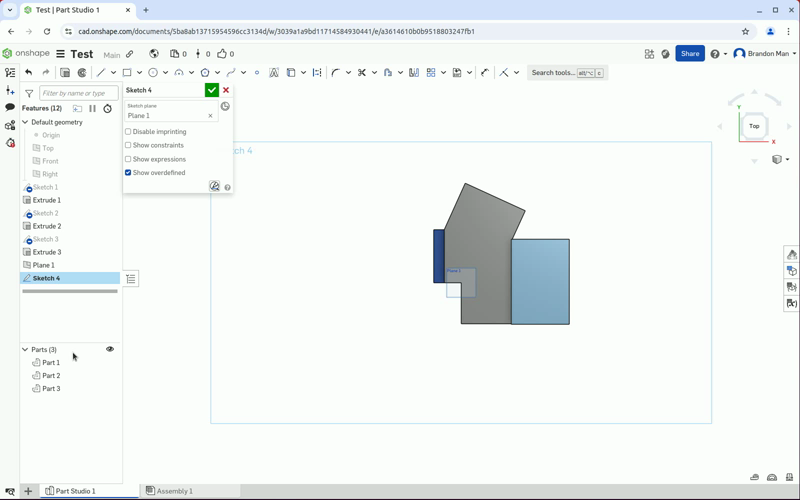
key(y)
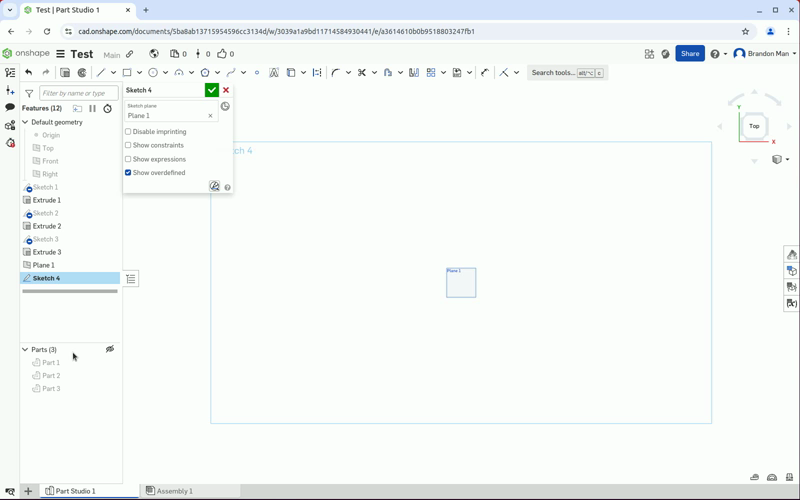
key(l)
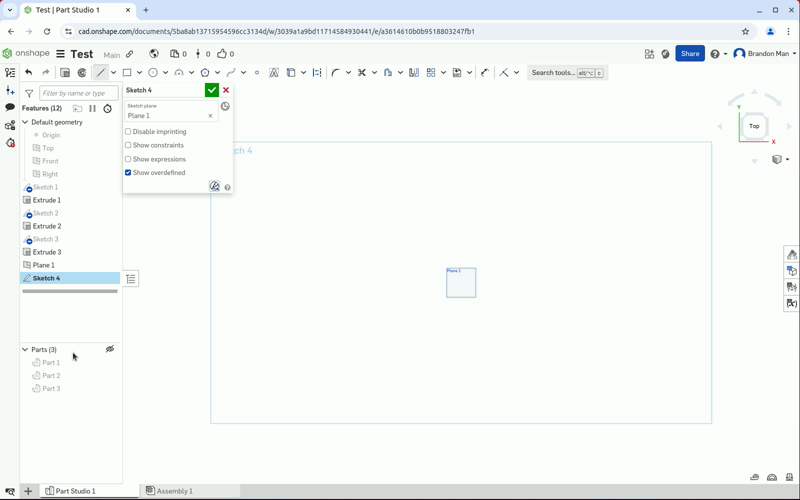
key_down(shift)
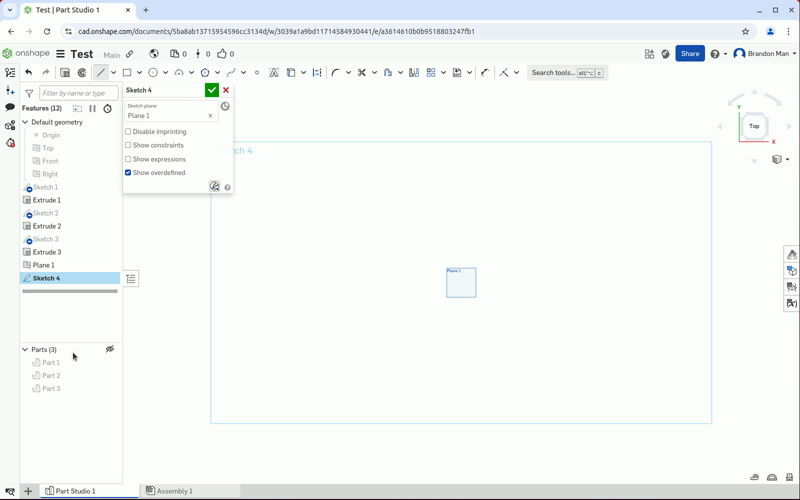
mouse_move(516, 319)
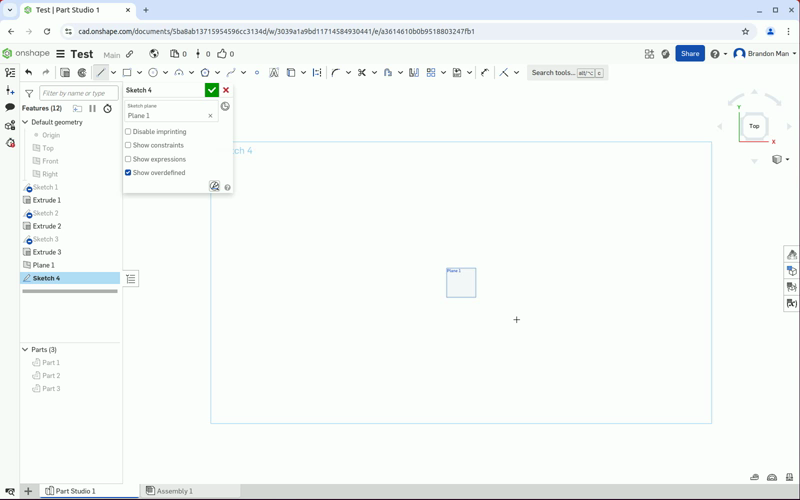
click(516, 319)
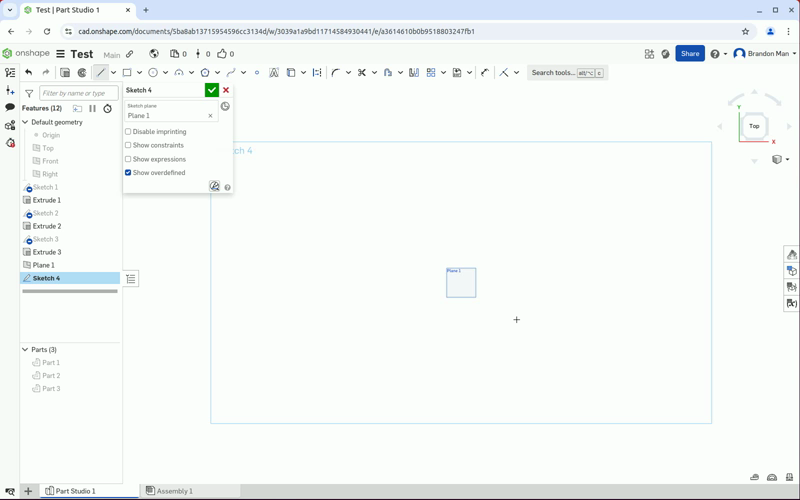
key_up(shift)
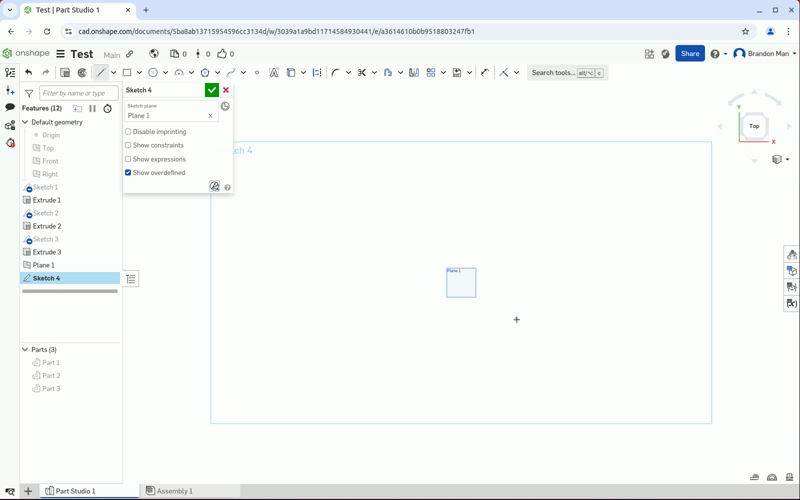
key_down(shift)
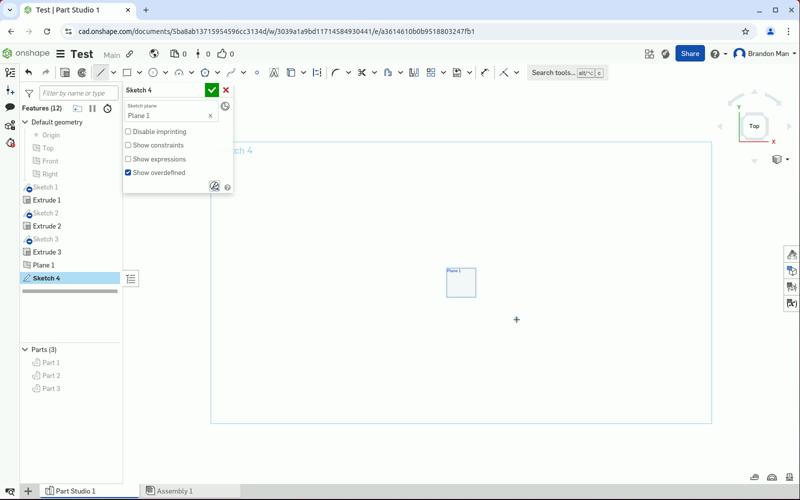
mouse_move(546, 319)
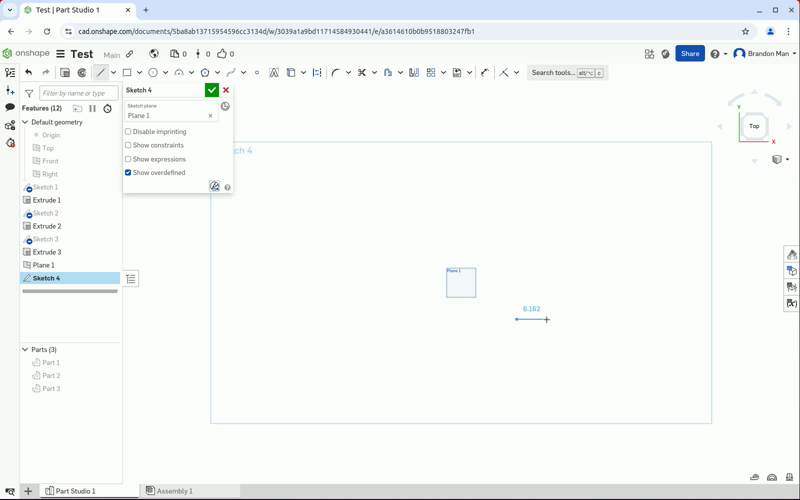
mouse_move(565, 319)
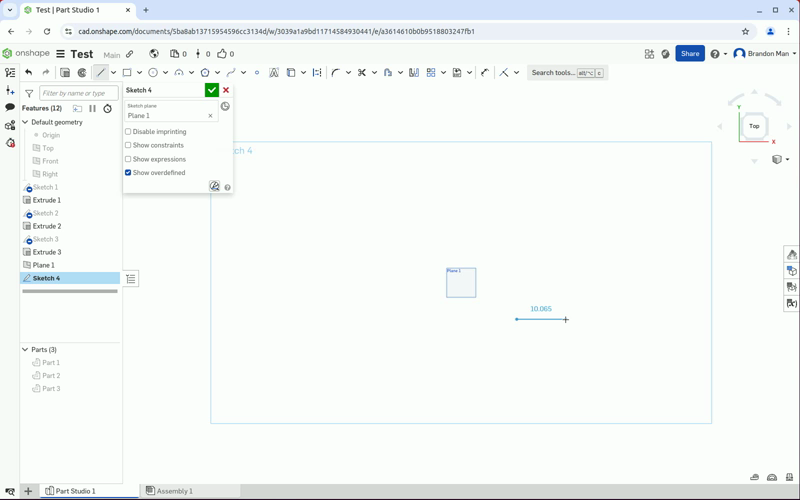
click(565, 319)
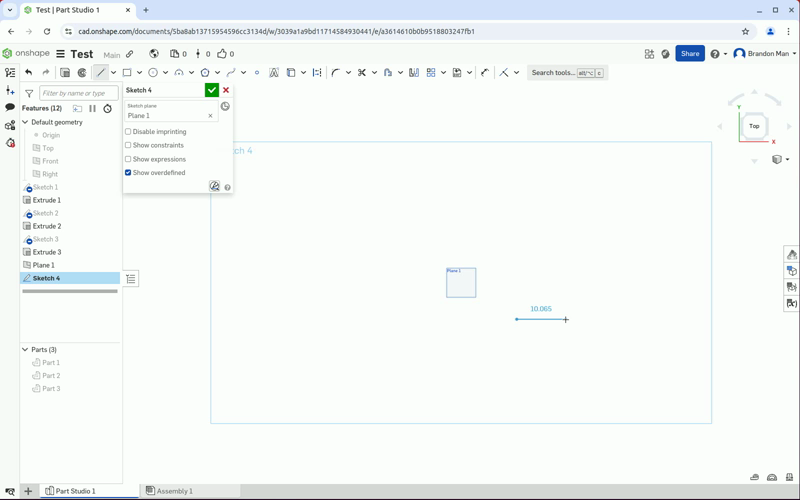
key_up(shift)
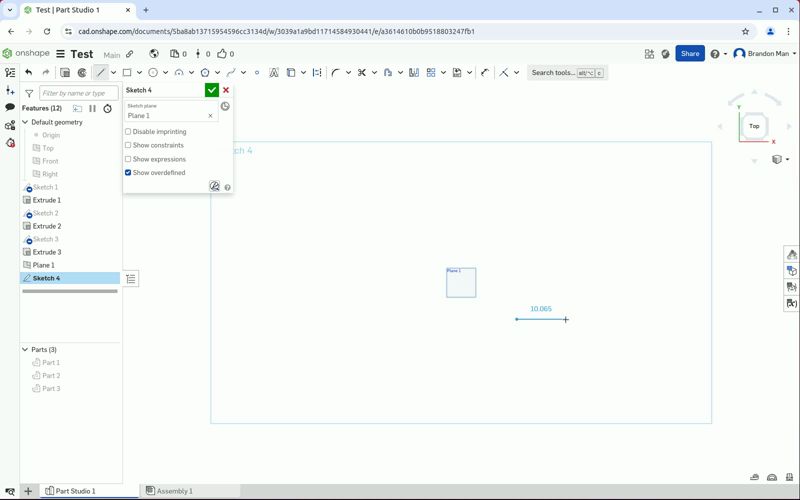
key_down(shift)
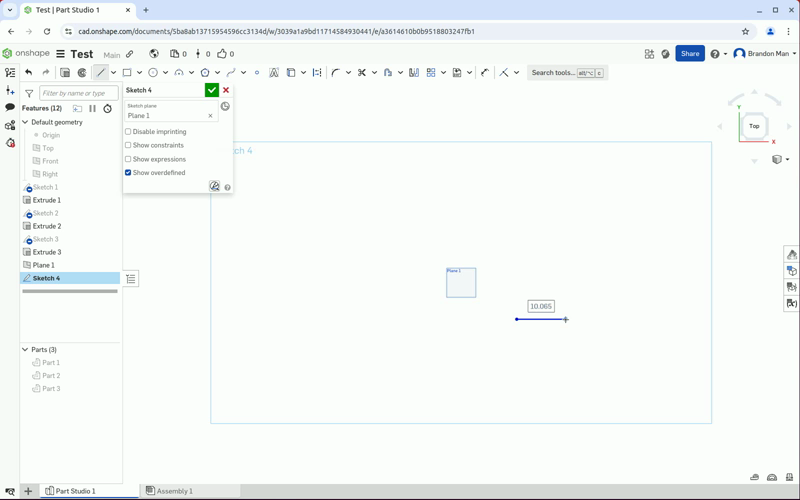
mouse_move(565, 243)
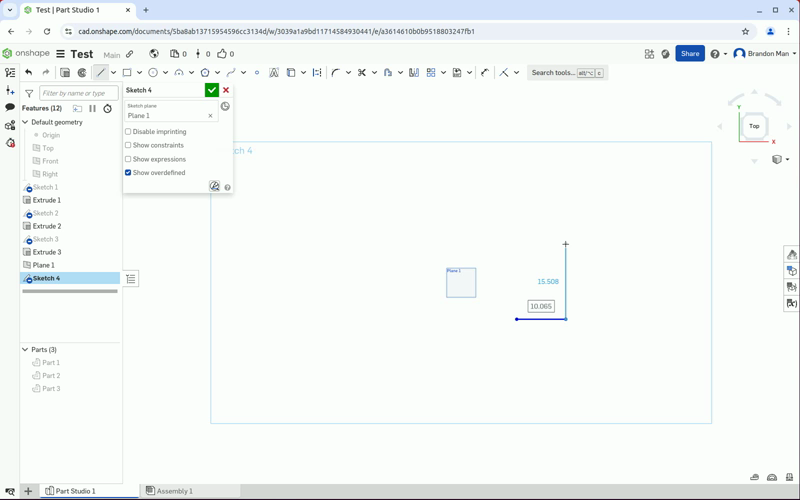
click(565, 243)
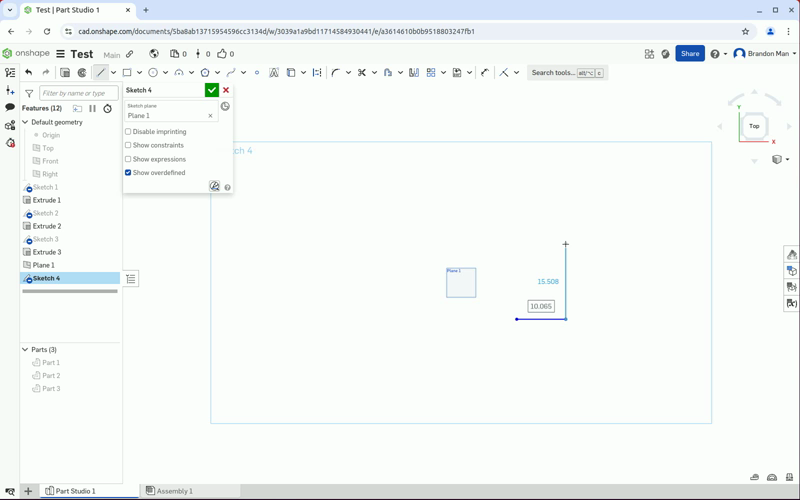
key_up(shift)
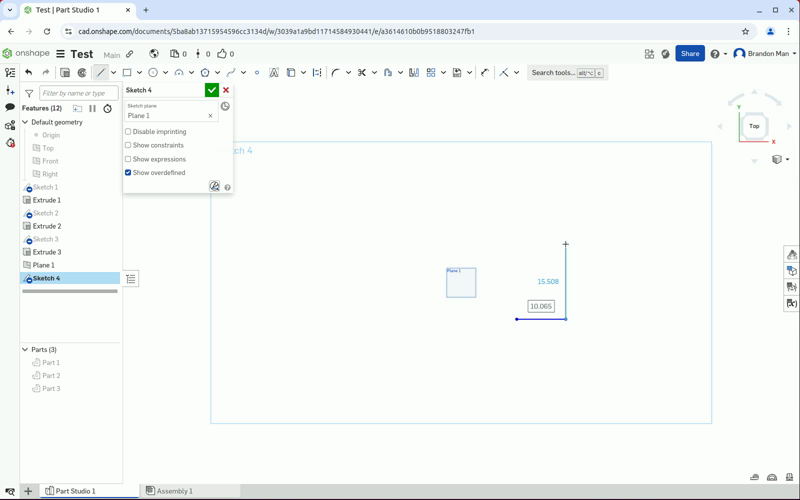
key_down(shift)
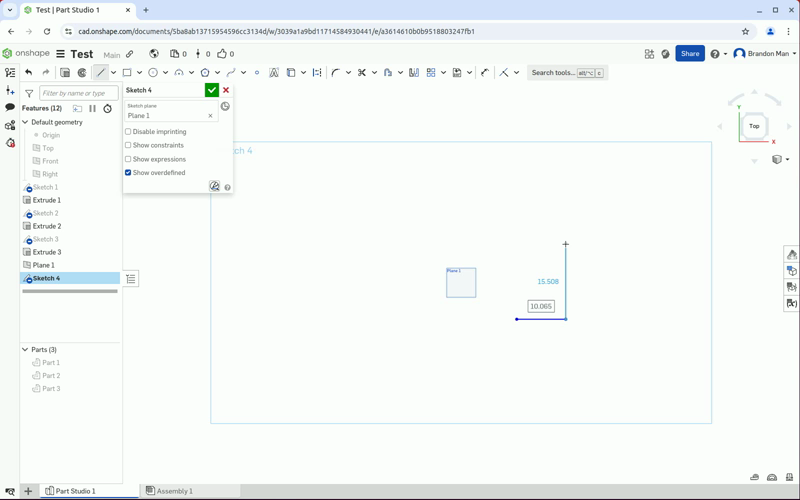
mouse_move(589, 243)
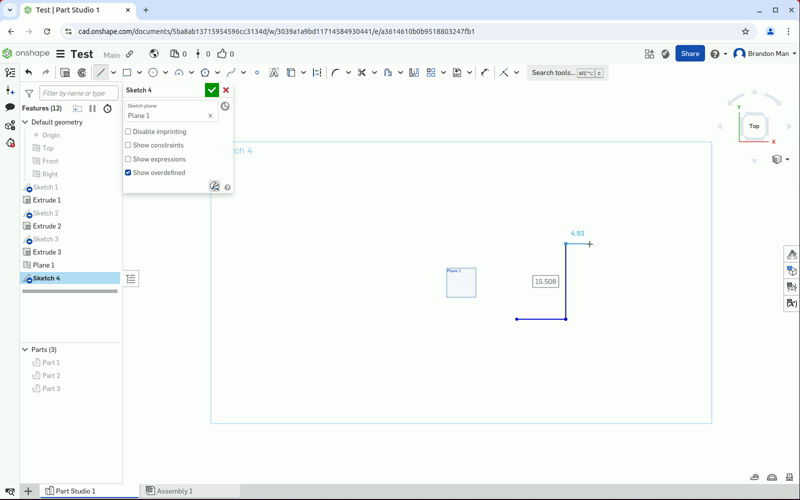
mouse_move(516, 243)
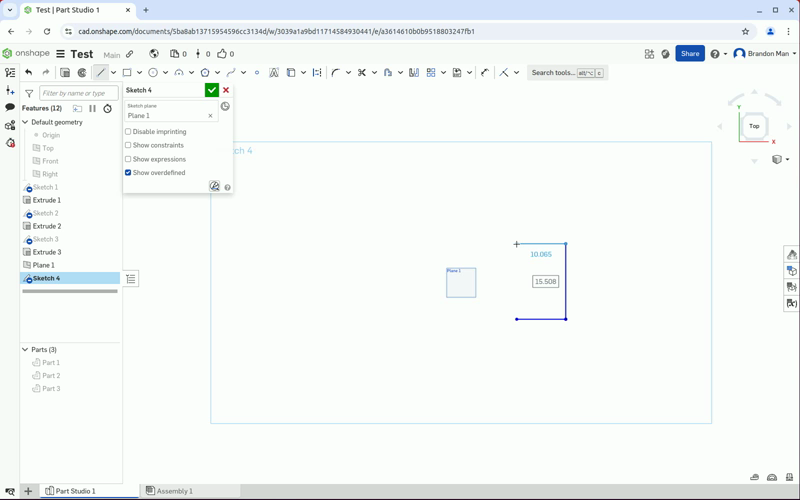
click(516, 243)
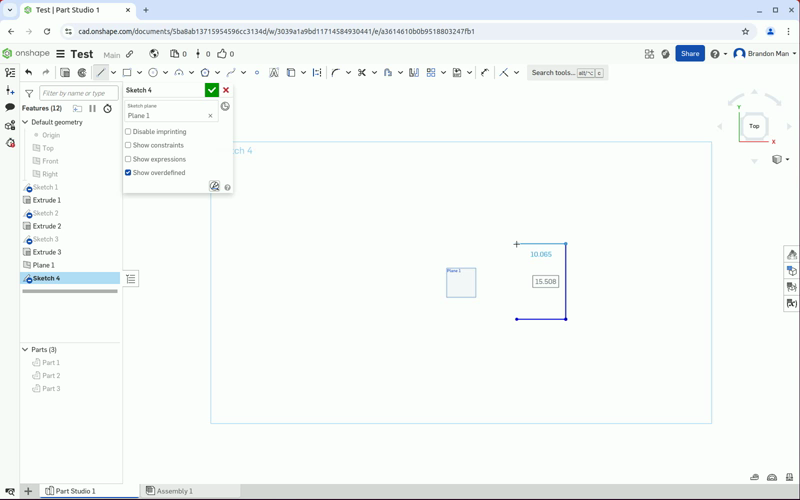
key_up(shift)
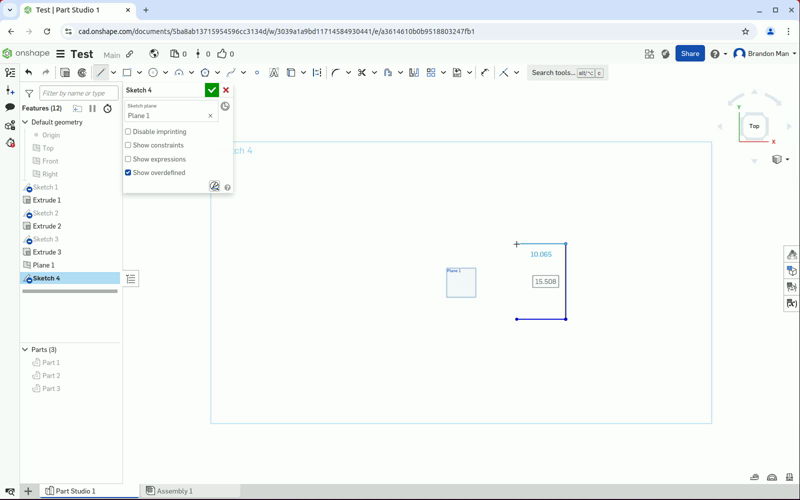
key_down(shift)
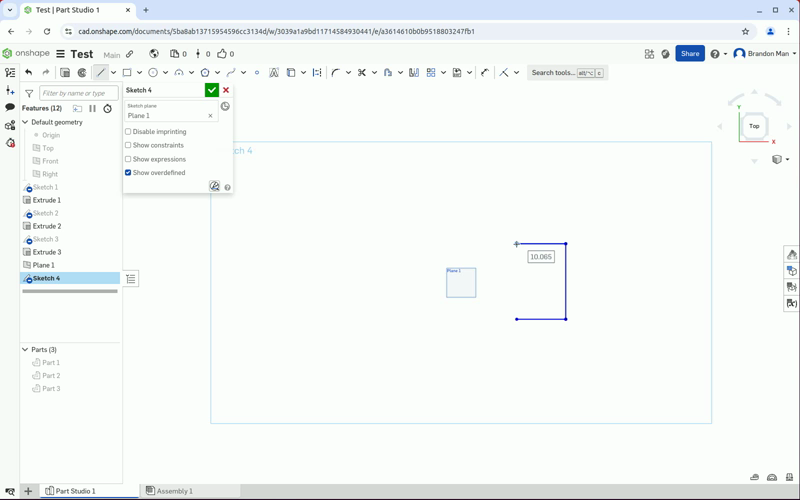
mouse_move(516, 319)
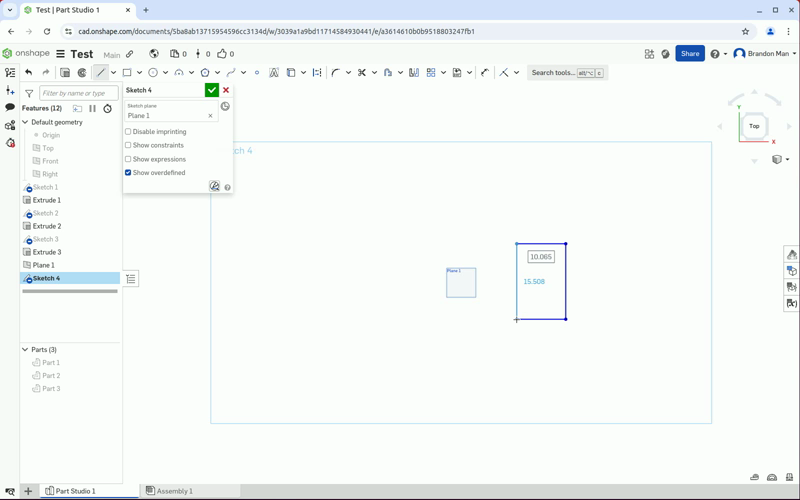
key_up(shift)
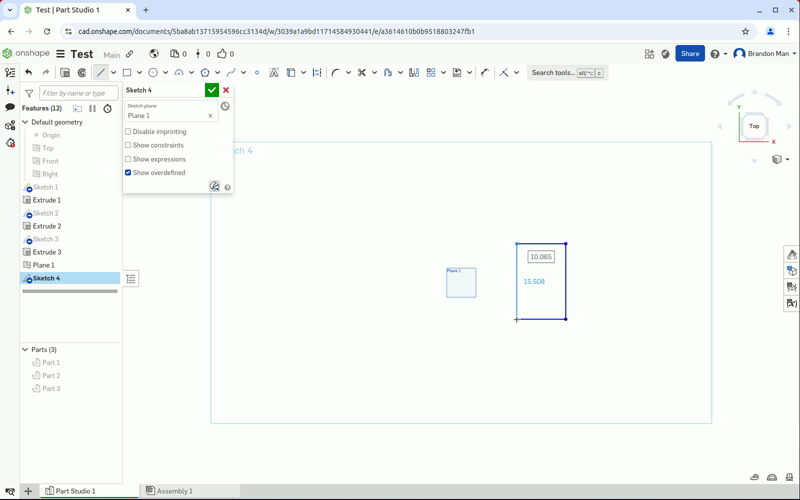
click(516, 319)
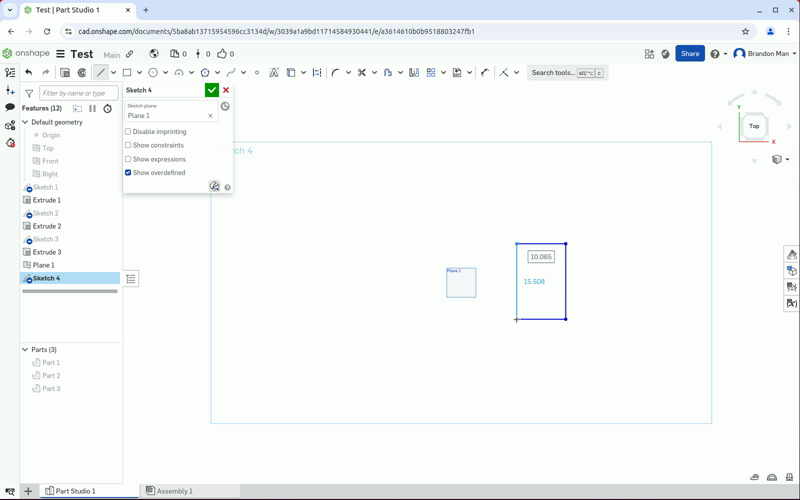
key(esc)
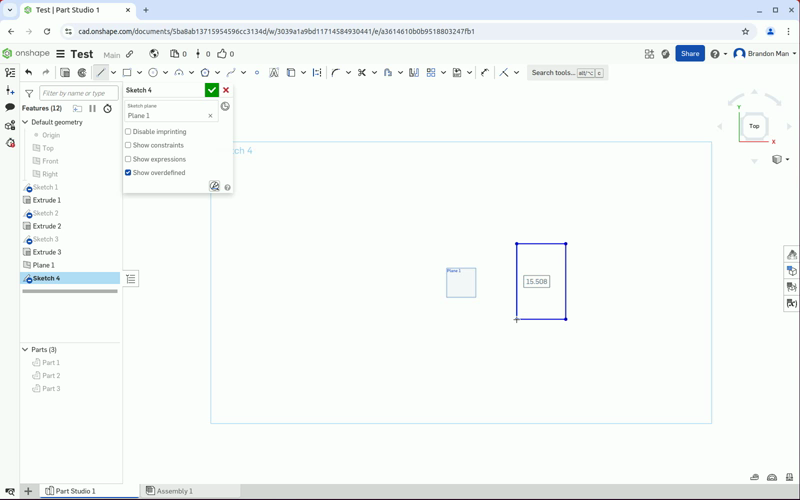
mouse_move(531, 277)
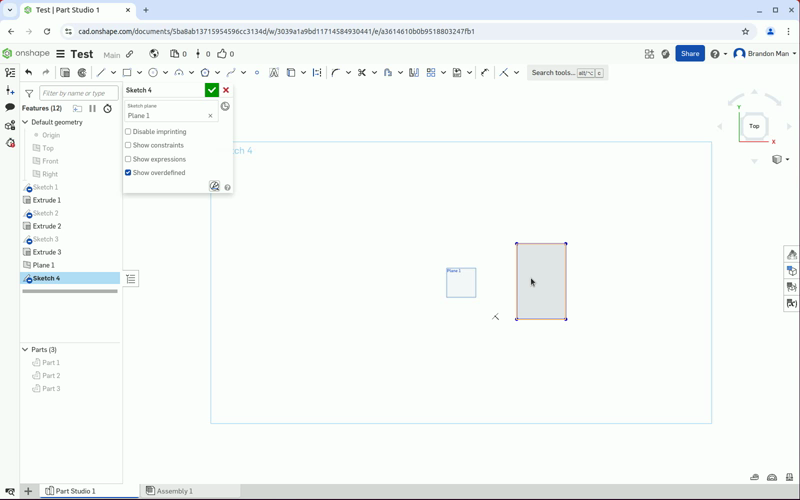
click(531, 277)
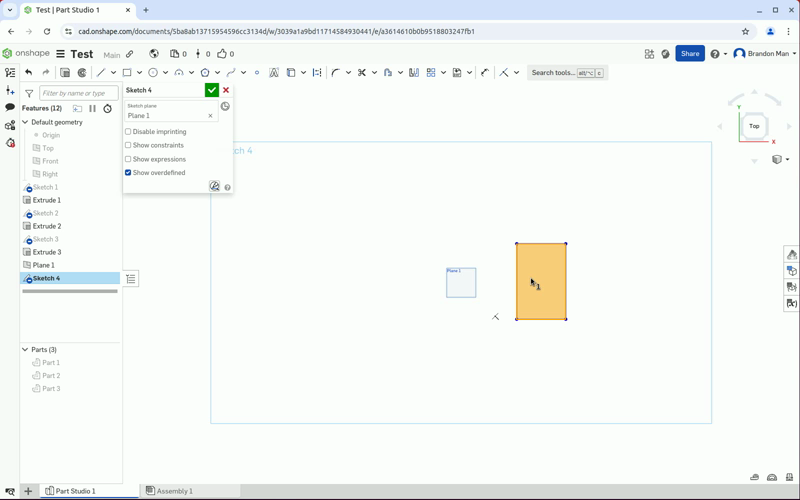
mouse_move(73, 352)
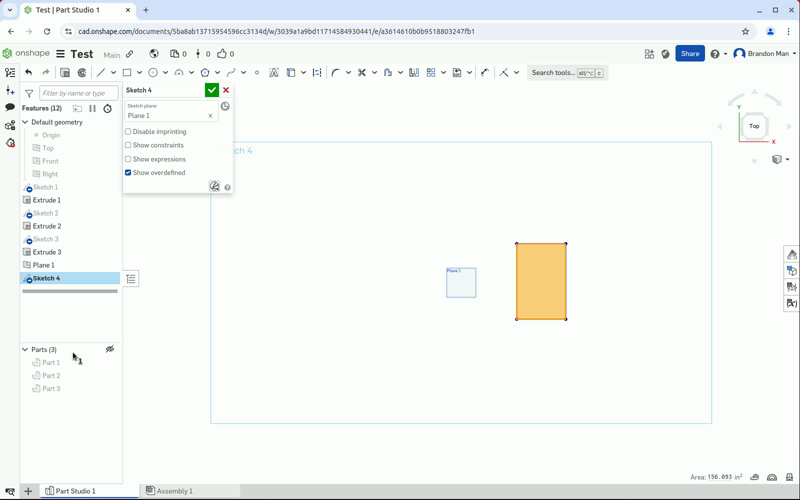
key(shift+y)
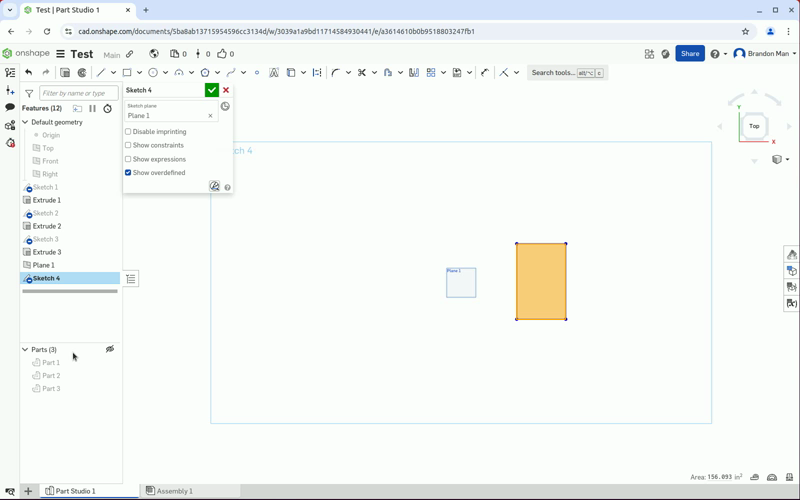
key(shift+e)
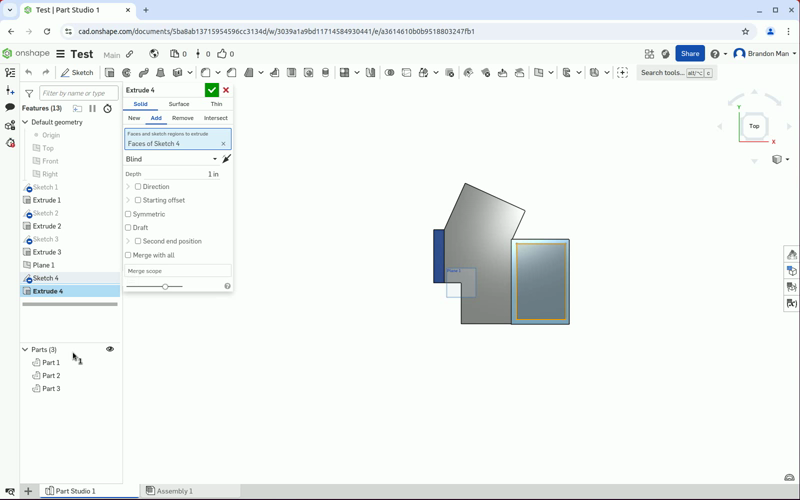
mouse_move(143, 106)
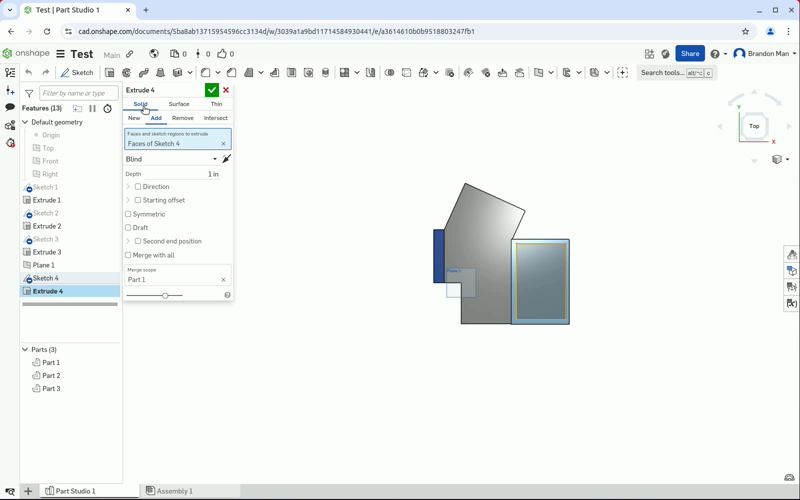
click(143, 106)
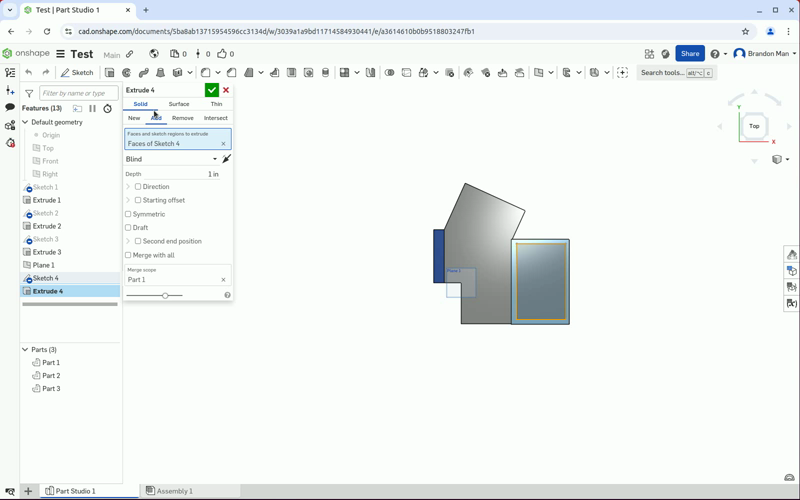
mouse_move(186, 120)
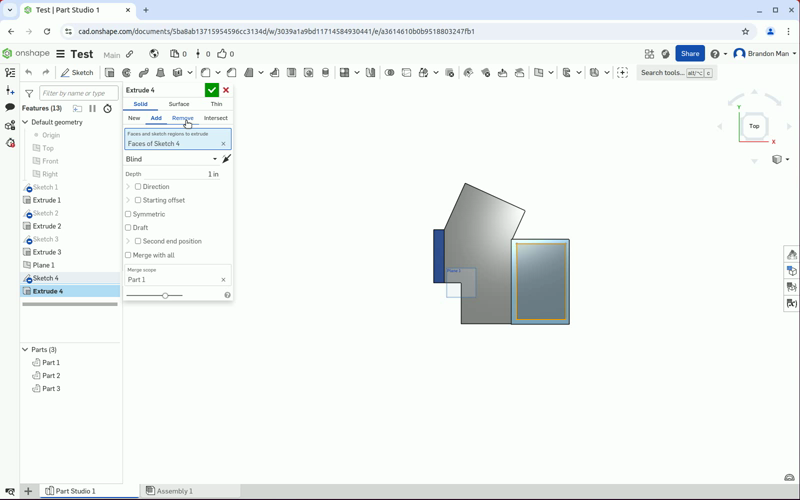
click(186, 120)
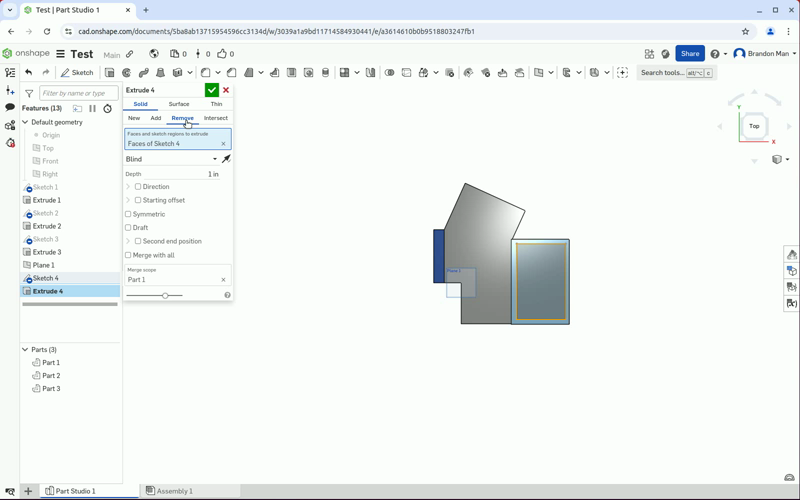
key(tab, 4)
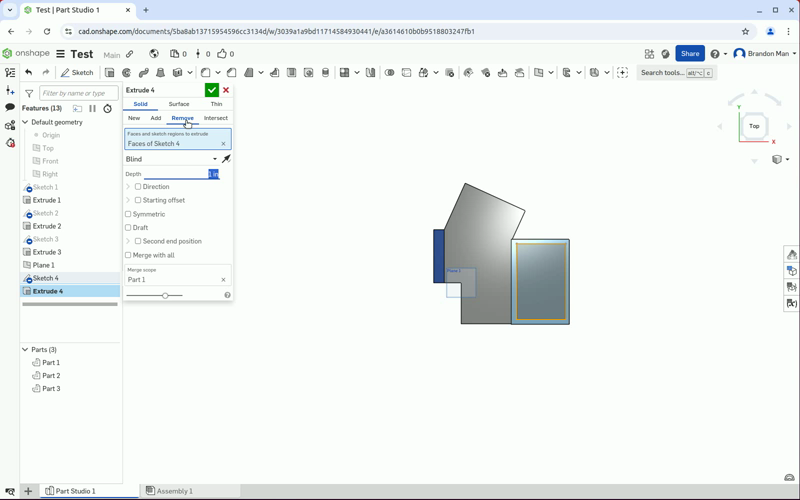
text(14.443)
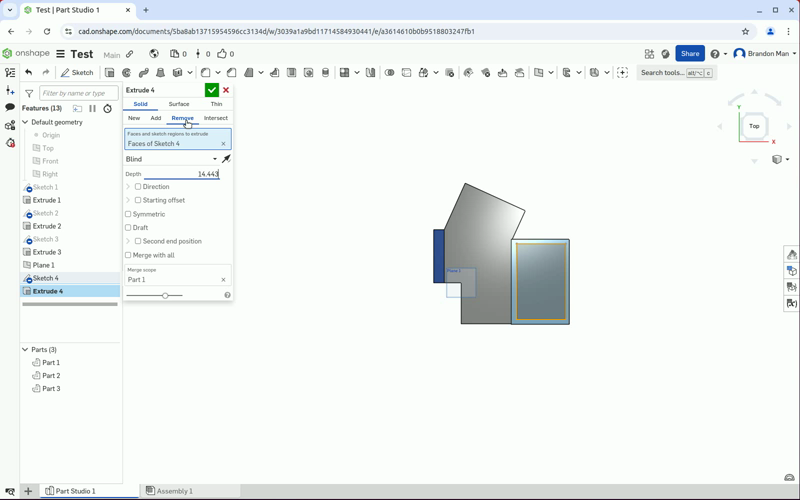
key(tab, 6)
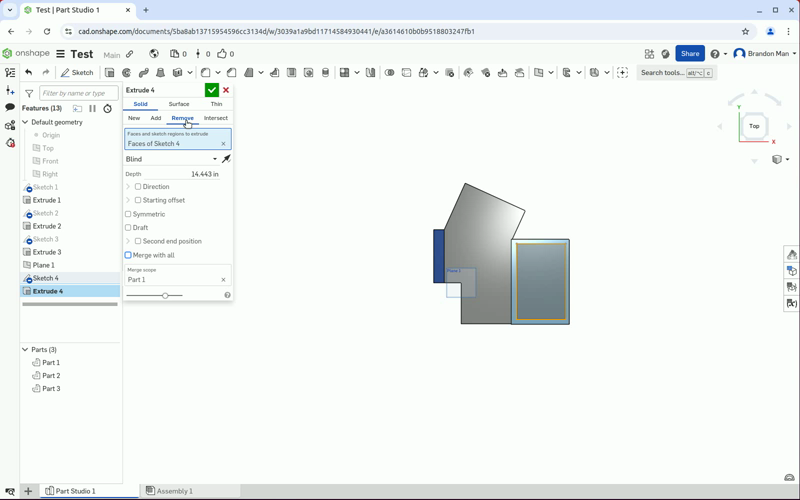
key(space)
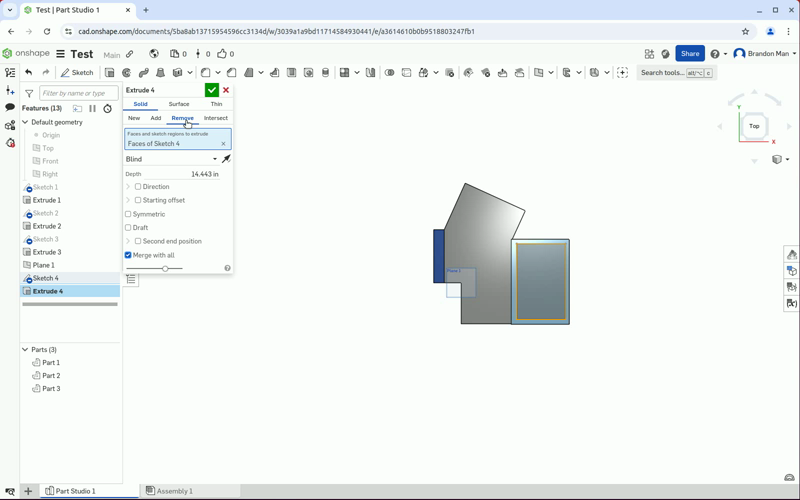
key(enter)
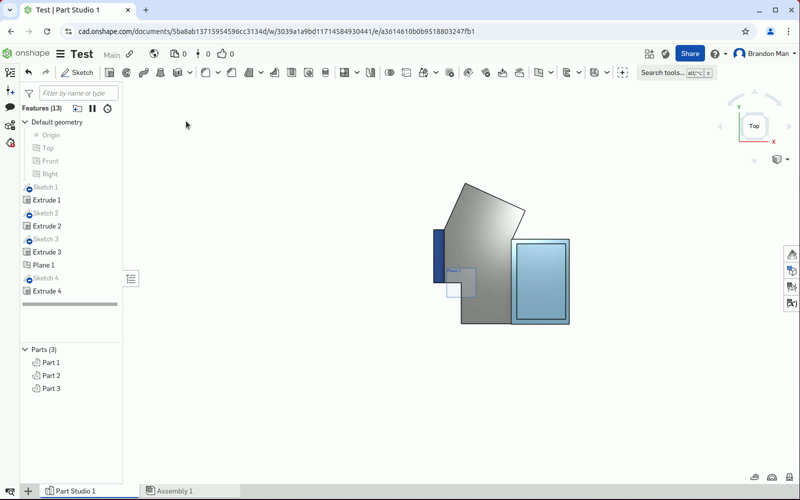
key(shift+h)
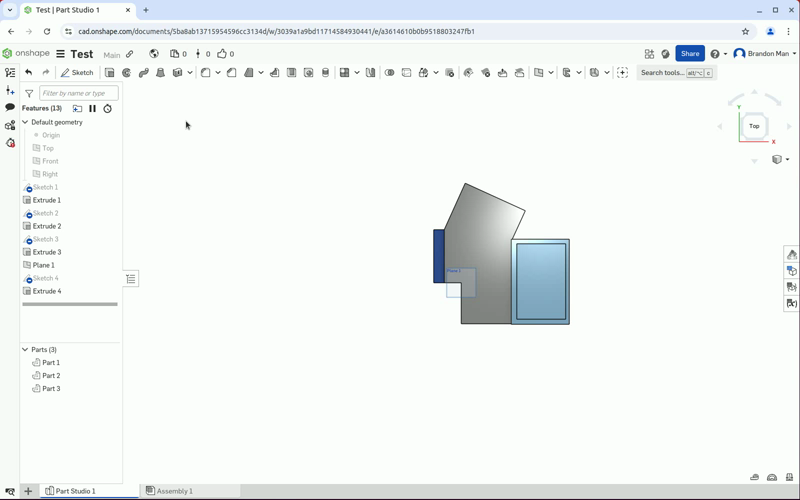
key(shift+h)
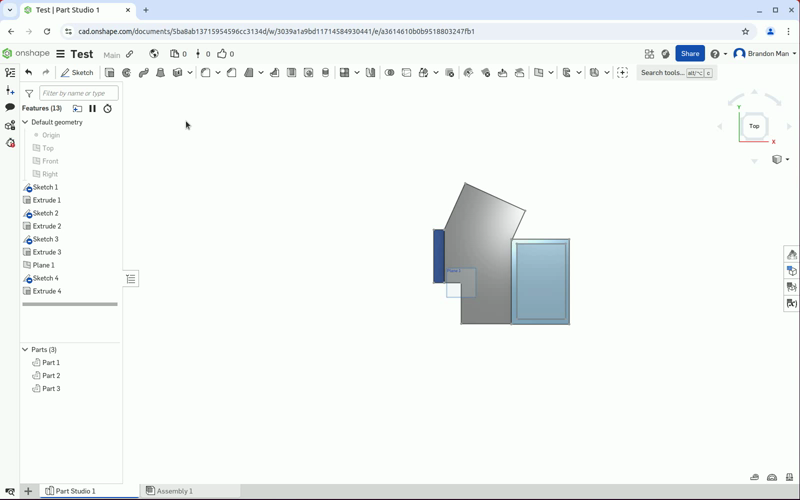
key(shift+7)
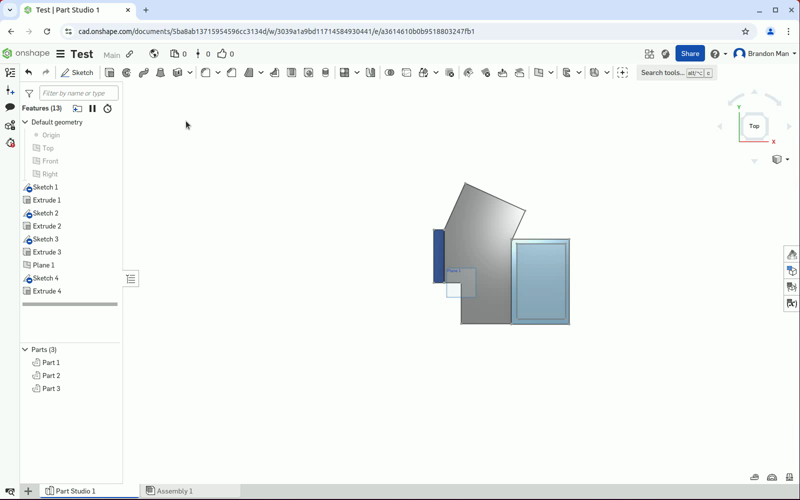
key(up, 3)
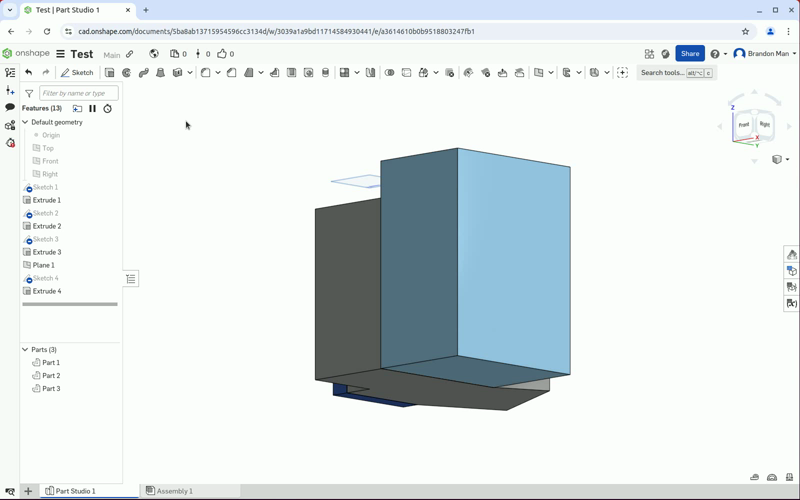
key(left, 3)
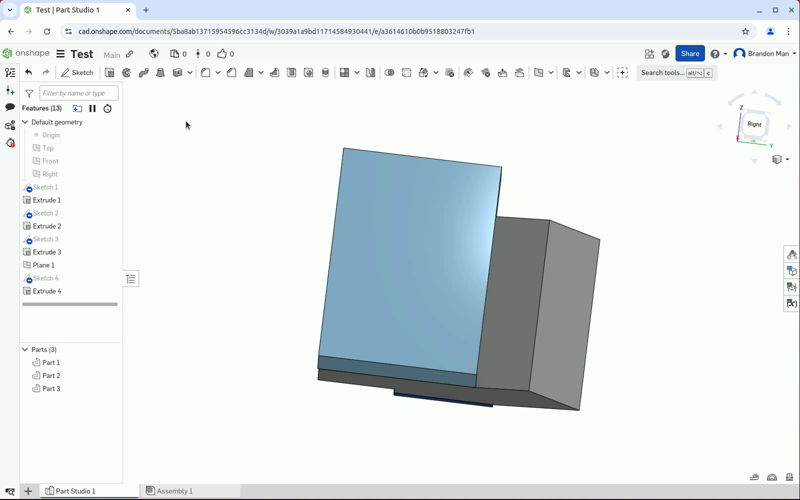
key(right, 3)
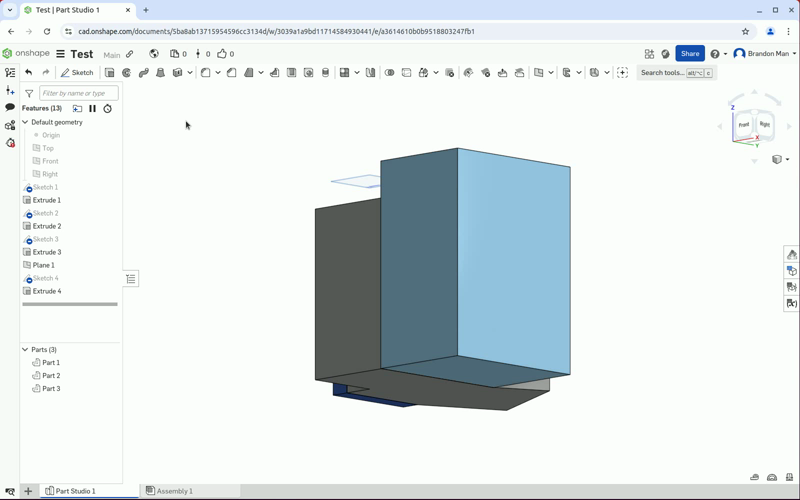
key(down, 3)
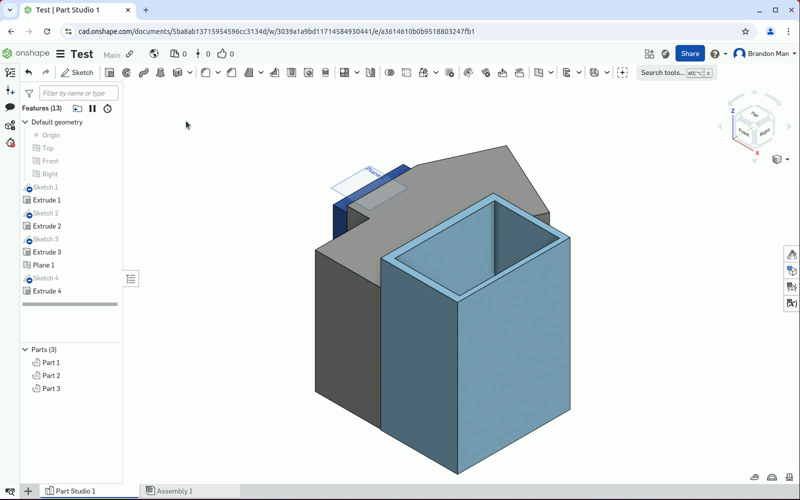
mouse_move(73, 189)
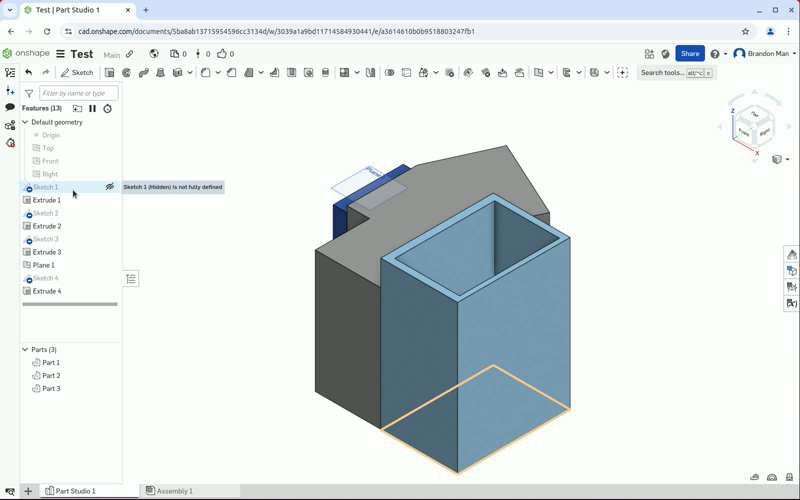
click(73, 189)